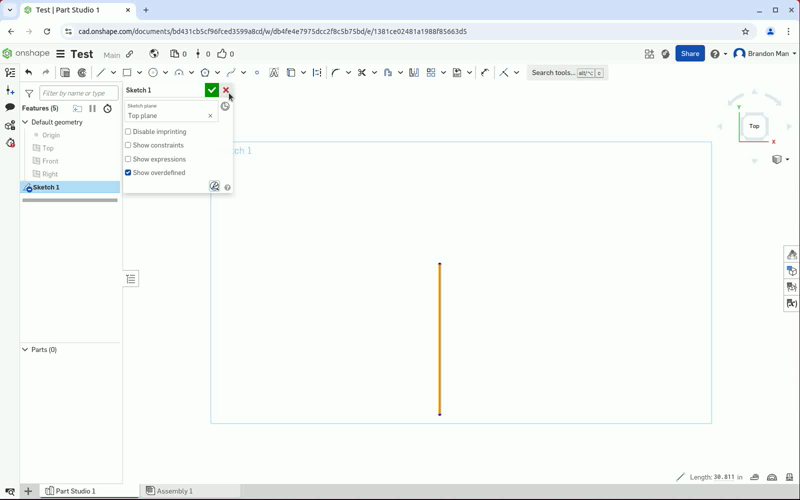
key(shift+h)
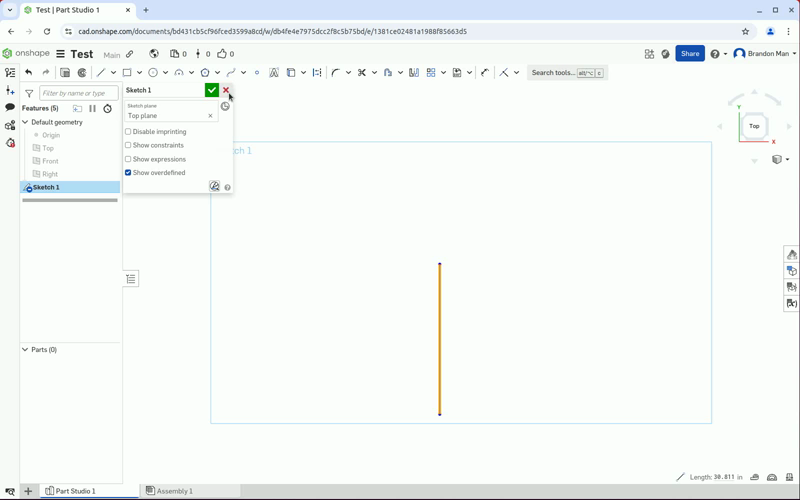
key(shift+s)
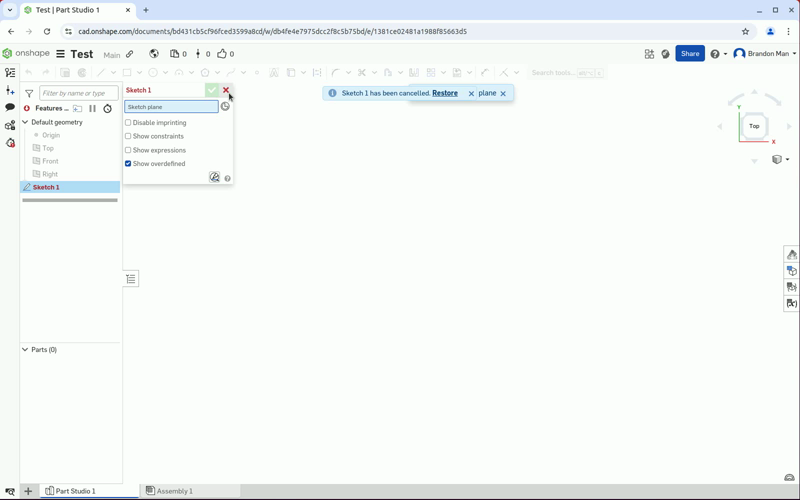
mouse_move(73, 150)
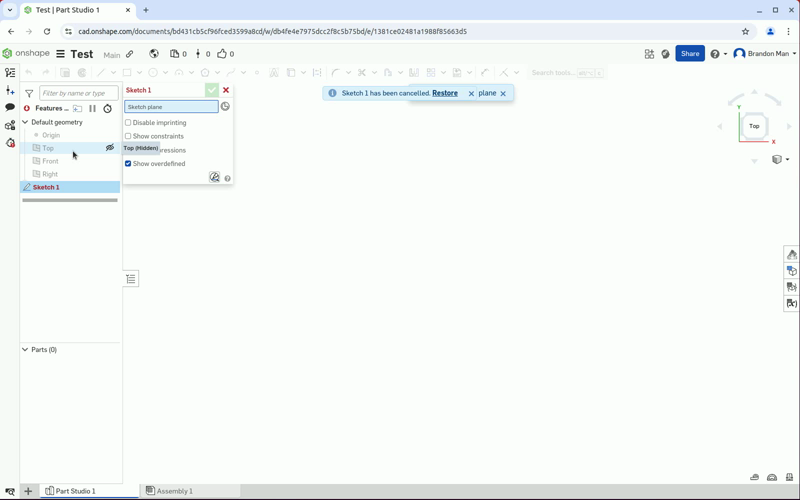
click(73, 150)
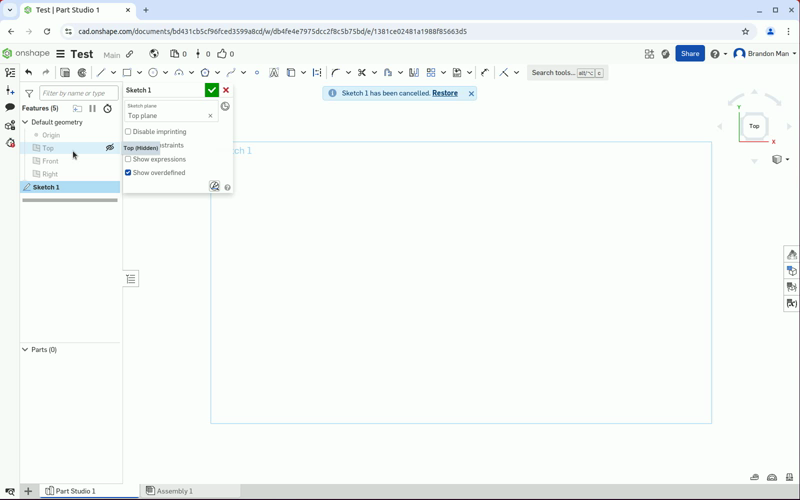
mouse_move(73, 352)
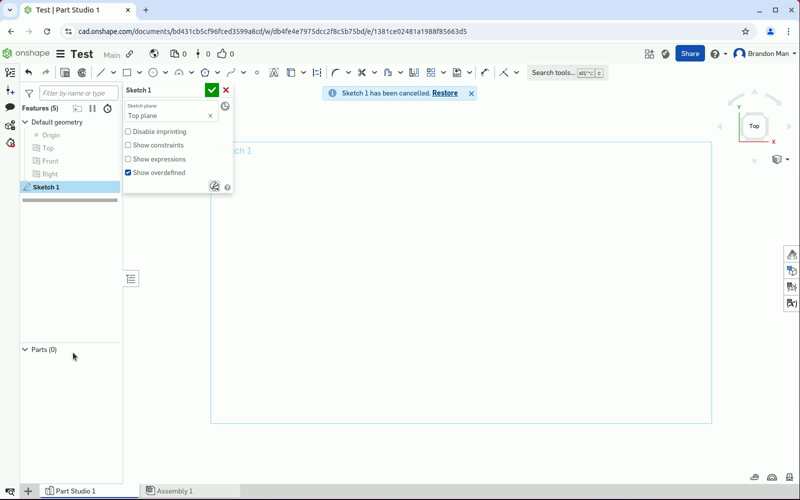
key(y)
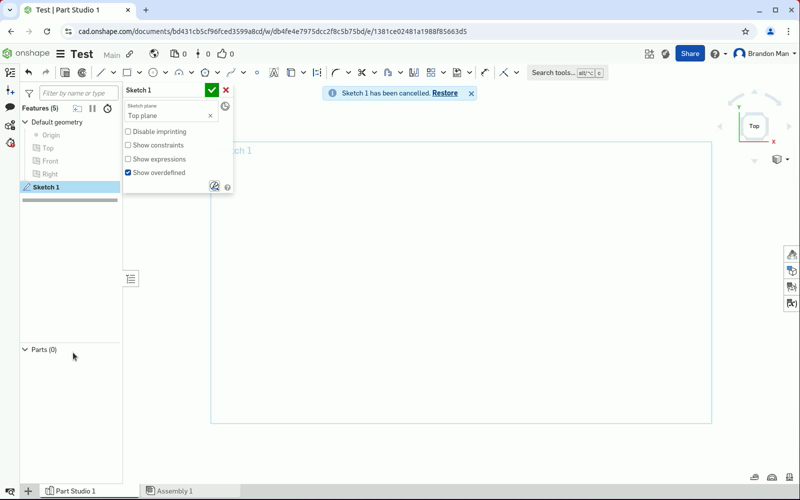
key(l)
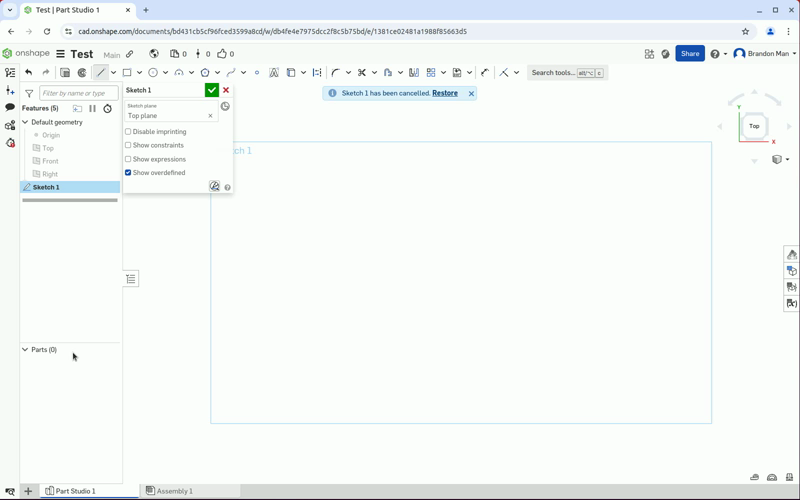
key_down(shift)
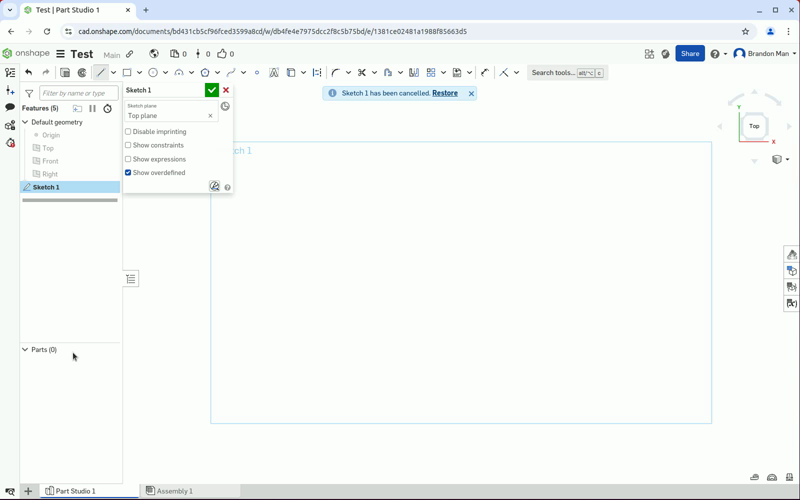
mouse_move(378, 395)
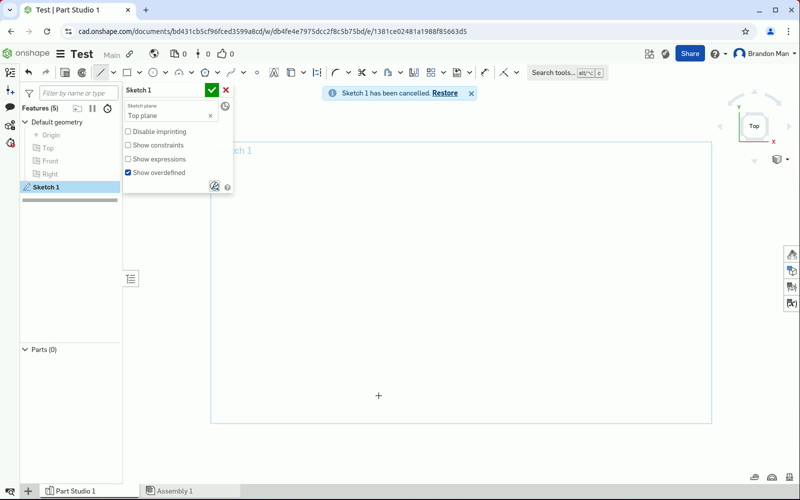
click(378, 395)
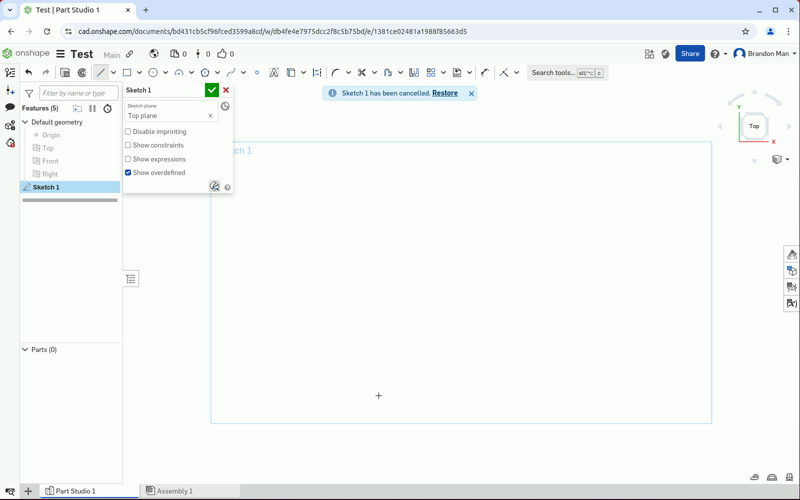
key_up(shift)
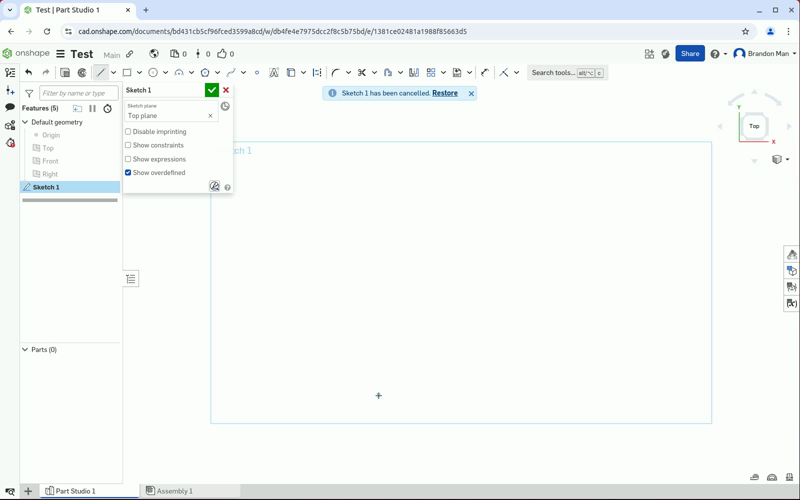
key_down(shift)
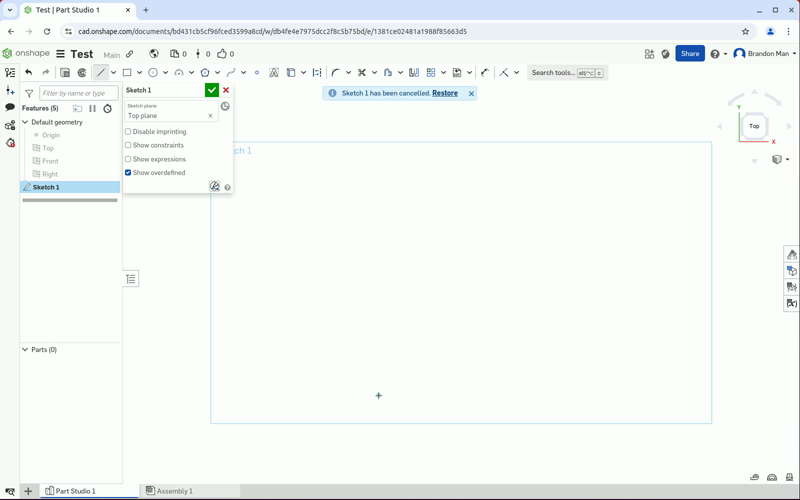
mouse_move(541, 395)
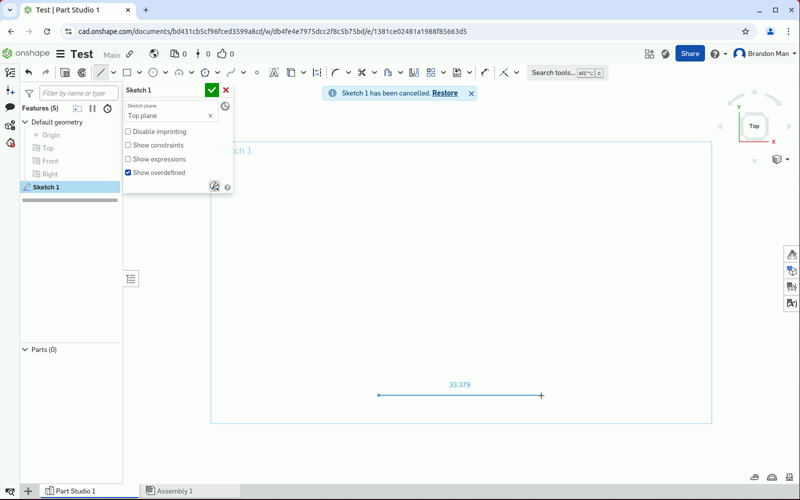
click(541, 395)
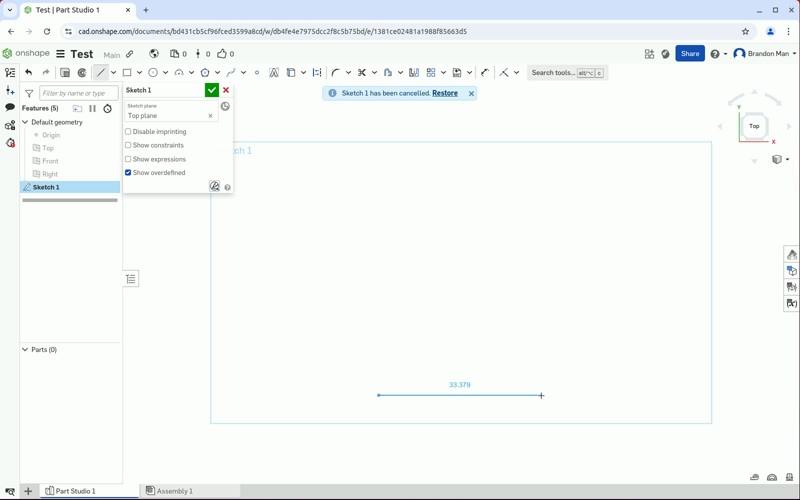
key_up(shift)
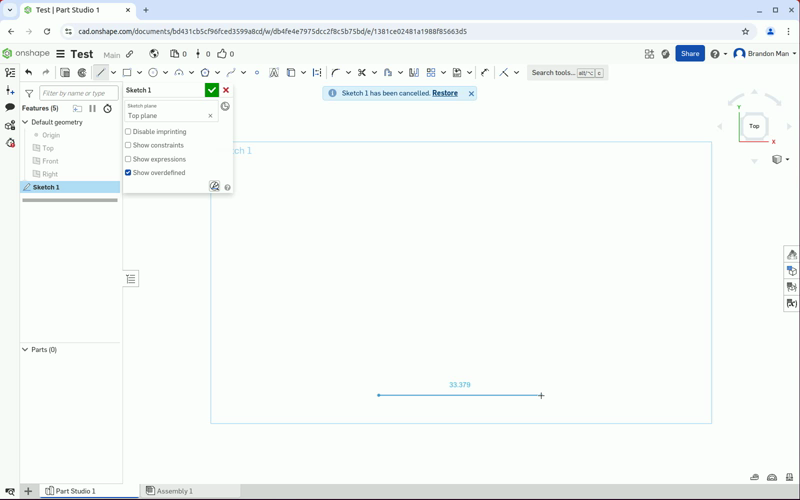
key_down(shift)
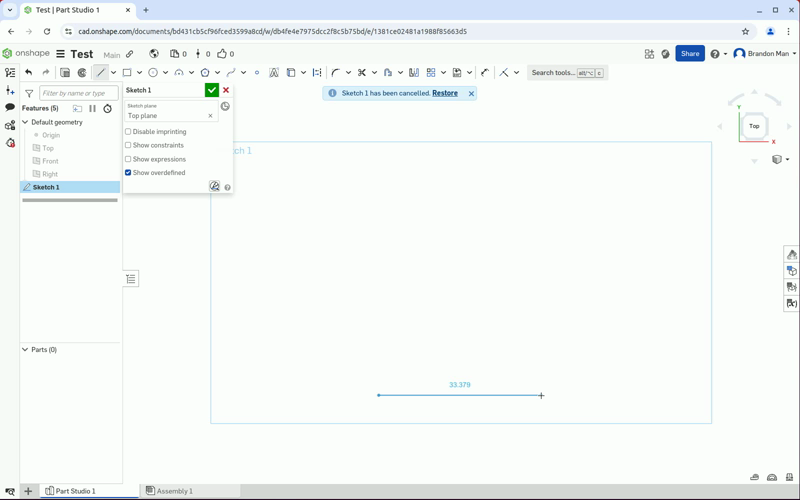
mouse_move(541, 171)
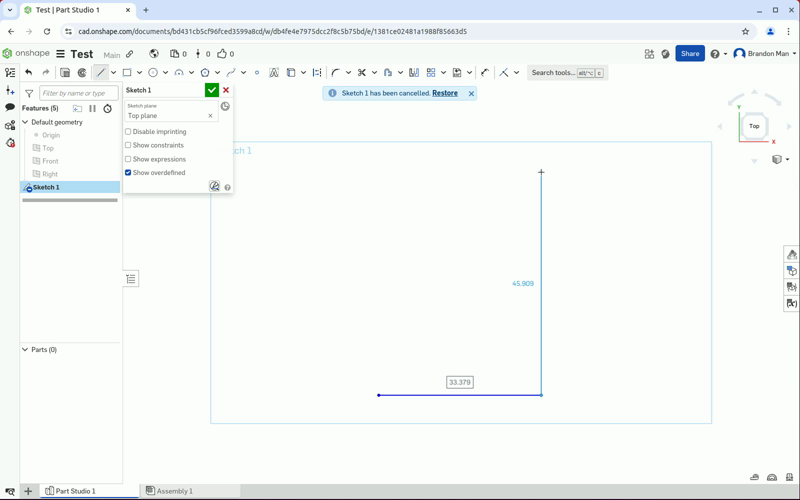
click(541, 171)
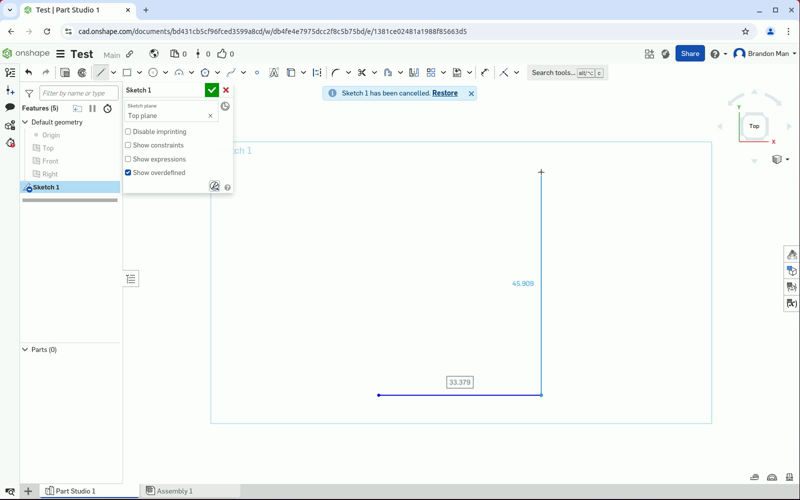
key_up(shift)
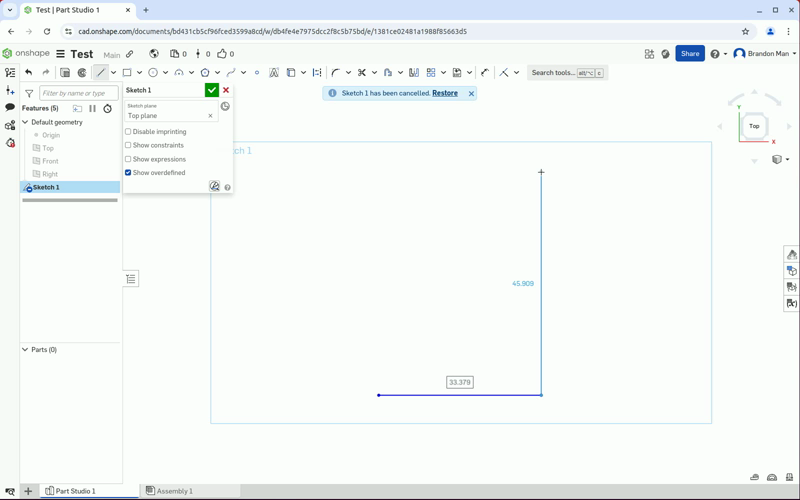
key_down(shift)
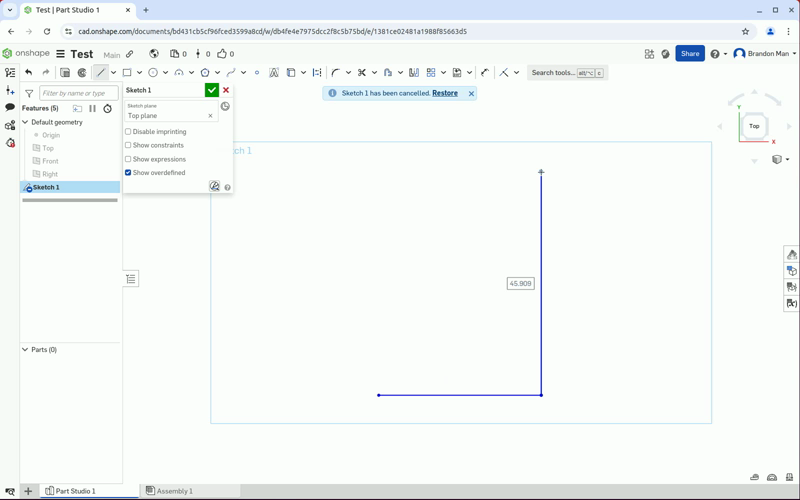
mouse_move(378, 171)
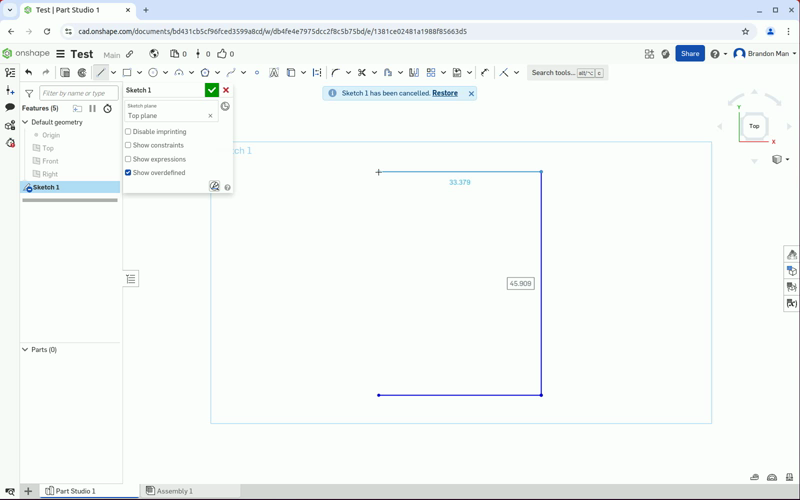
click(378, 171)
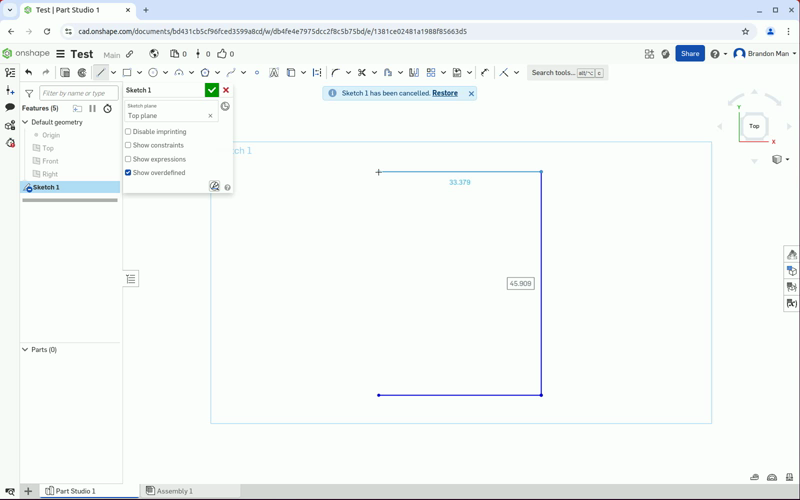
key_up(shift)
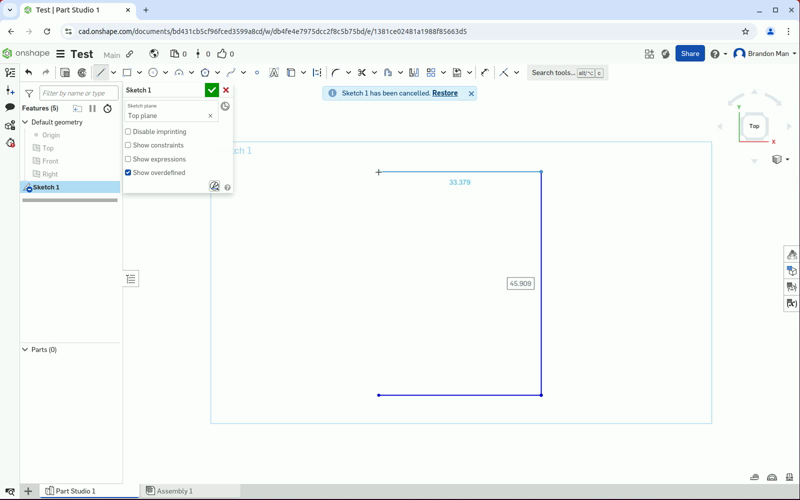
key_down(shift)
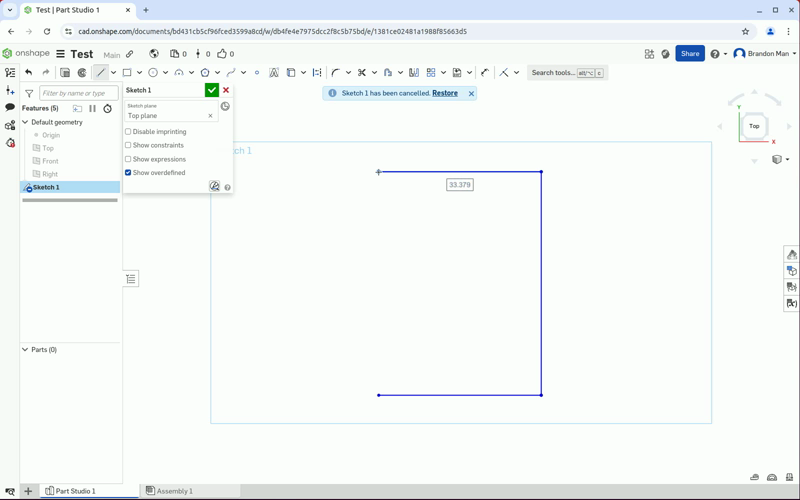
mouse_move(378, 395)
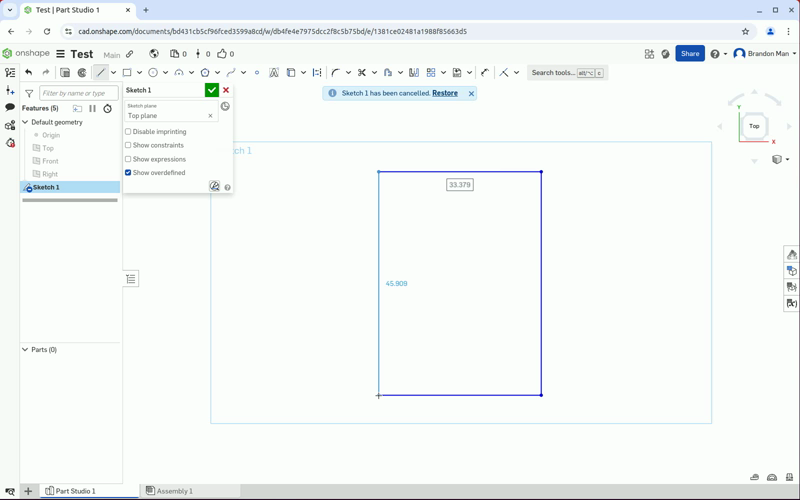
key_up(shift)
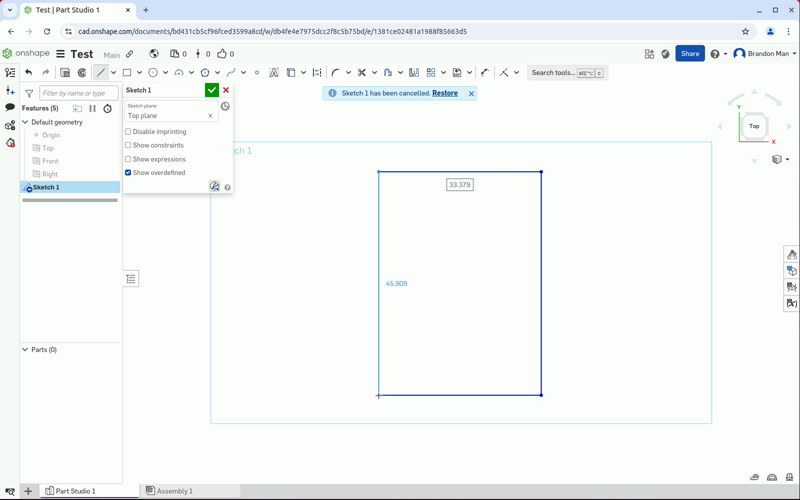
click(378, 395)
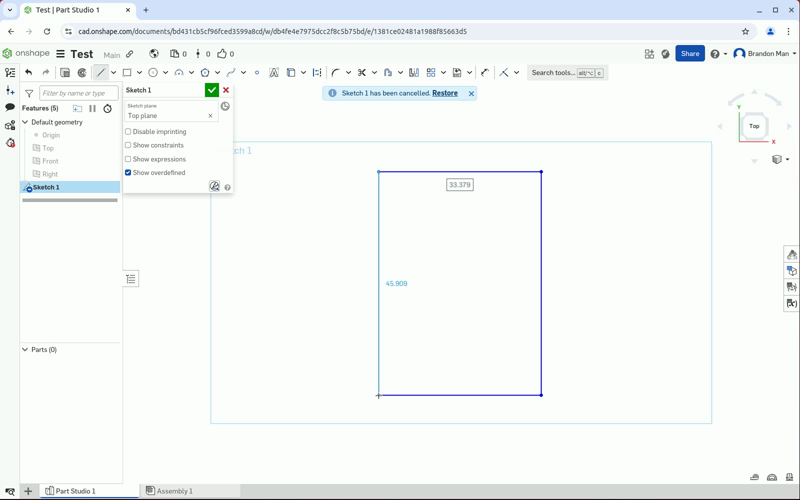
key(esc)
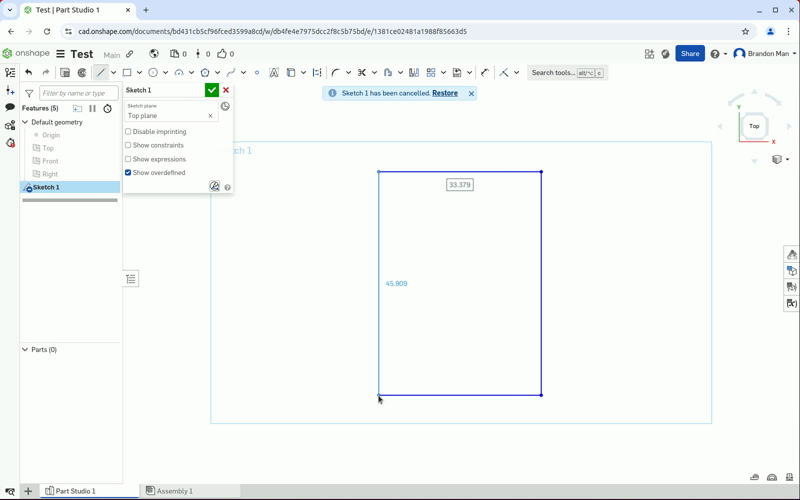
key(l)
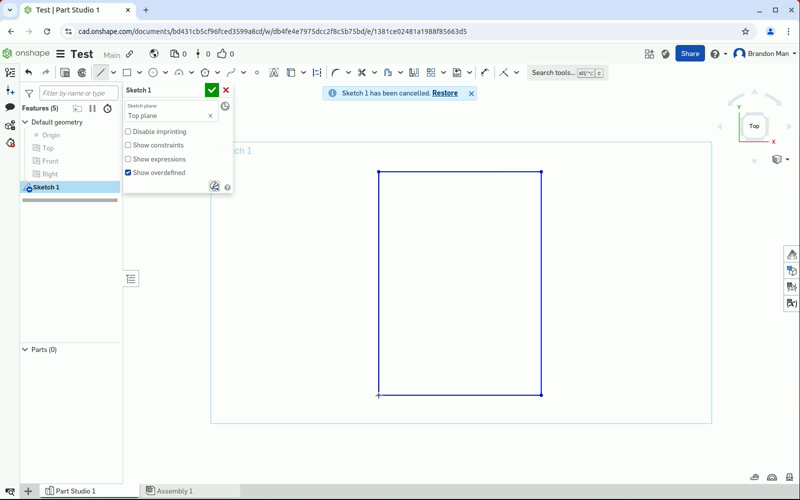
key_down(shift)
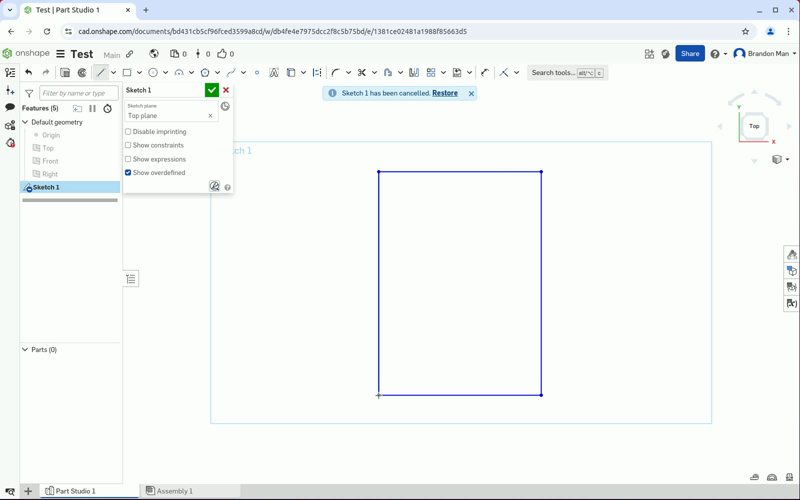
mouse_move(385, 388)
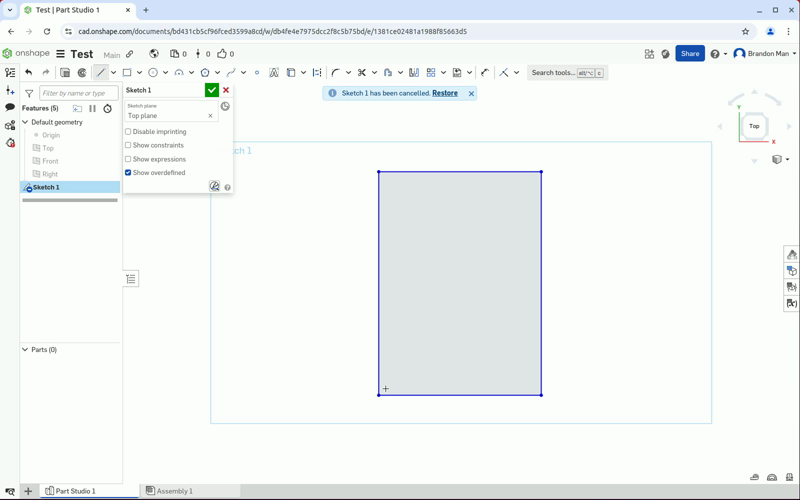
click(385, 388)
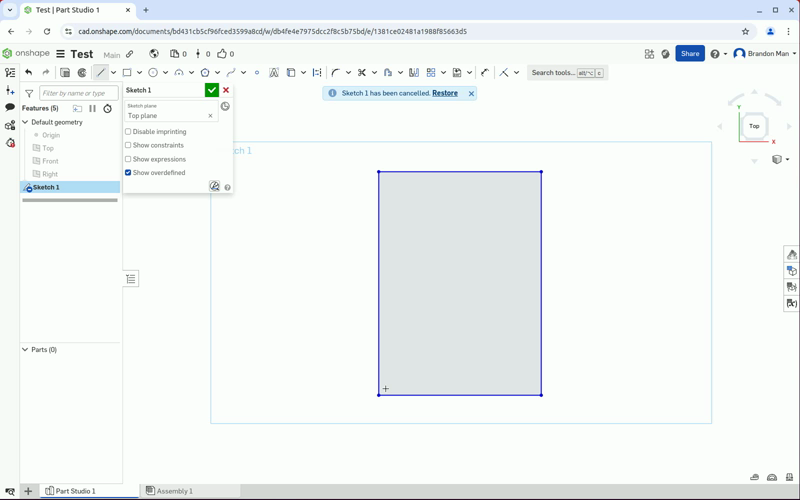
key_up(shift)
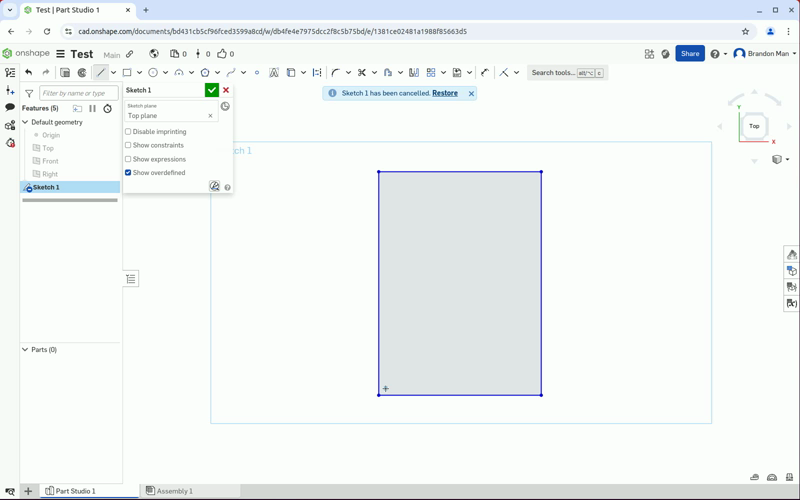
key_down(shift)
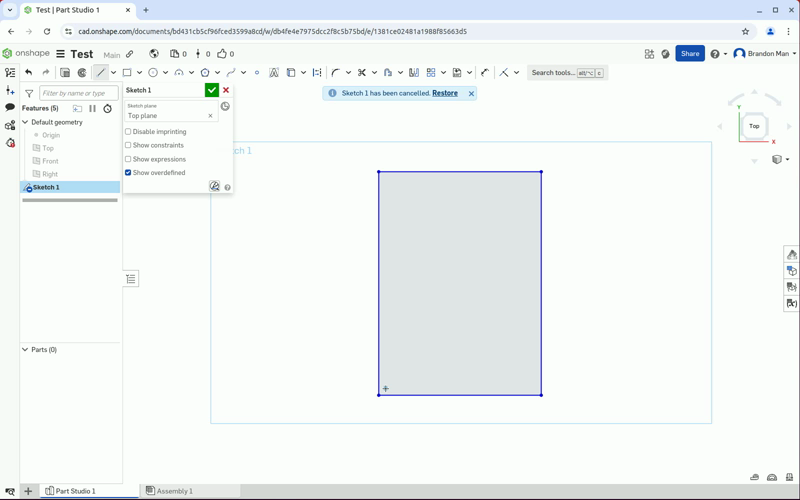
mouse_move(536, 388)
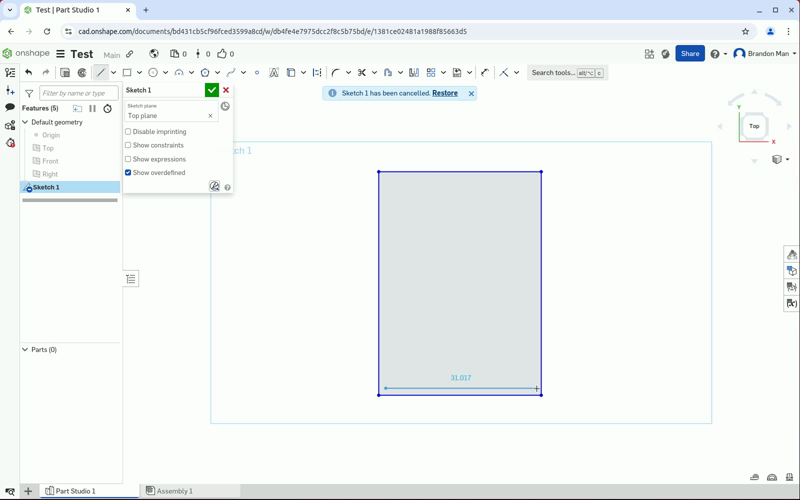
click(536, 388)
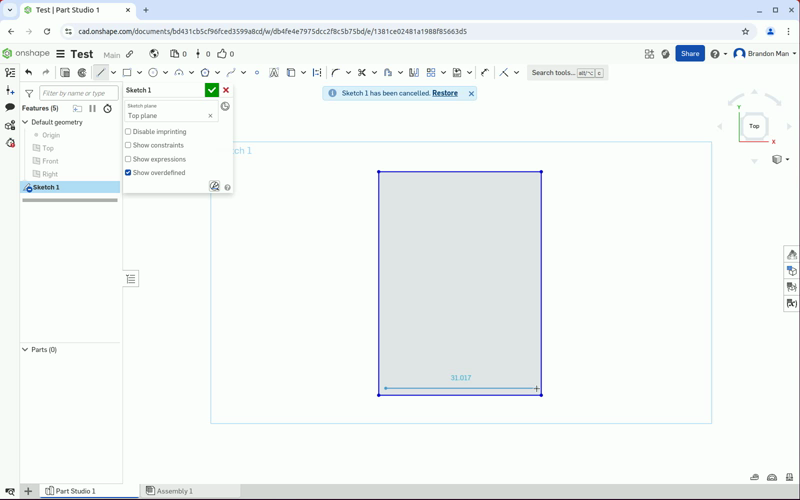
key_up(shift)
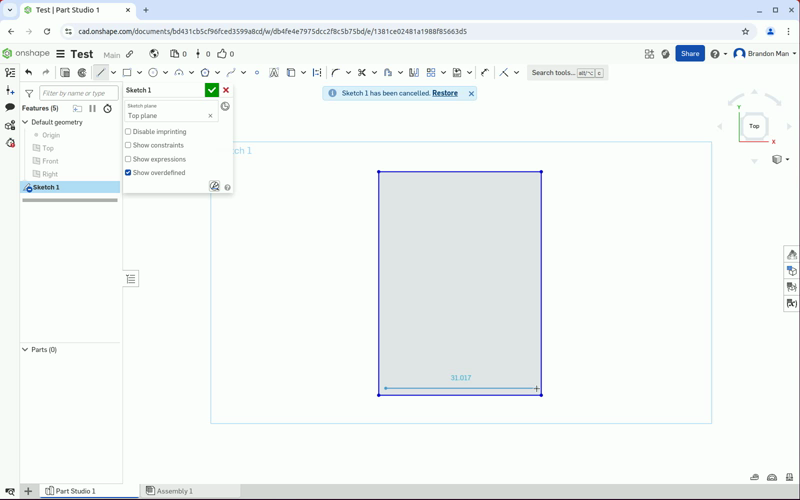
key_down(shift)
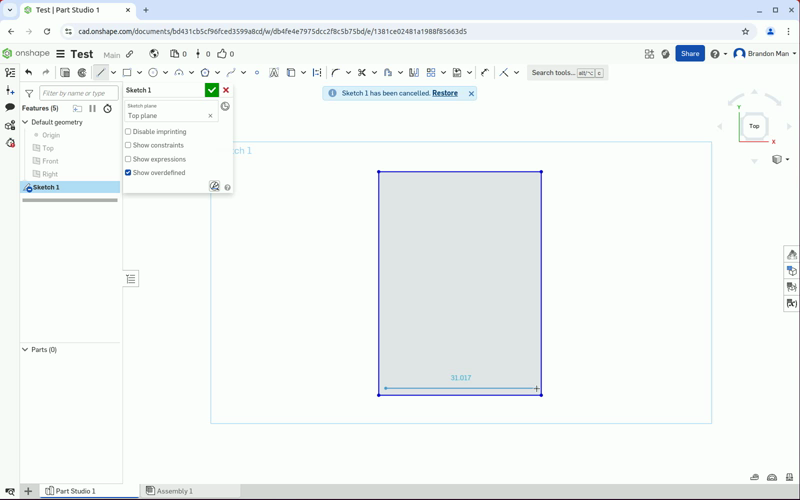
mouse_move(536, 178)
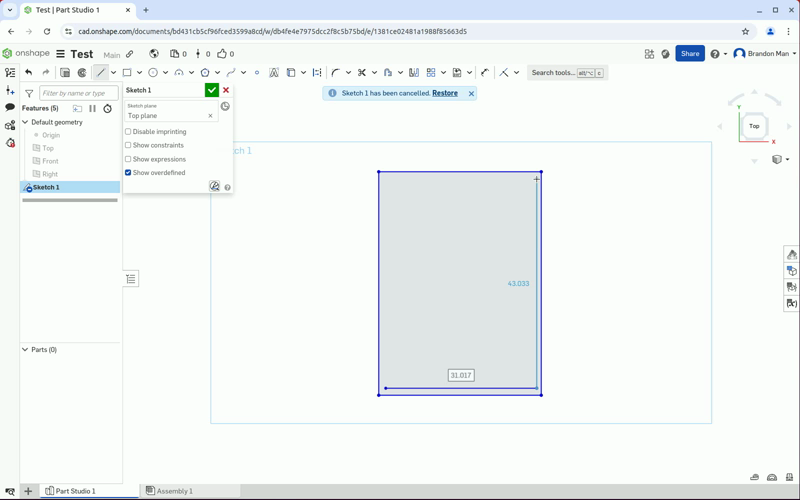
click(536, 178)
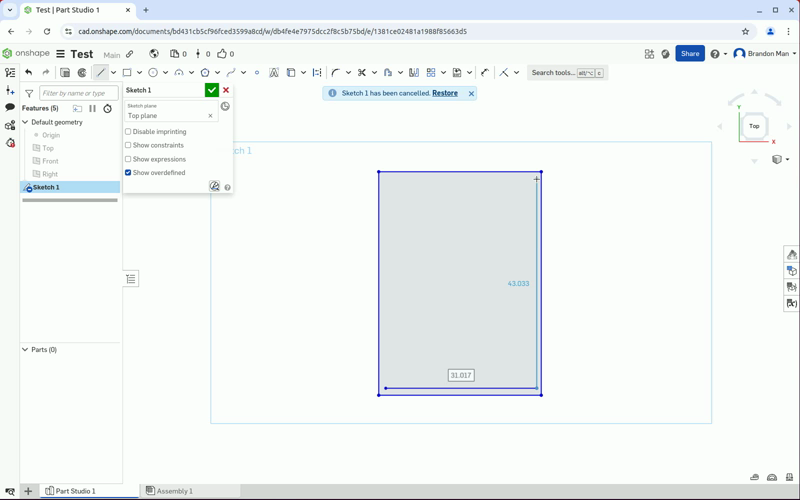
key_up(shift)
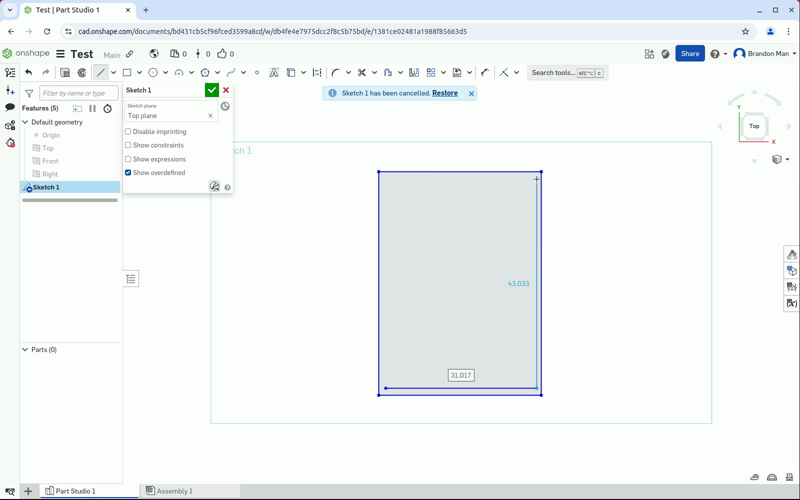
key_down(shift)
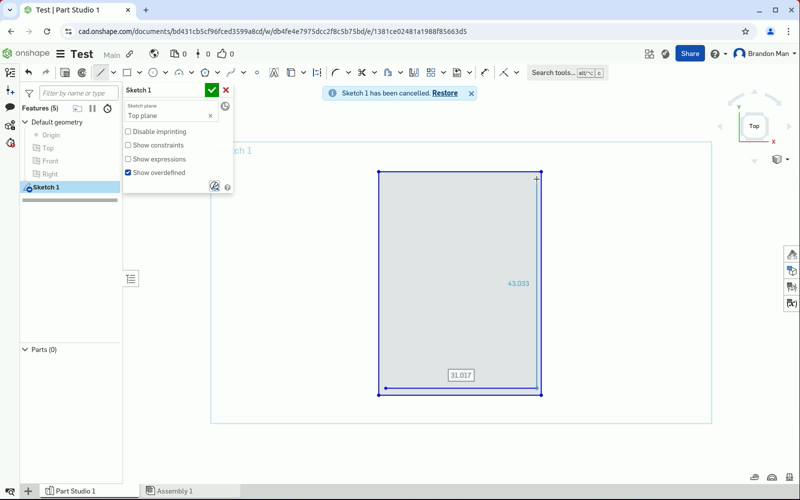
mouse_move(385, 178)
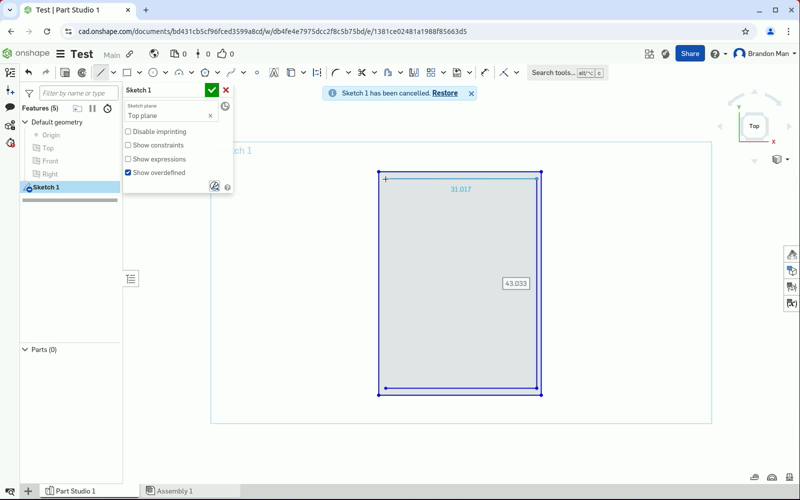
click(385, 178)
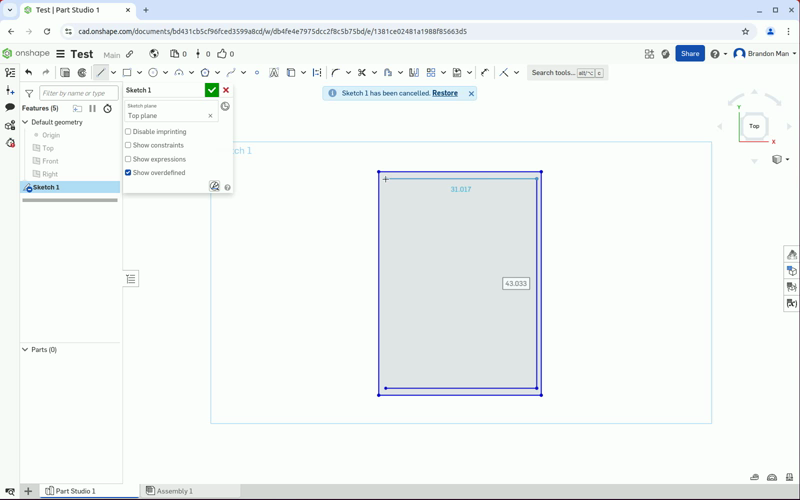
key_up(shift)
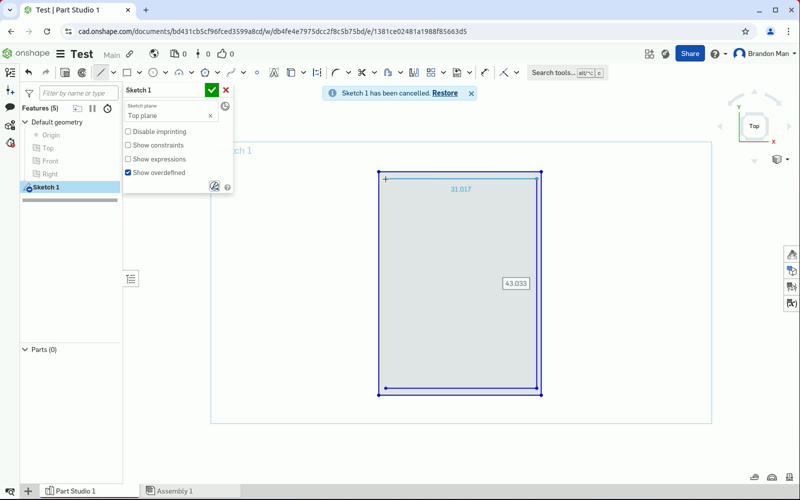
key_down(shift)
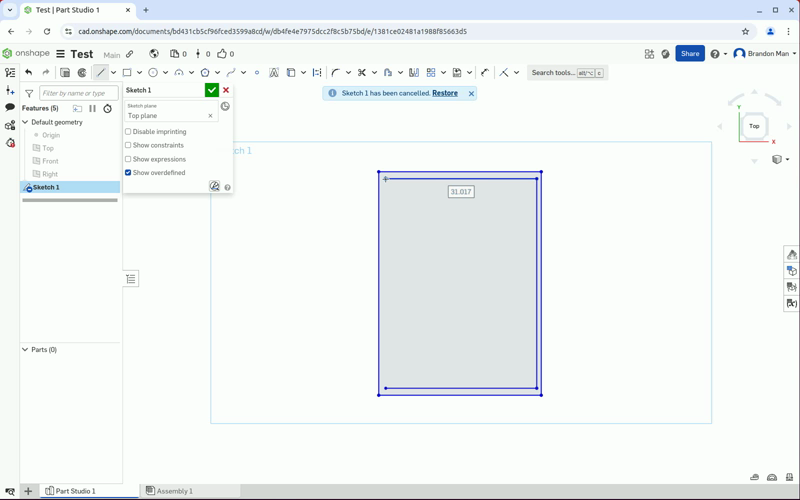
mouse_move(385, 388)
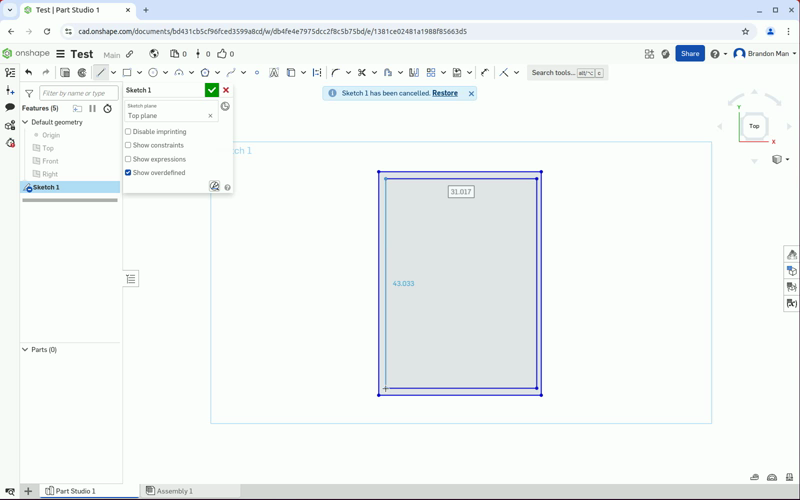
key_up(shift)
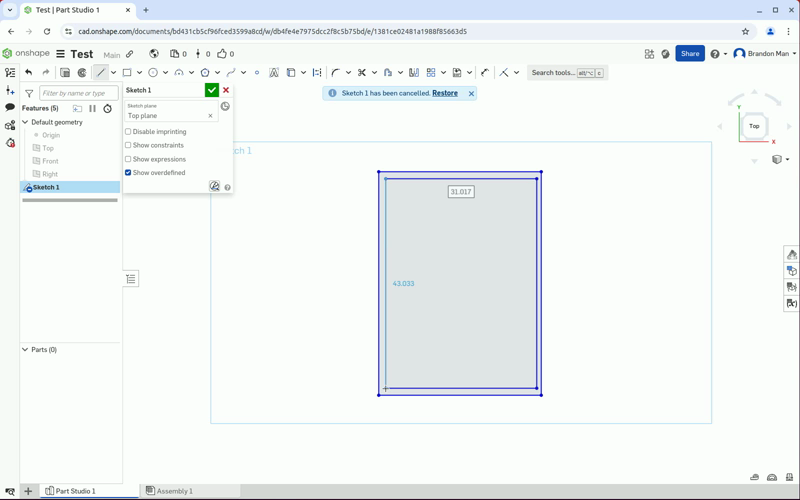
click(385, 388)
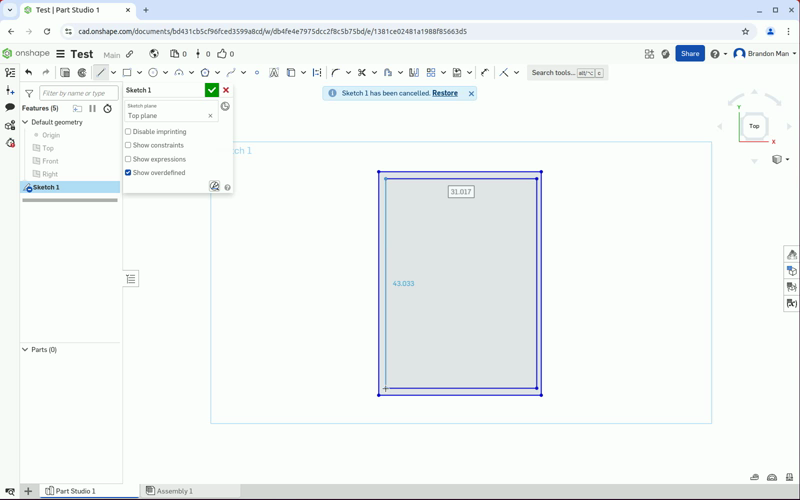
key(esc)
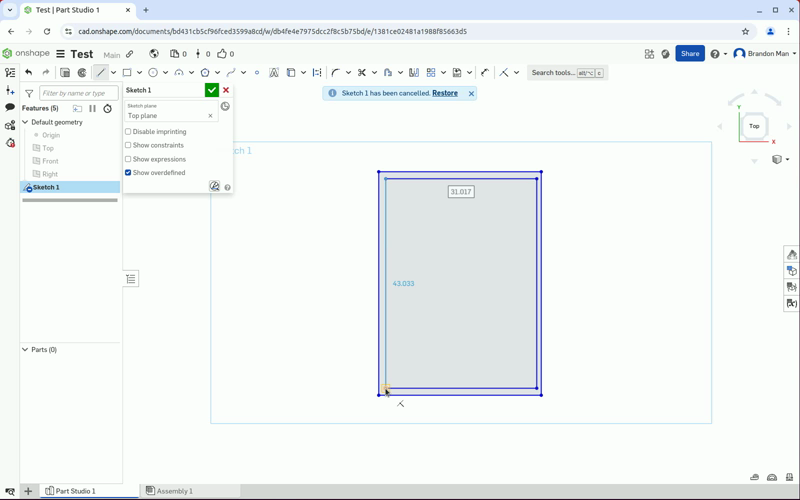
mouse_move(519, 391)
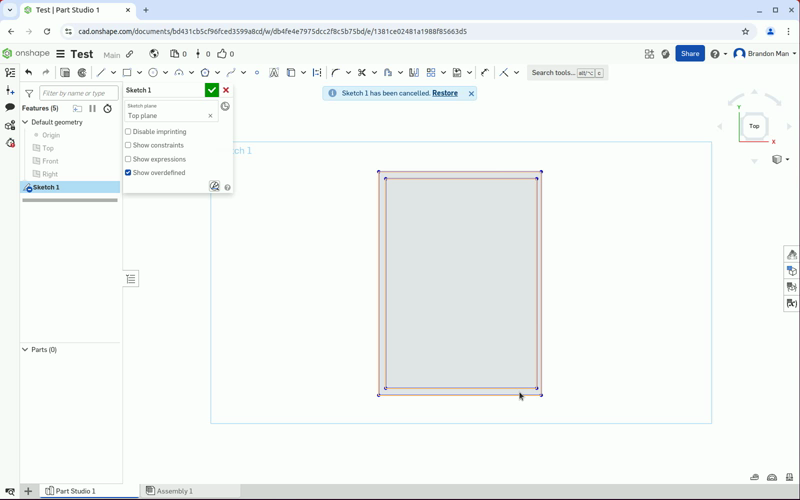
click(519, 391)
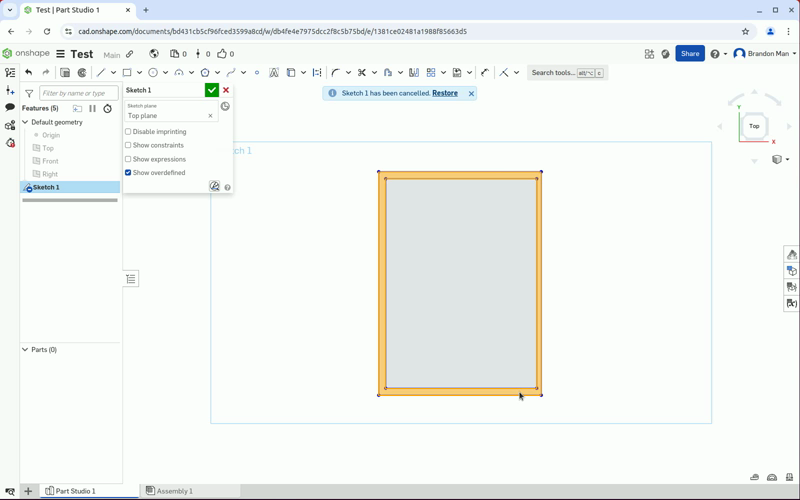
mouse_move(73, 352)
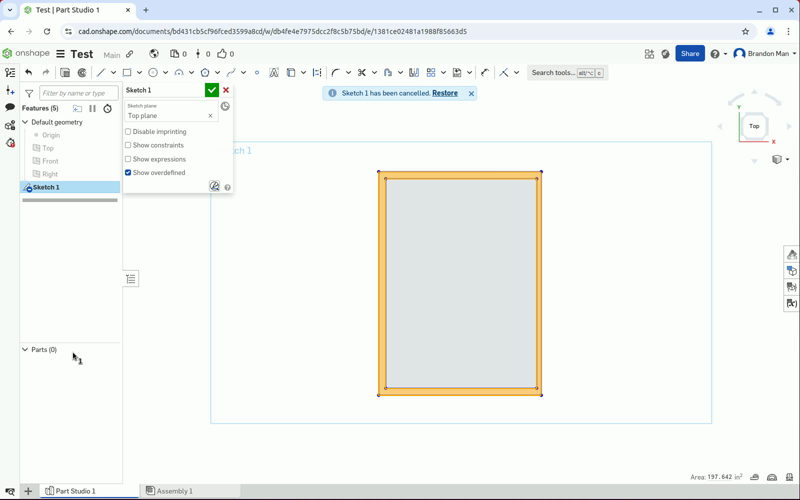
key(shift+y)
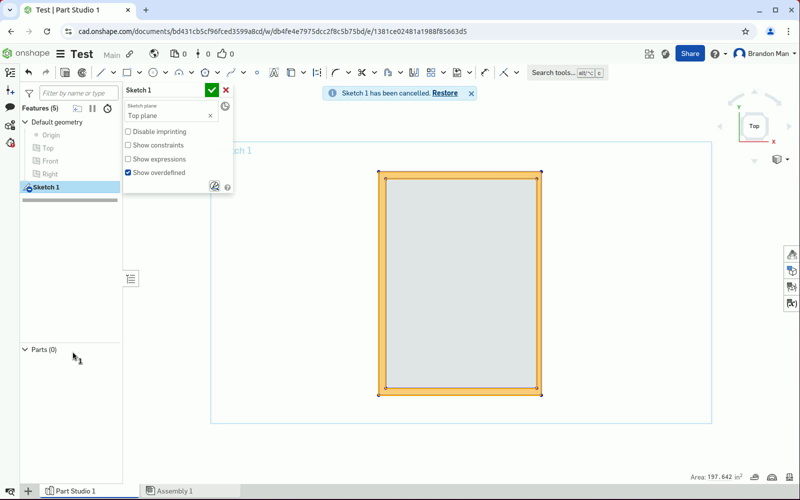
key(shift+e)
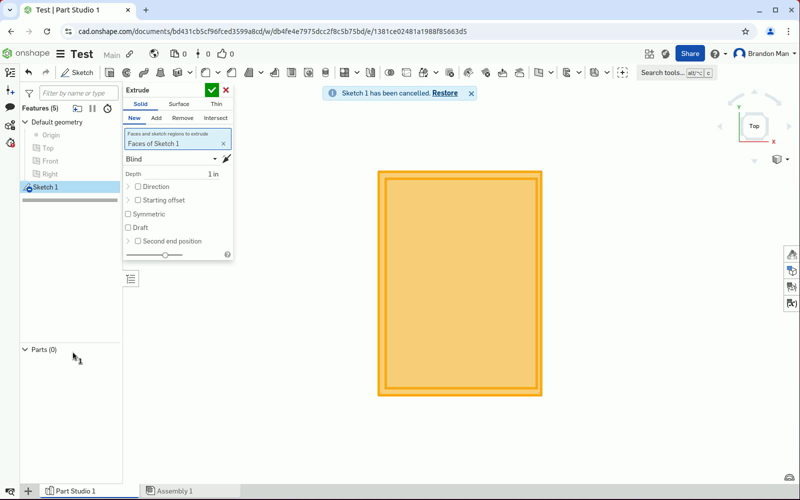
mouse_move(143, 106)
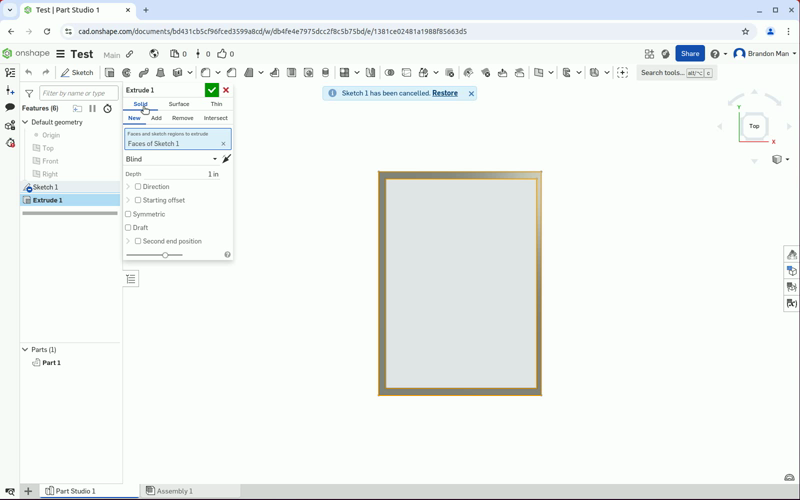
click(143, 106)
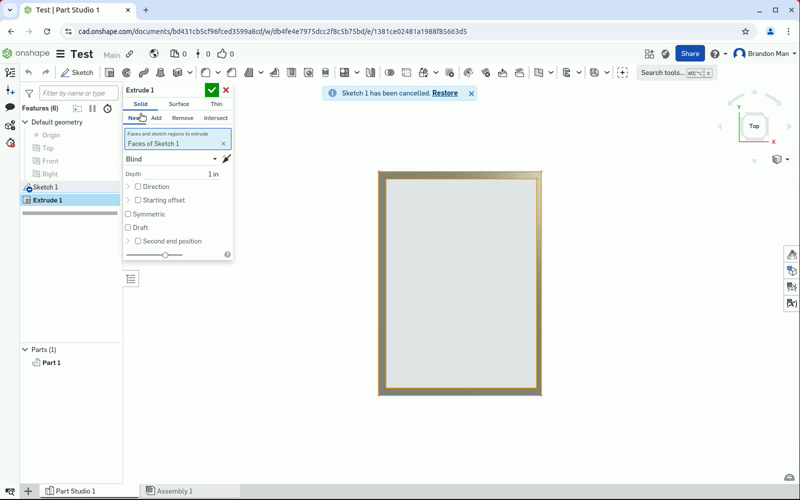
mouse_move(137, 120)
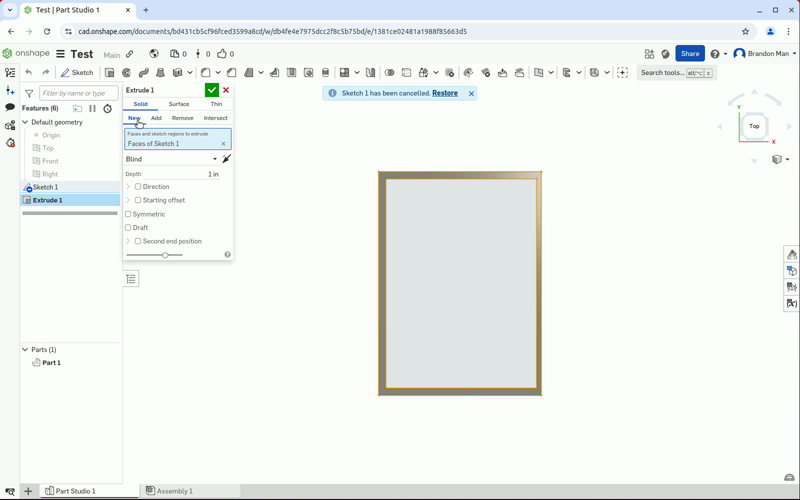
click(137, 120)
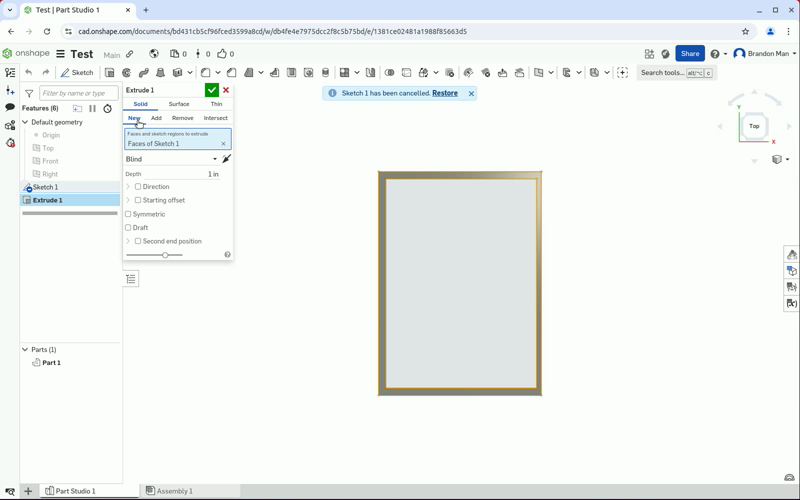
key(tab, 4)
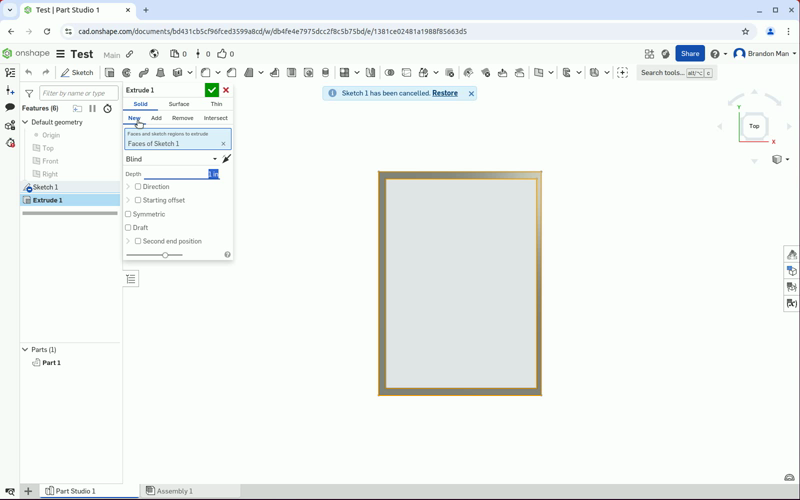
text(10.351)
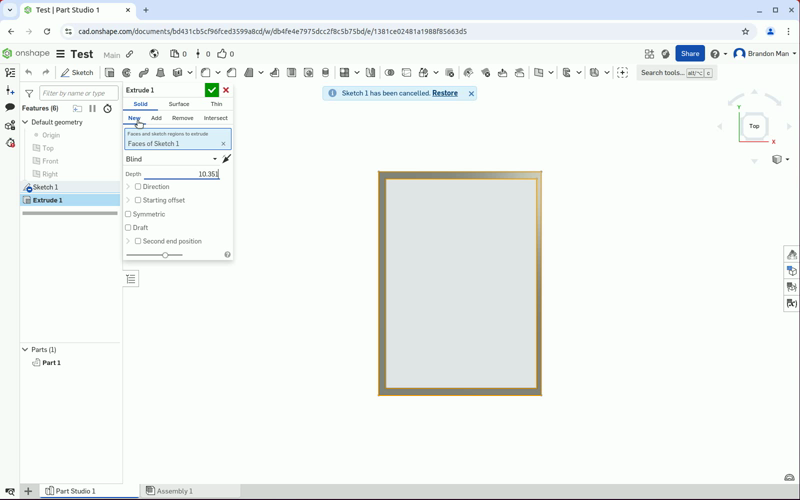
key(enter)
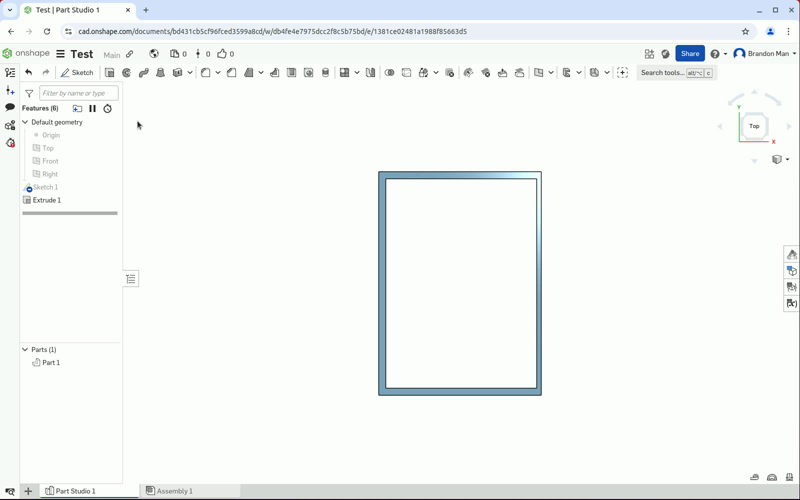
key(shift+h)
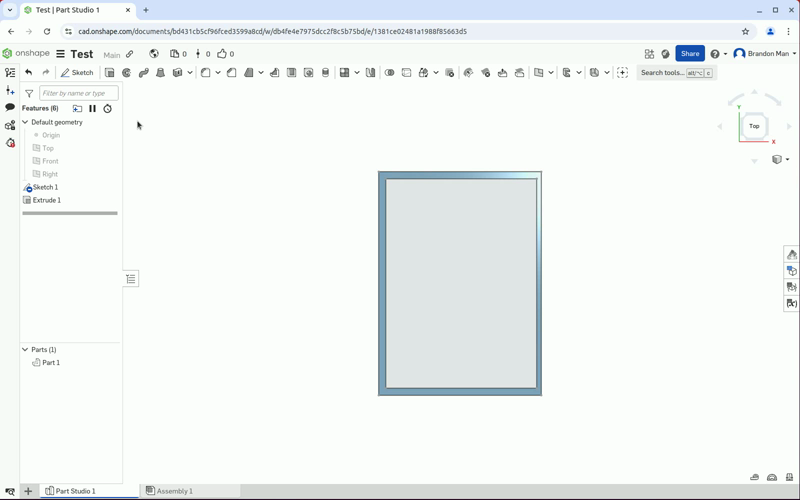
key(shift+h)
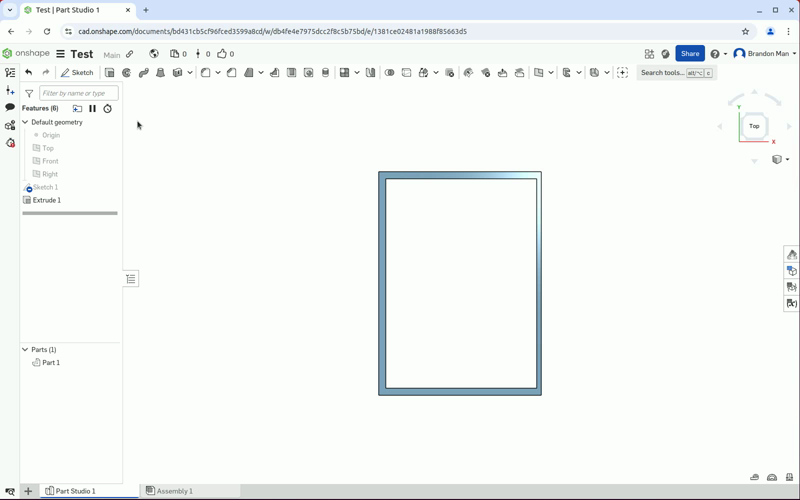
mouse_move(73, 189)
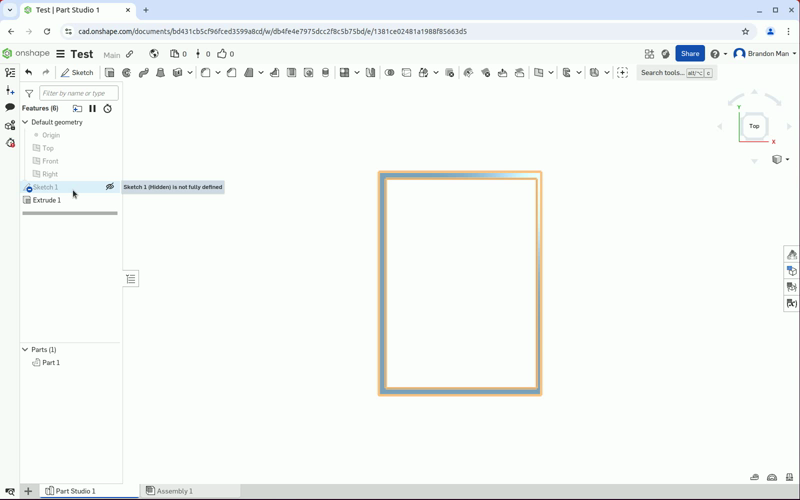
click(73, 189)
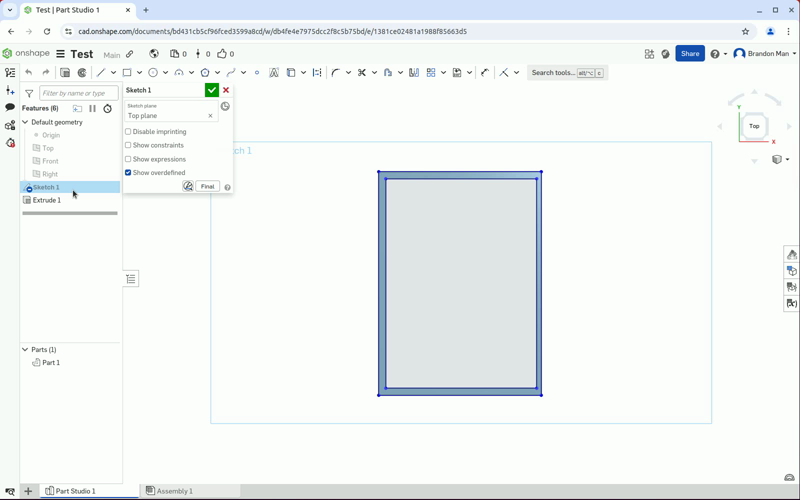
mouse_move(229, 92)
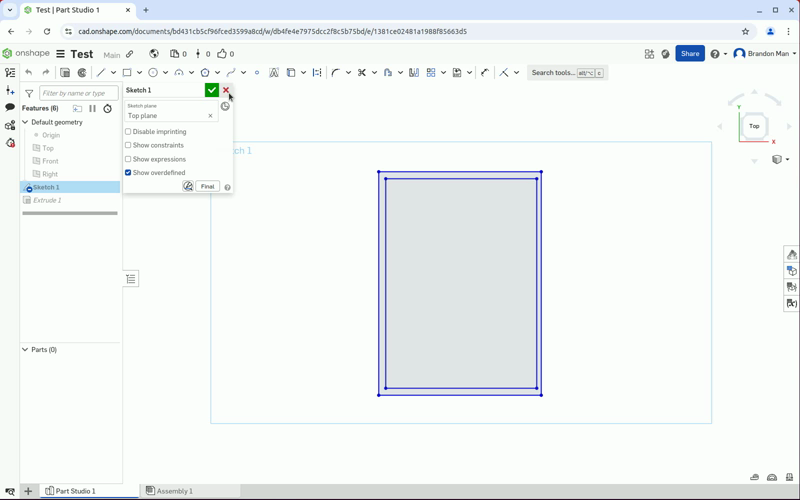
click(229, 92)
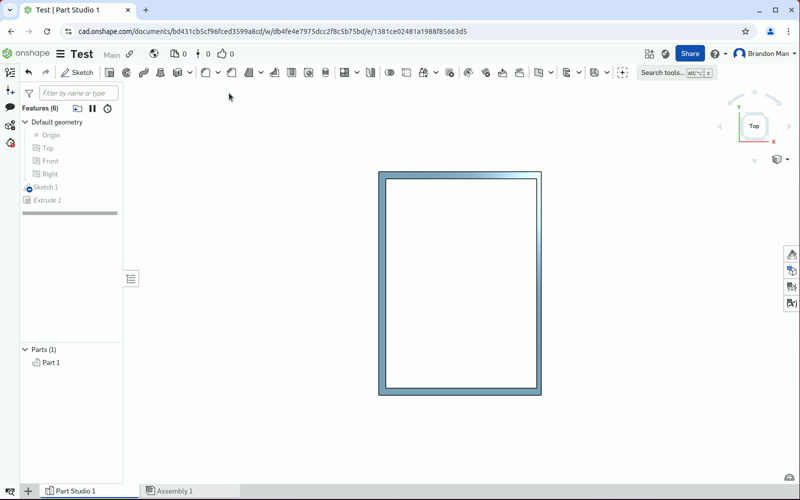
mouse_move(73, 352)
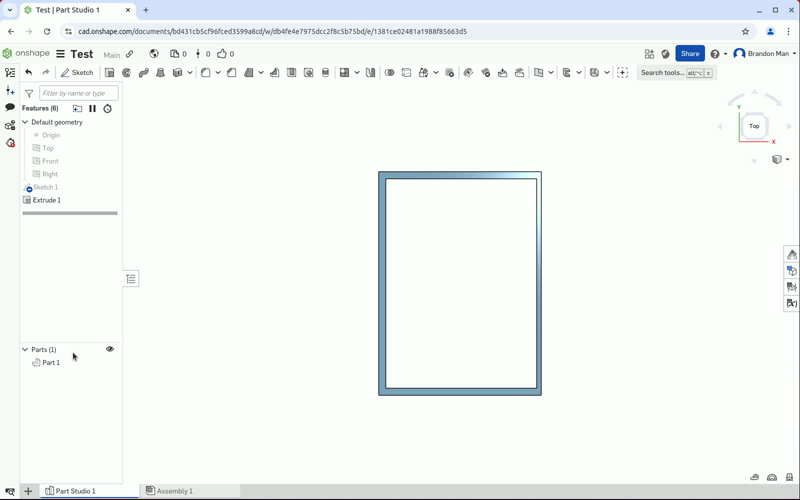
key(y)
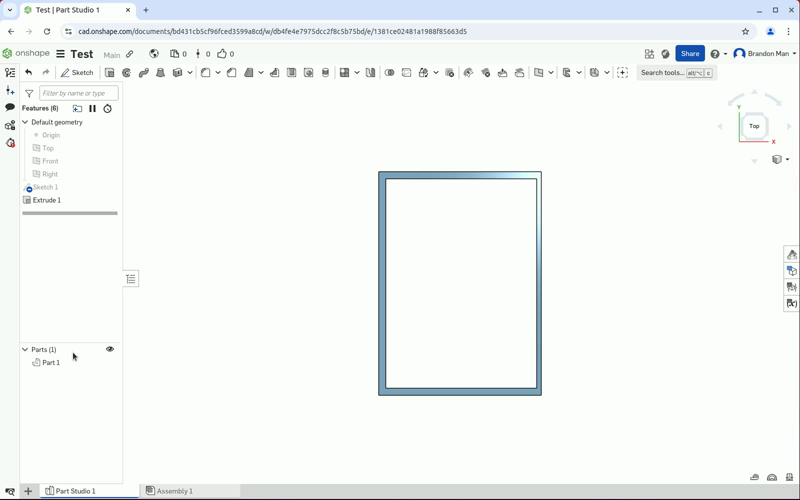
key(shift+p)
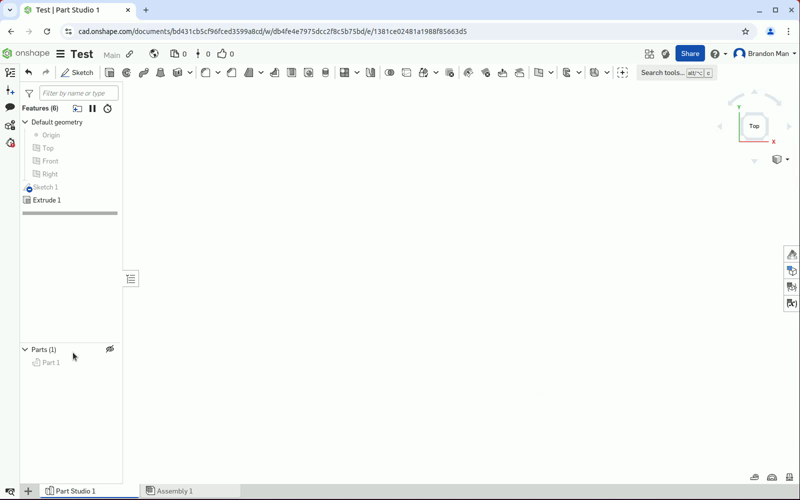
key(space)
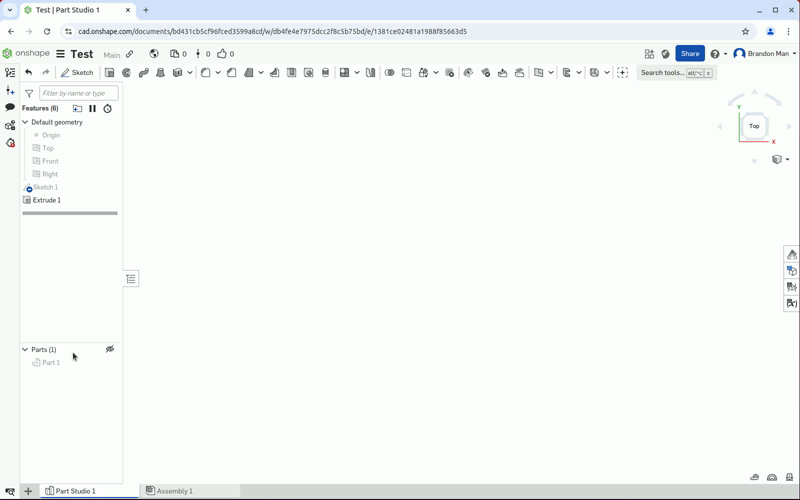
key_down(shift)
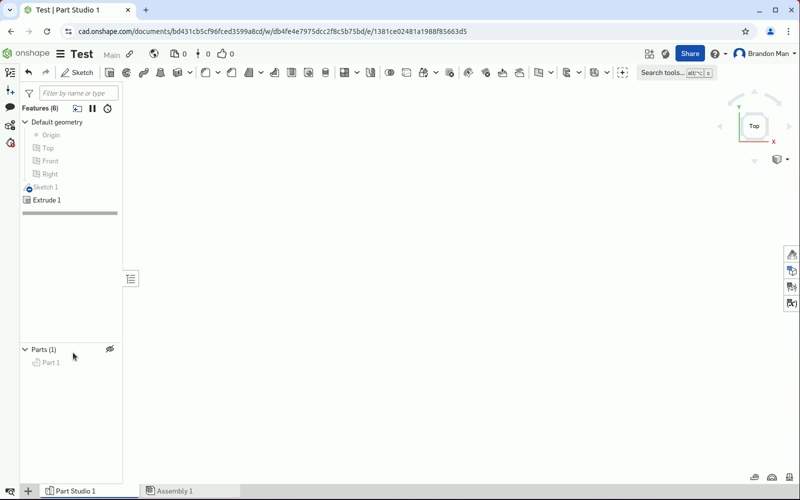
key(up)
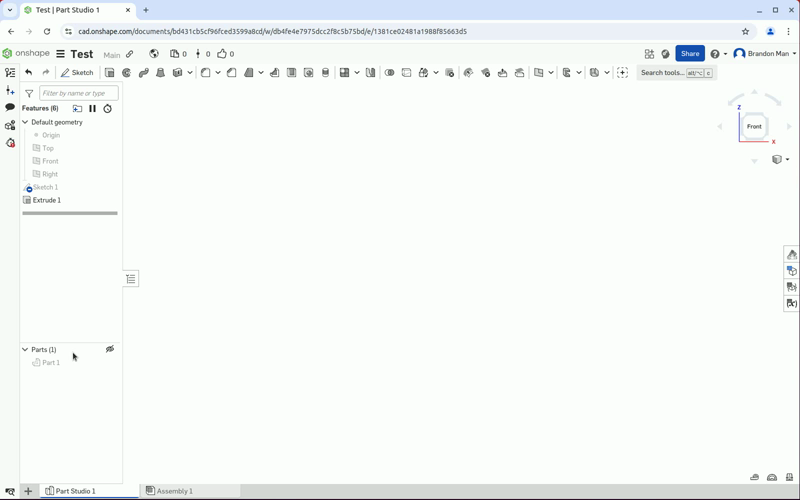
key_up(shift)
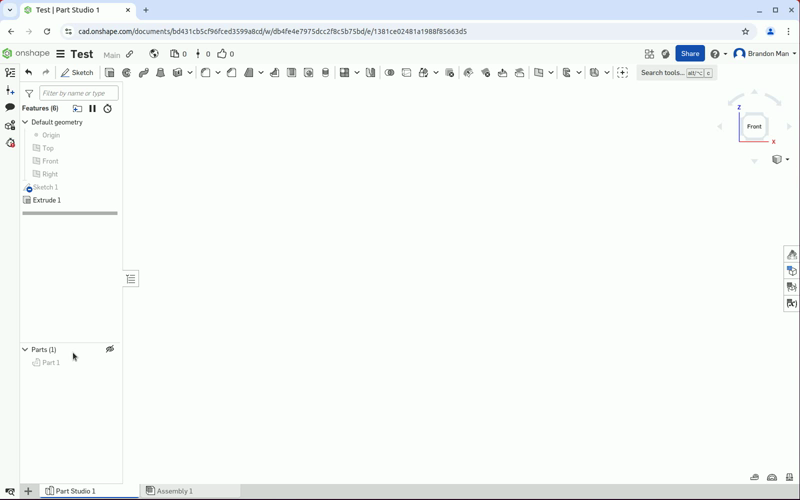
mouse_move(73, 352)
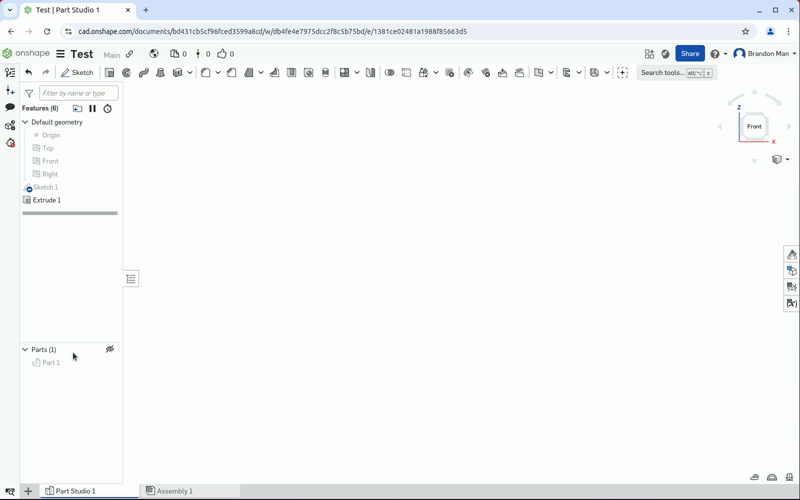
key(shift+y)
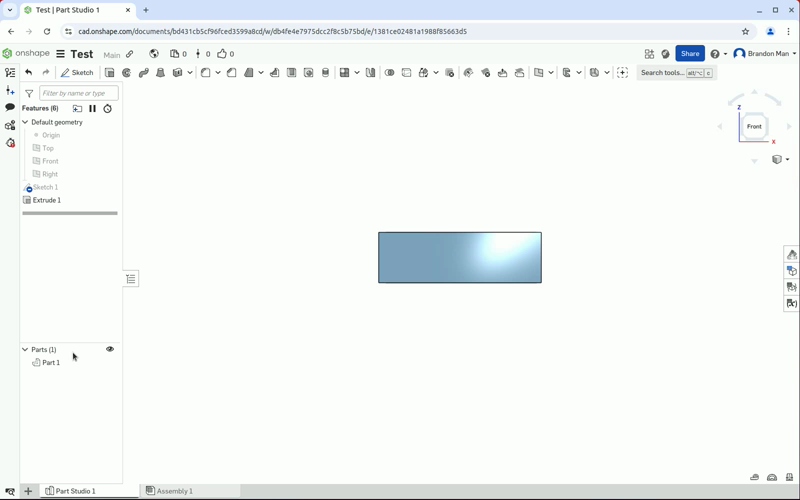
mouse_move(541, 75)
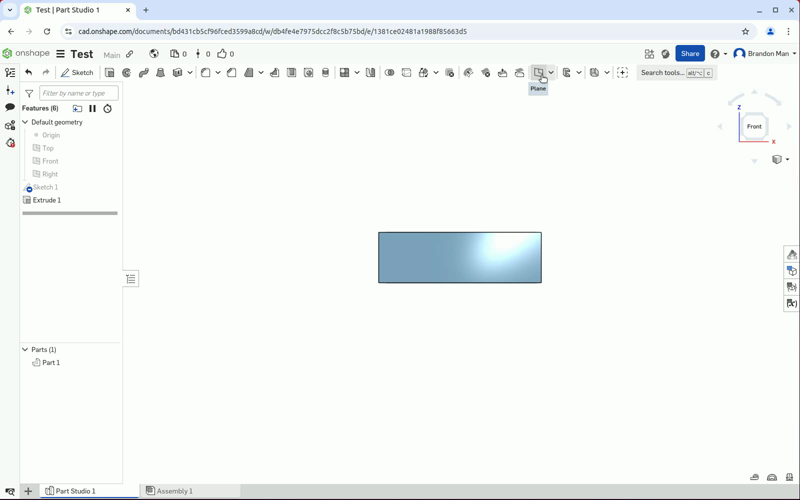
click(541, 75)
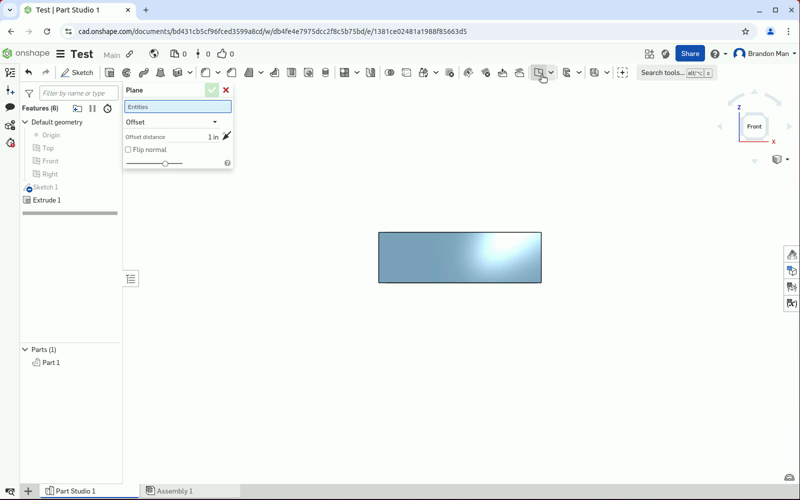
mouse_move(73, 163)
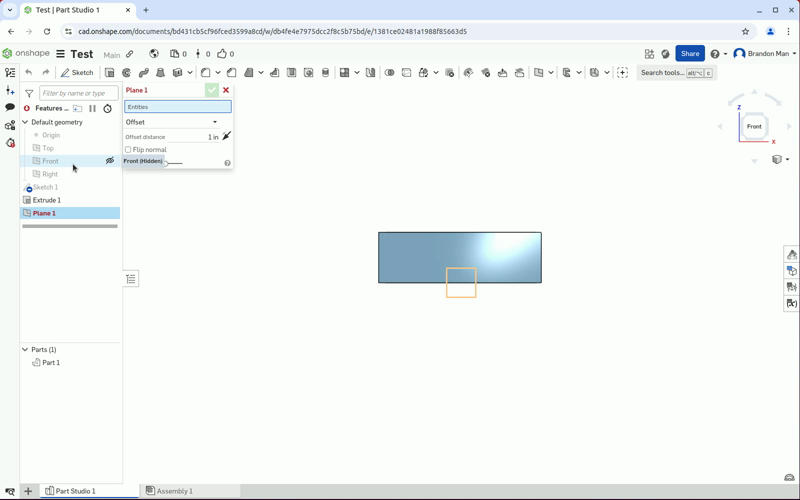
click(73, 163)
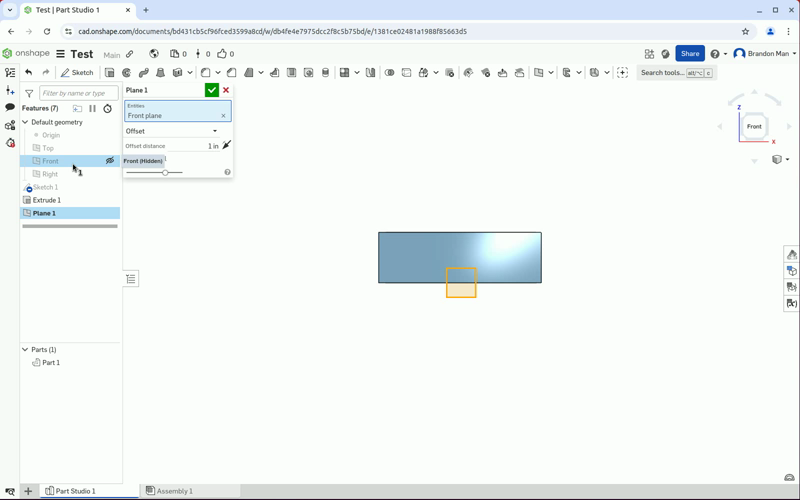
key(tab, 2)
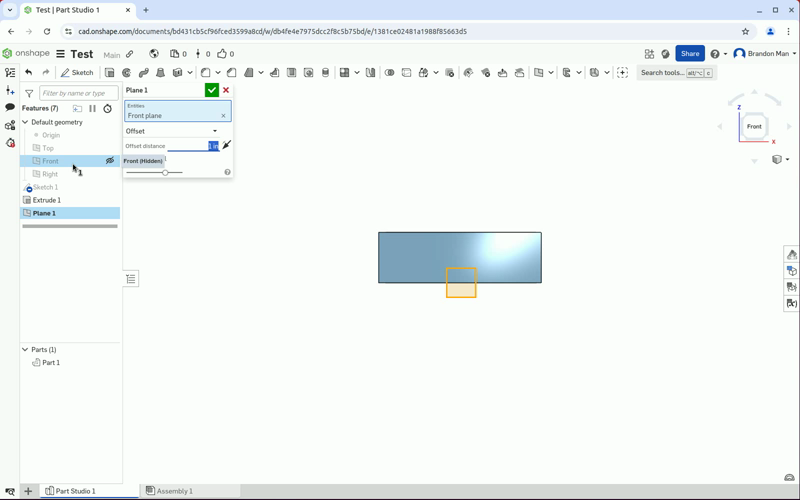
text(21.907)
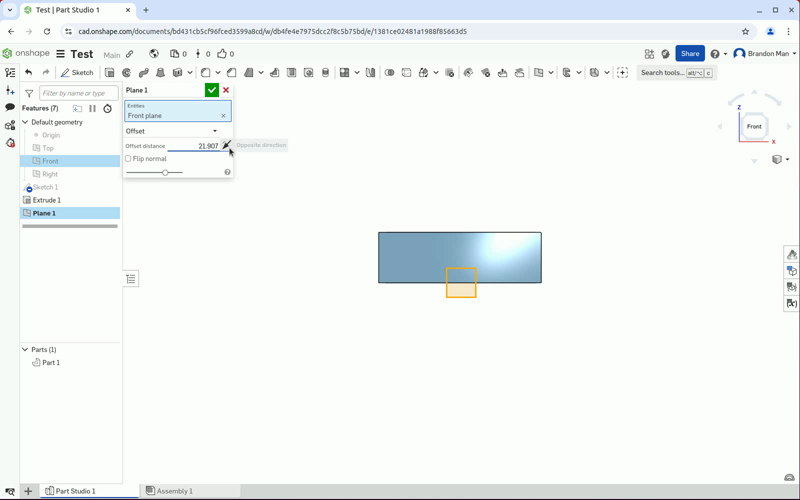
mouse_move(229, 147)
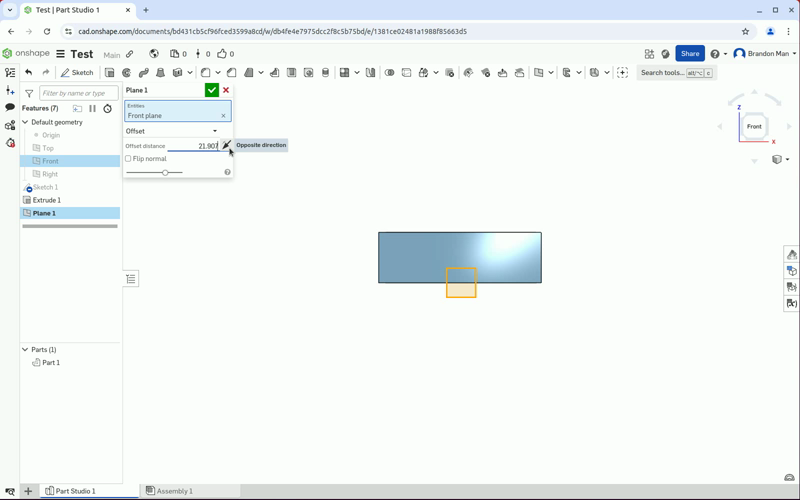
click(229, 147)
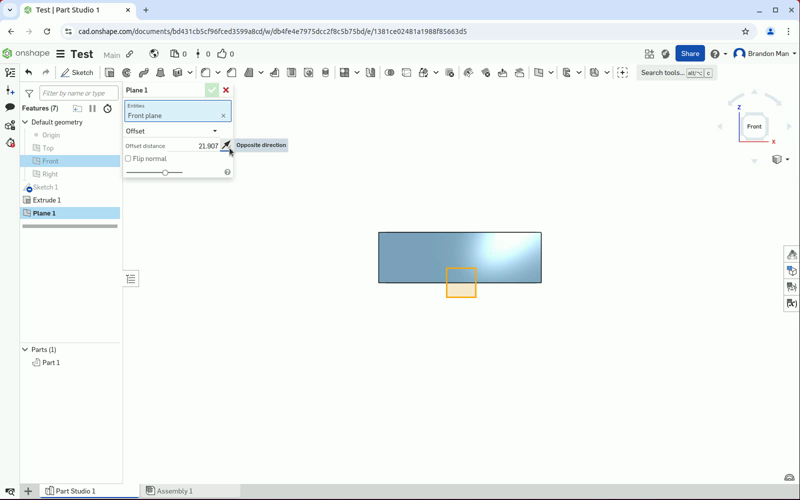
key(enter, 2)
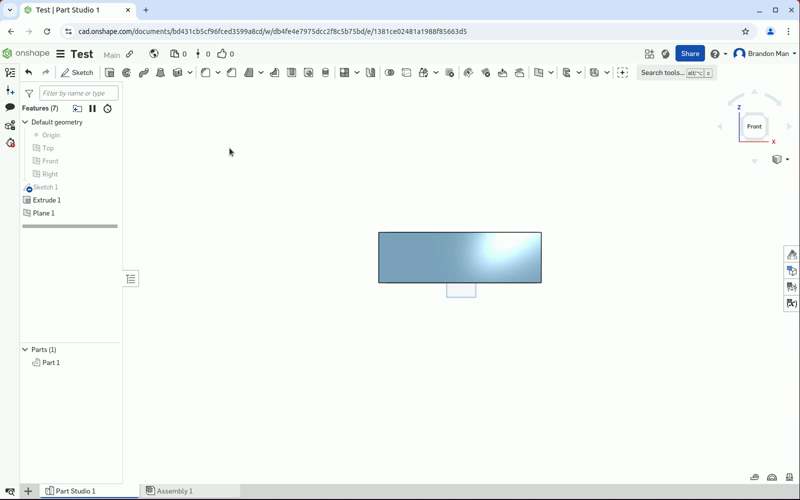
key(shift+s)
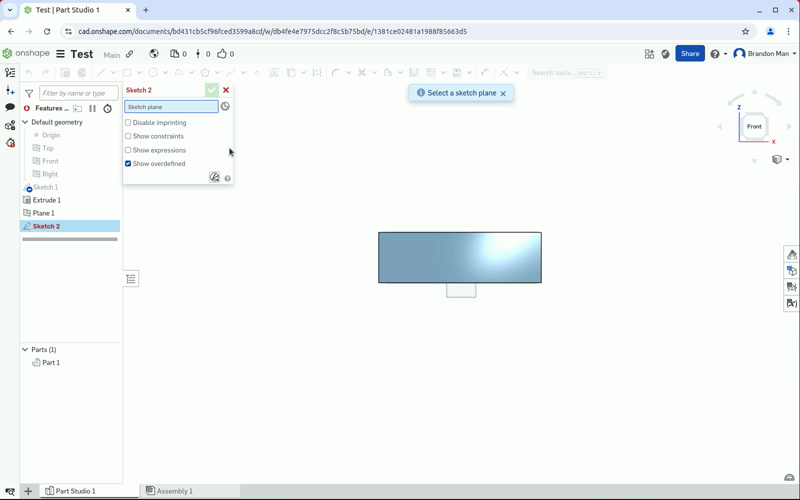
mouse_move(73, 215)
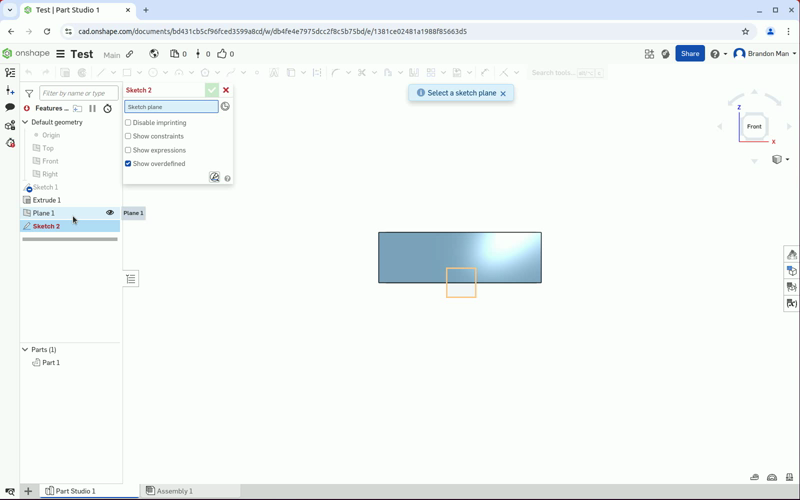
click(73, 215)
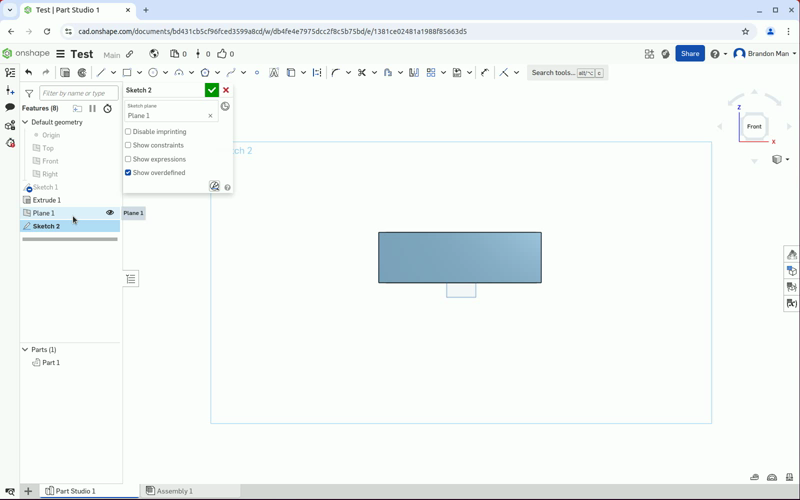
mouse_move(73, 352)
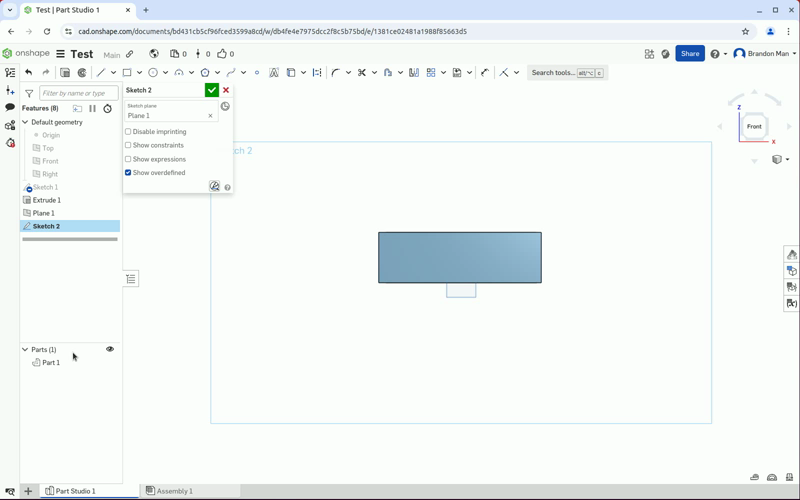
key(y)
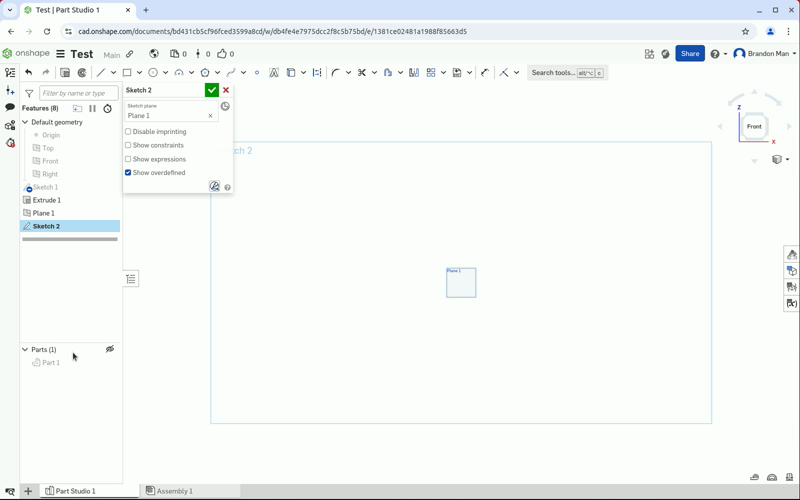
key(l)
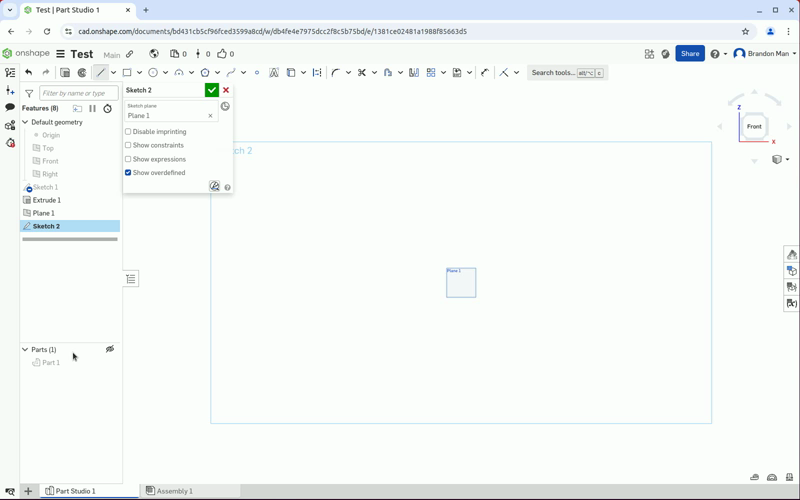
key_down(shift)
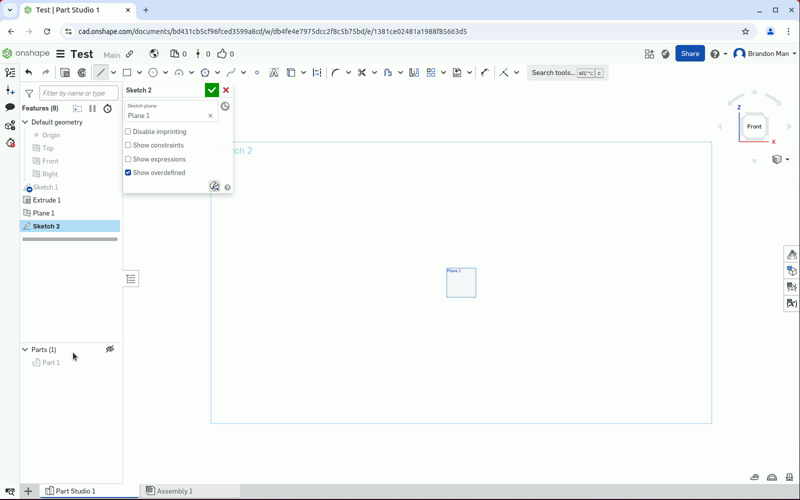
mouse_move(384, 279)
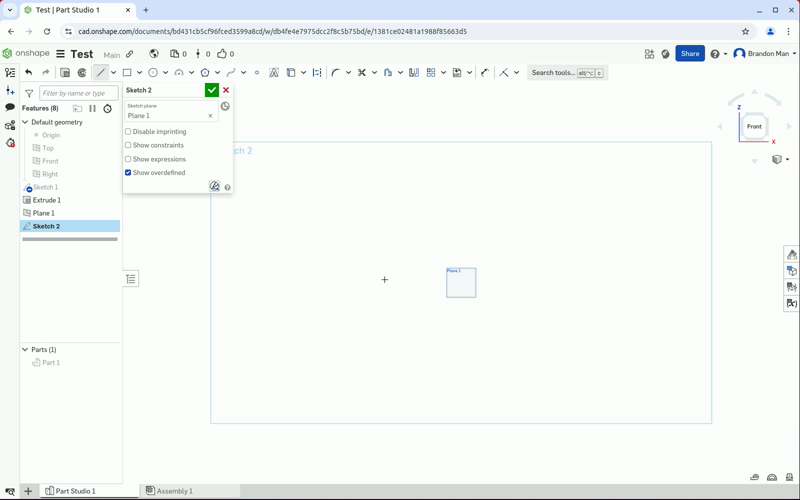
click(384, 279)
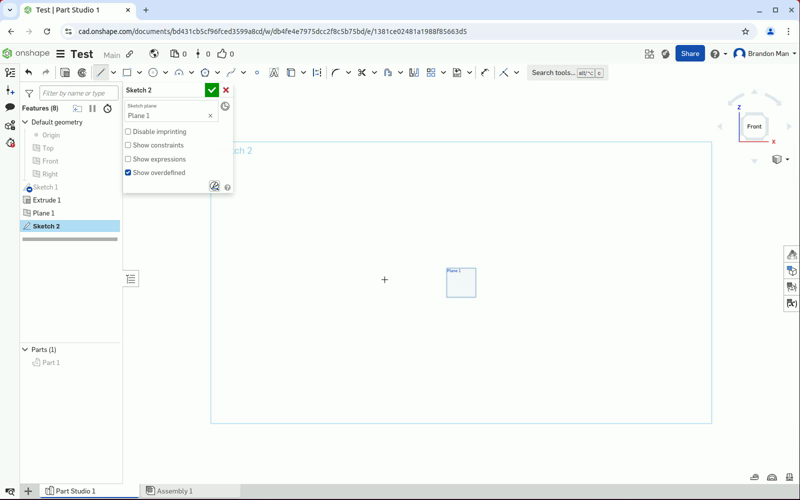
key_up(shift)
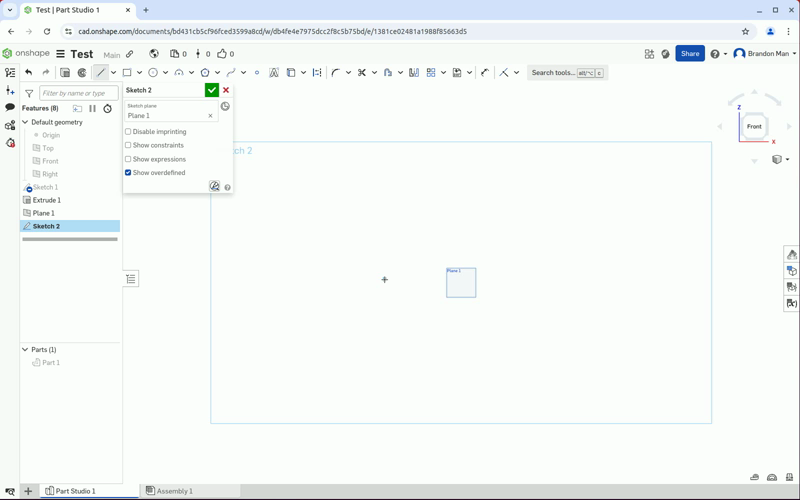
key_down(shift)
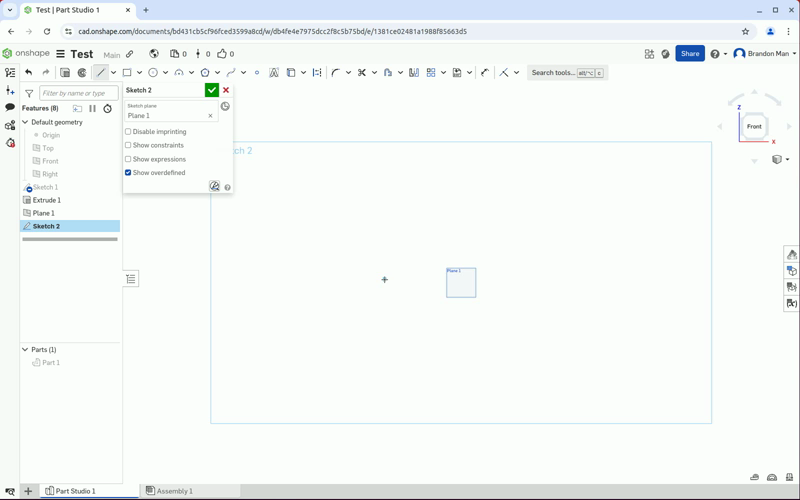
mouse_move(535, 279)
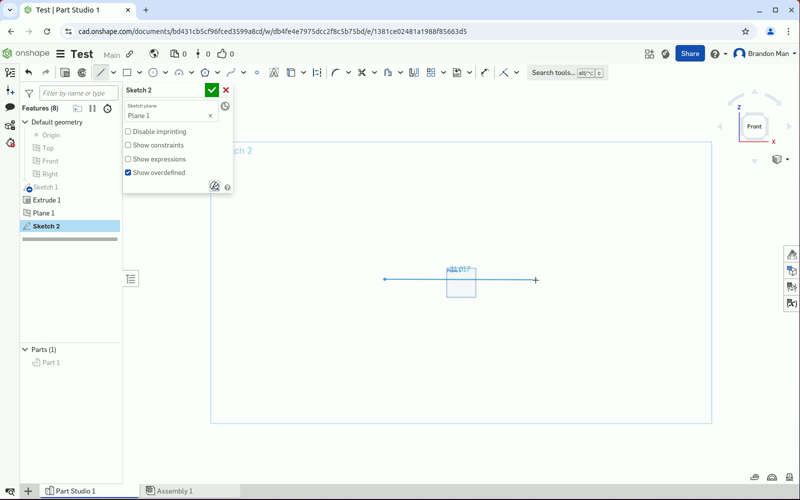
click(535, 279)
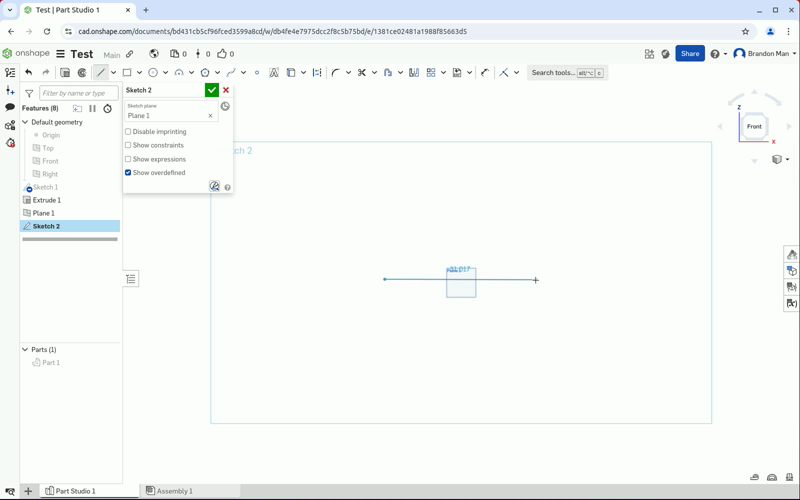
key_up(shift)
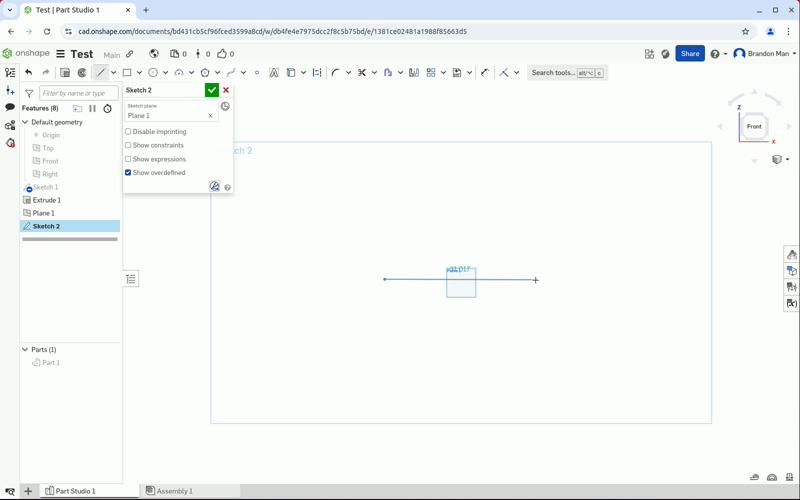
key_down(shift)
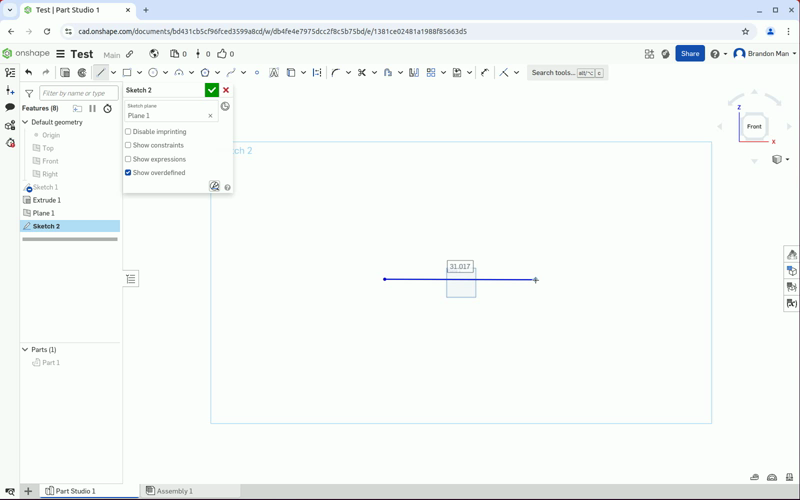
mouse_move(565, 279)
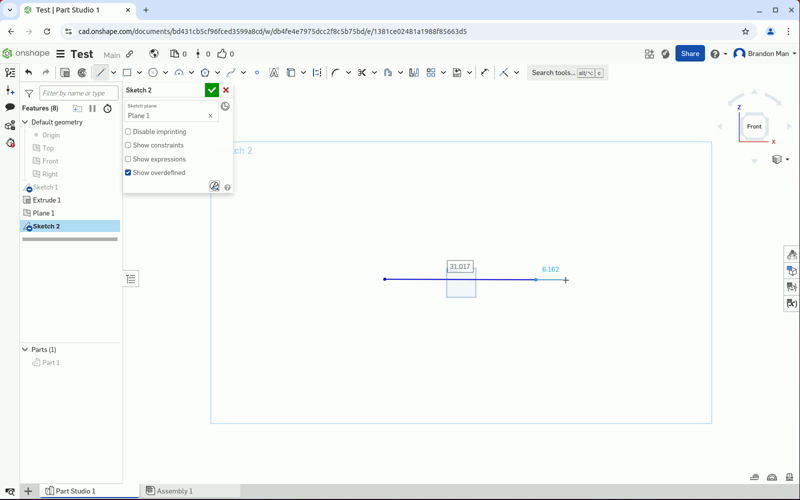
mouse_move(535, 276)
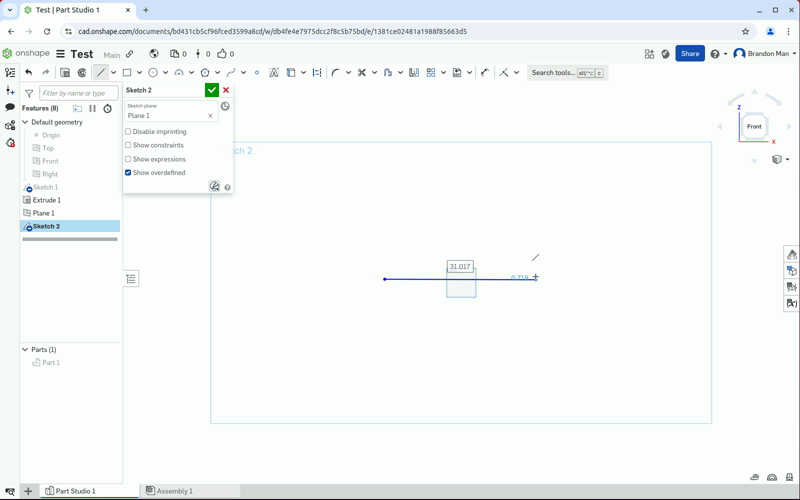
scroll(6)
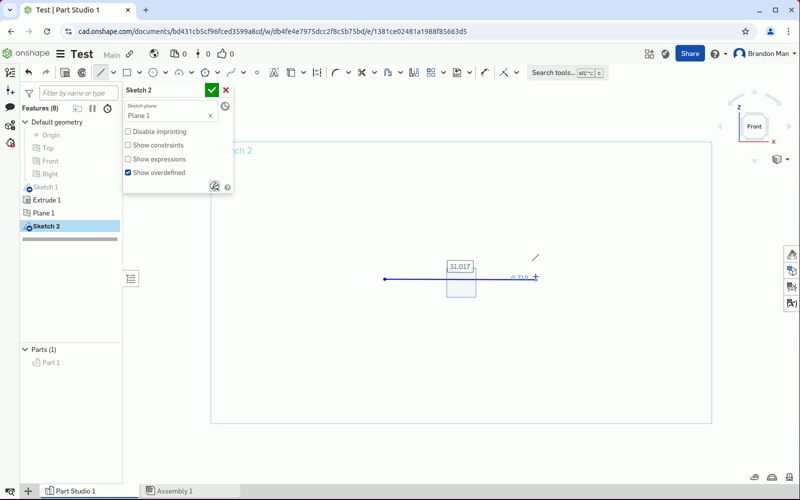
scroll(6)
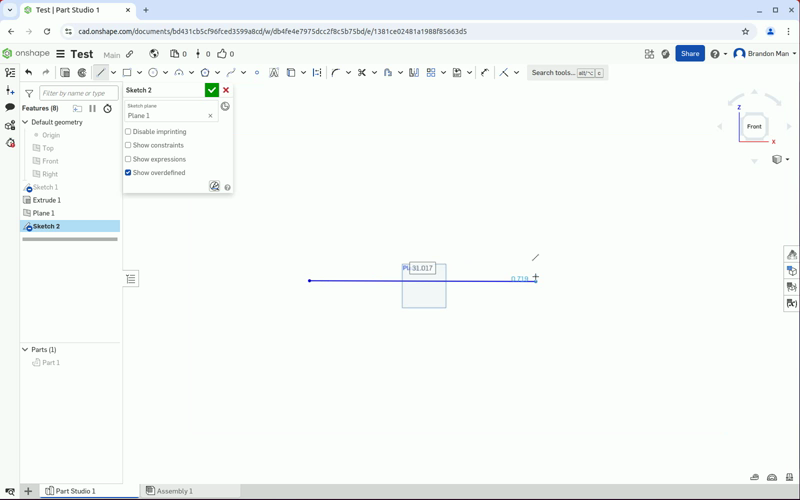
scroll(6)
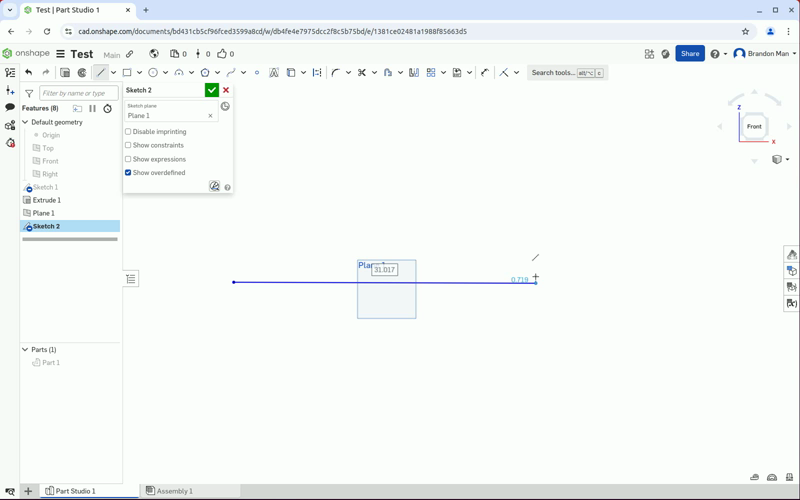
scroll(6)
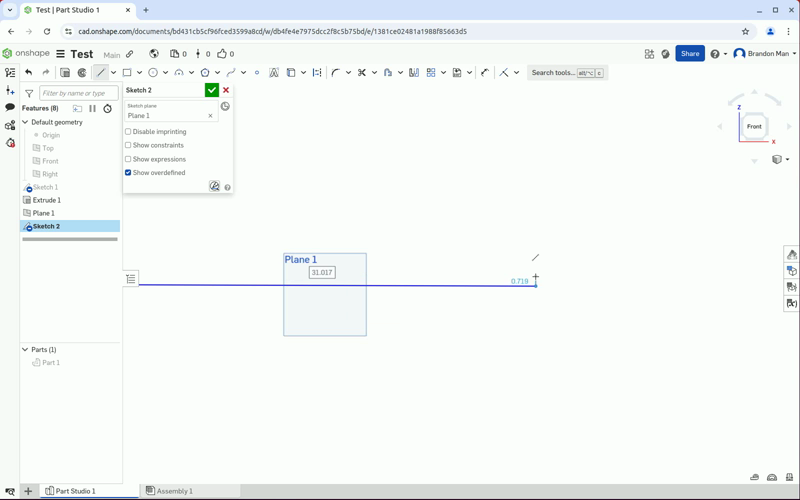
scroll(6)
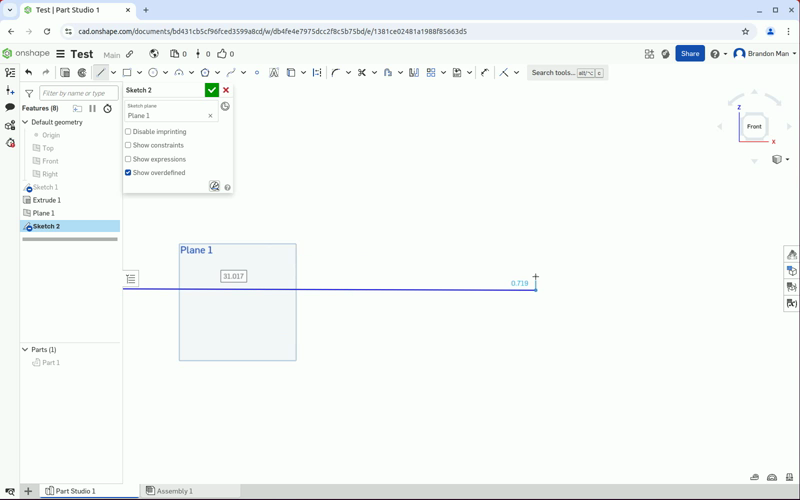
scroll(6)
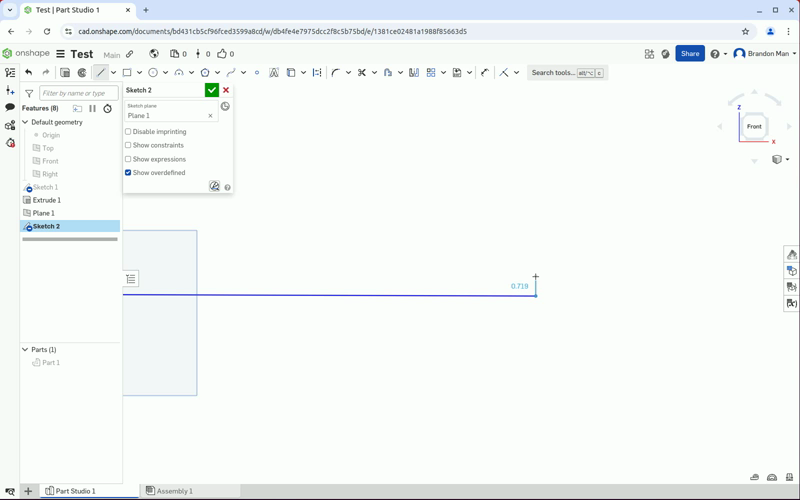
scroll(6)
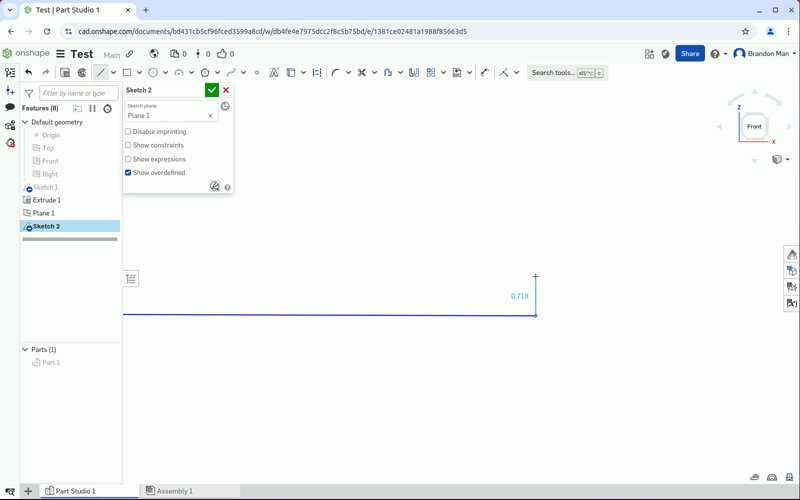
click(535, 276)
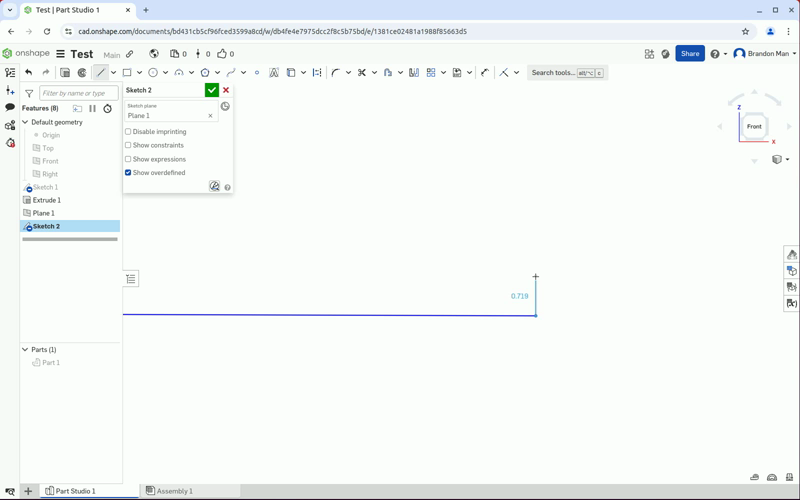
scroll(-6)
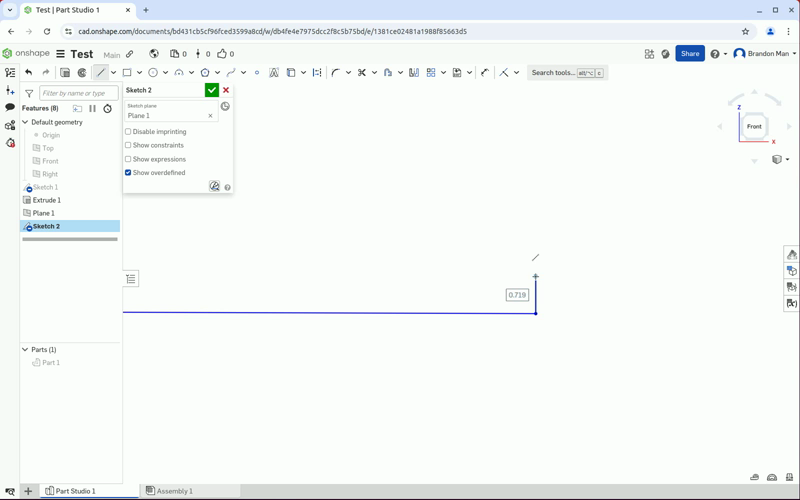
scroll(-6)
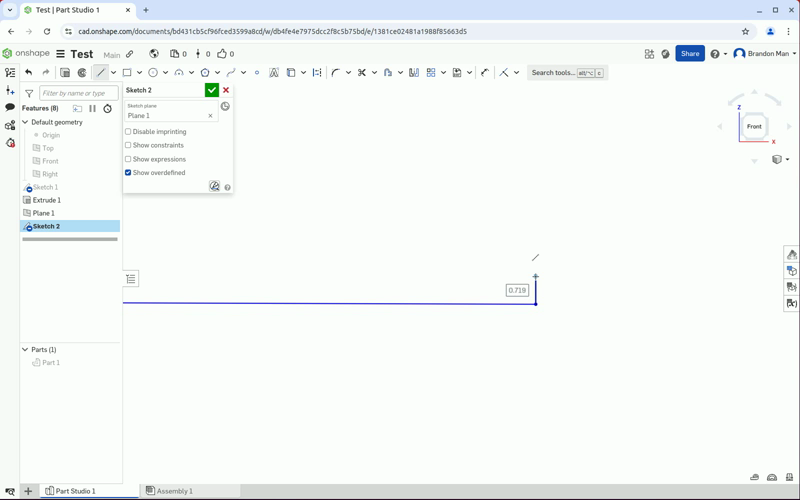
scroll(-6)
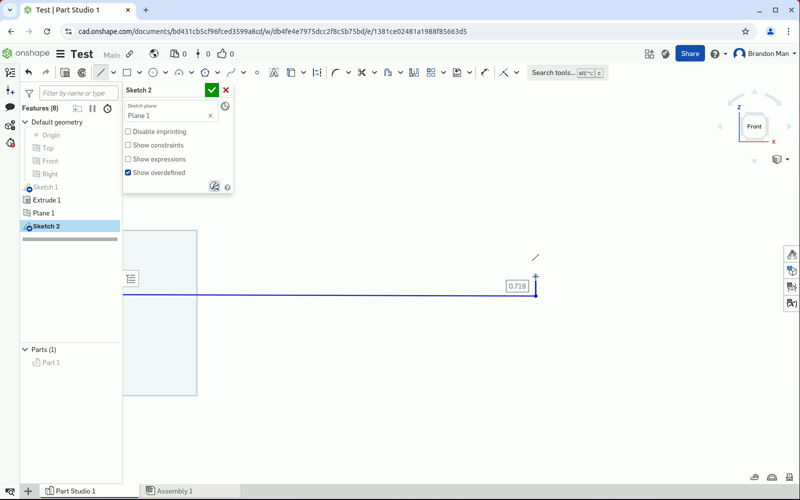
scroll(-6)
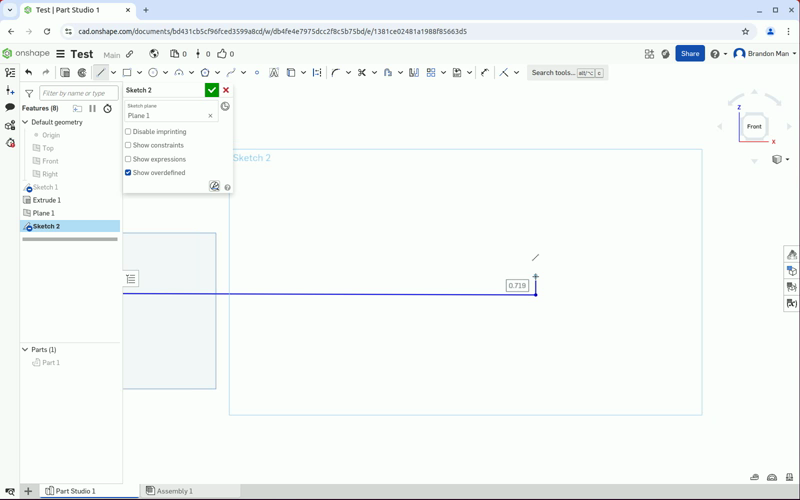
scroll(-6)
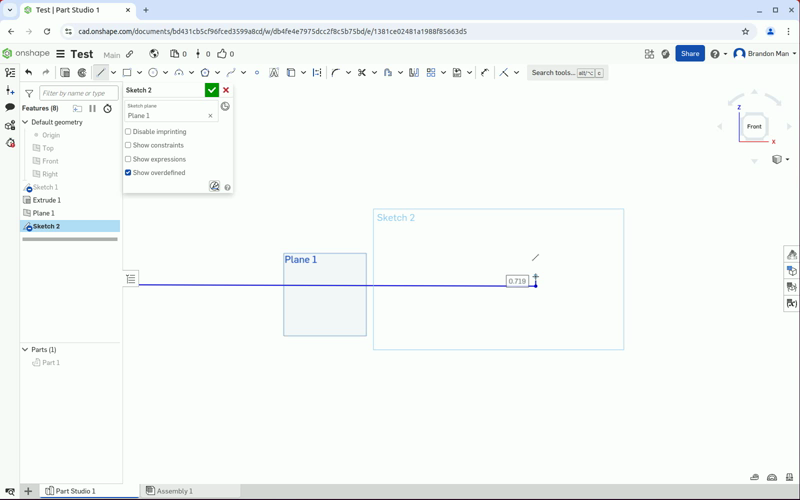
scroll(-6)
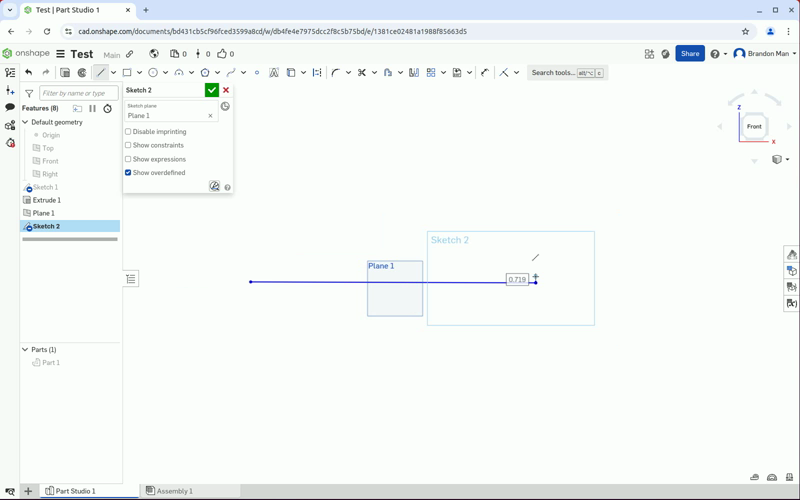
scroll(-6)
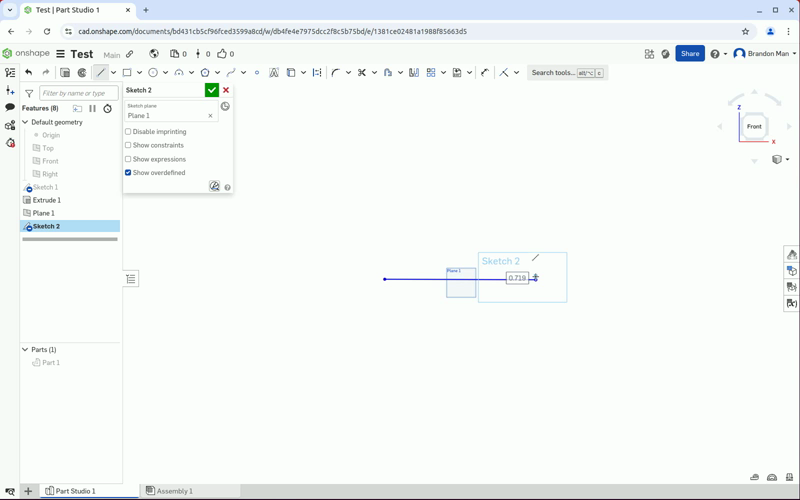
key_up(shift)
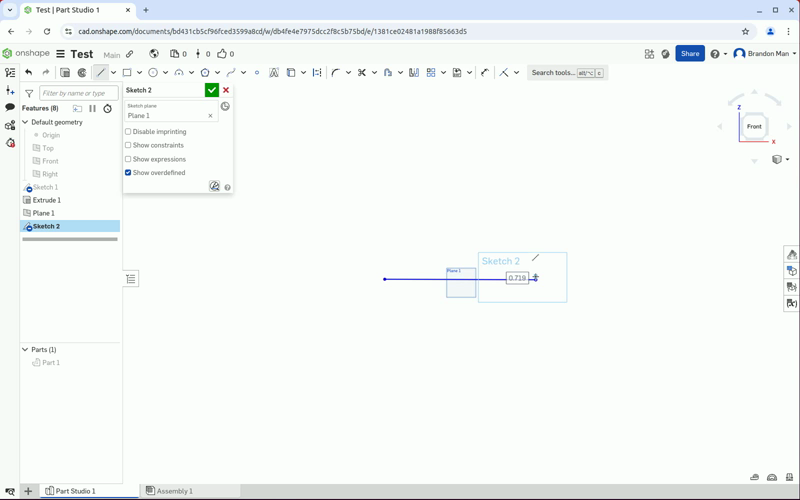
key_down(shift)
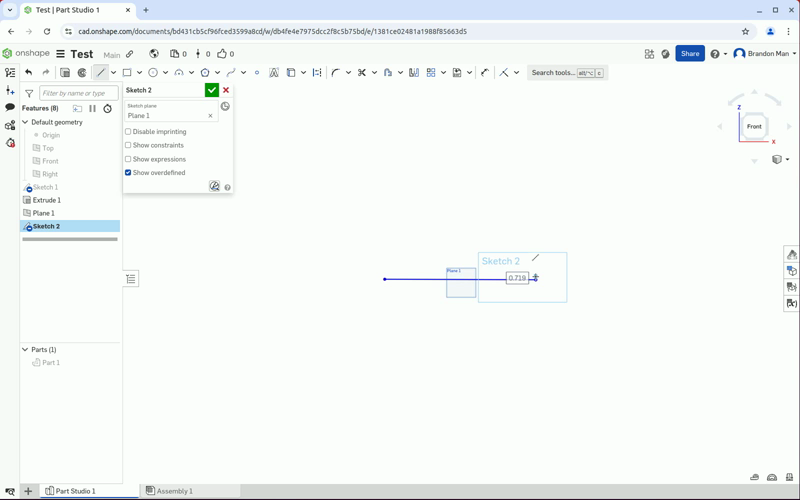
mouse_move(384, 276)
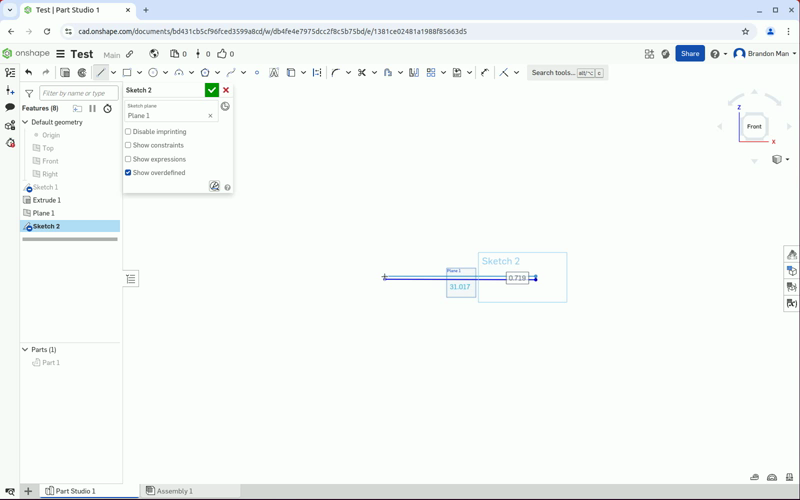
scroll(6)
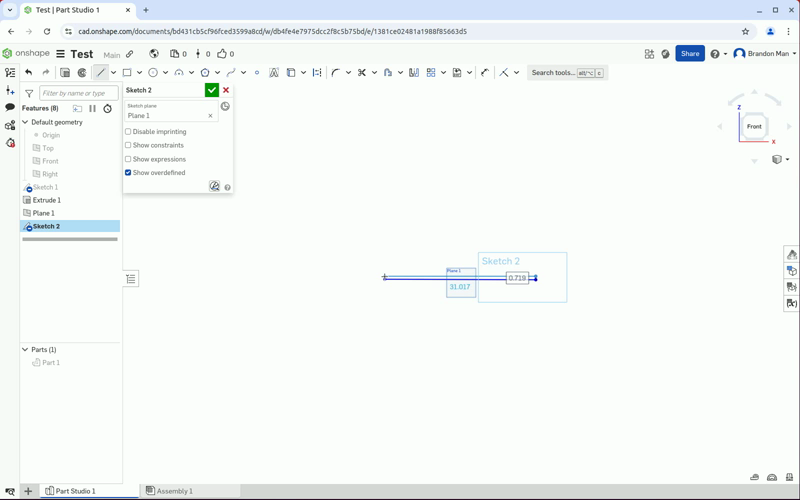
scroll(6)
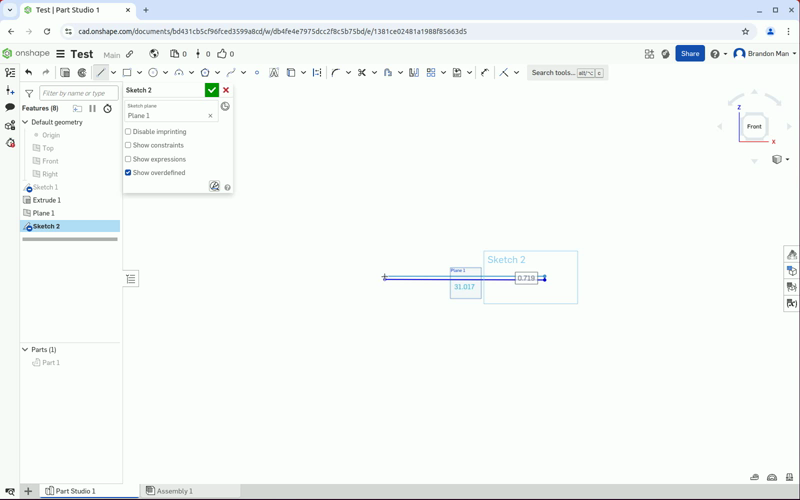
scroll(6)
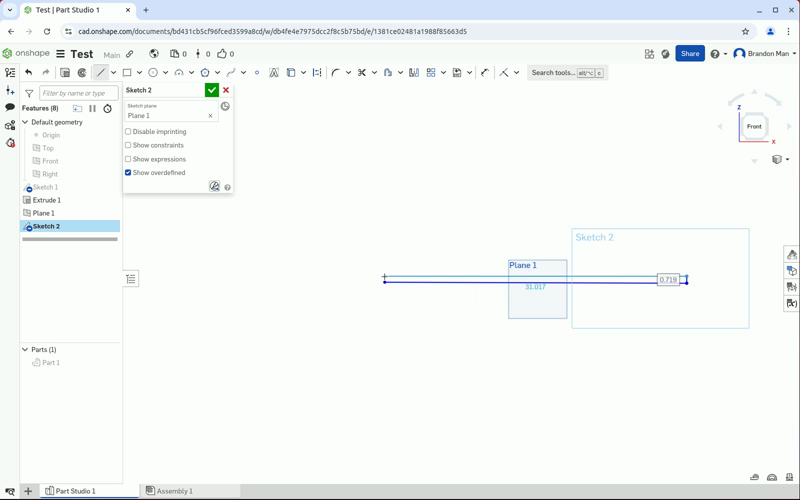
scroll(6)
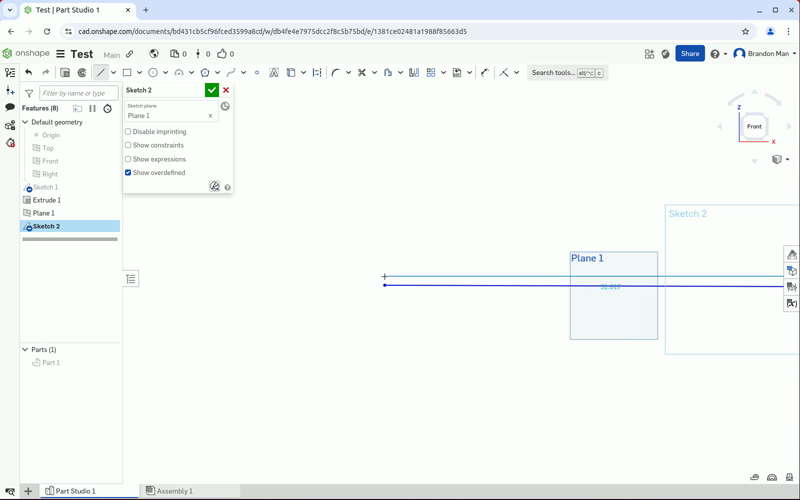
scroll(6)
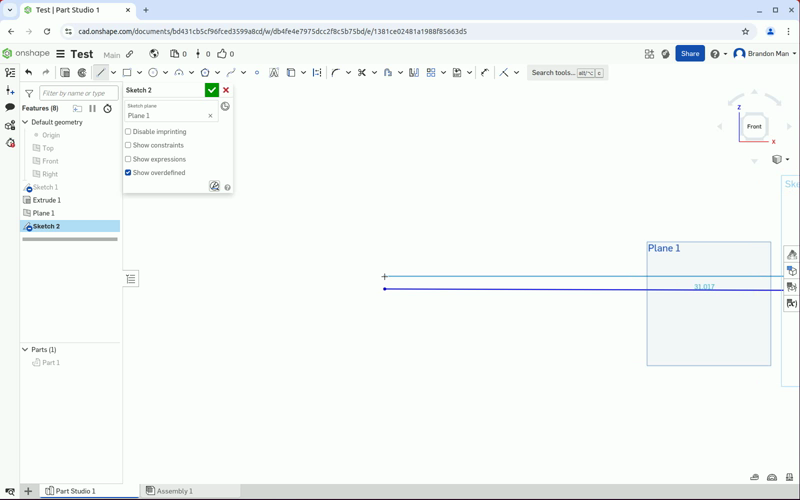
scroll(6)
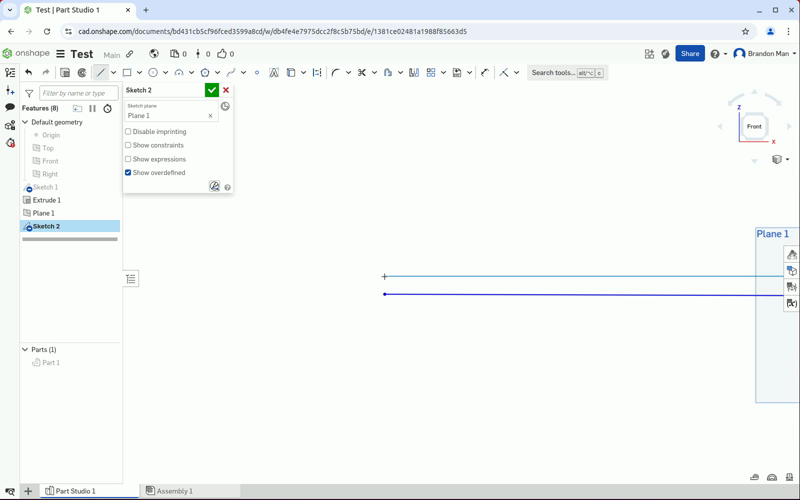
scroll(6)
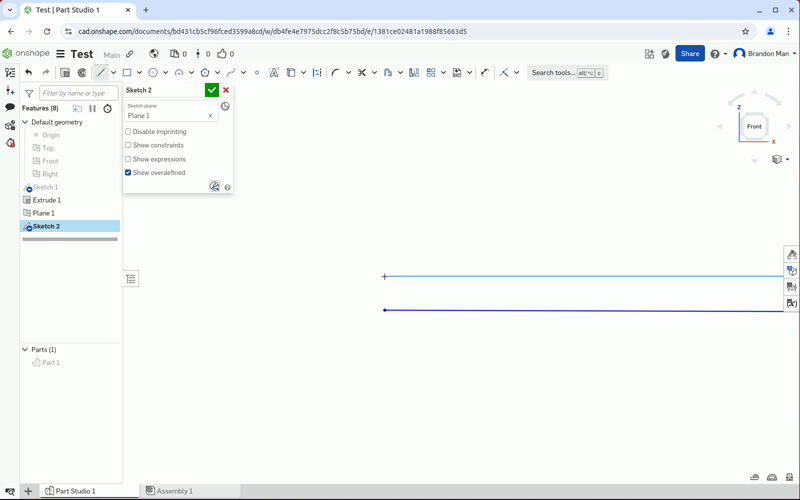
click(384, 276)
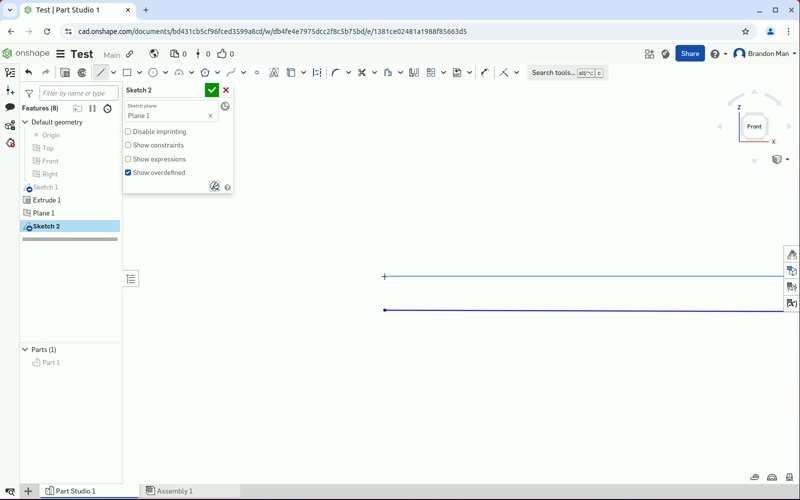
scroll(-6)
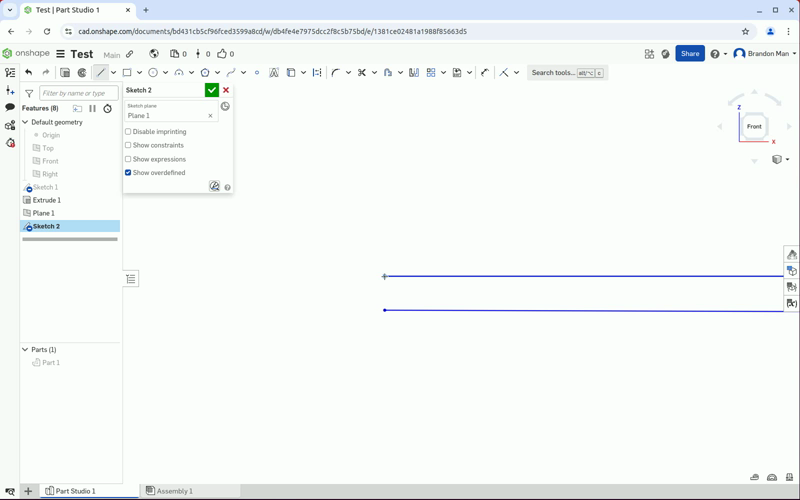
scroll(-6)
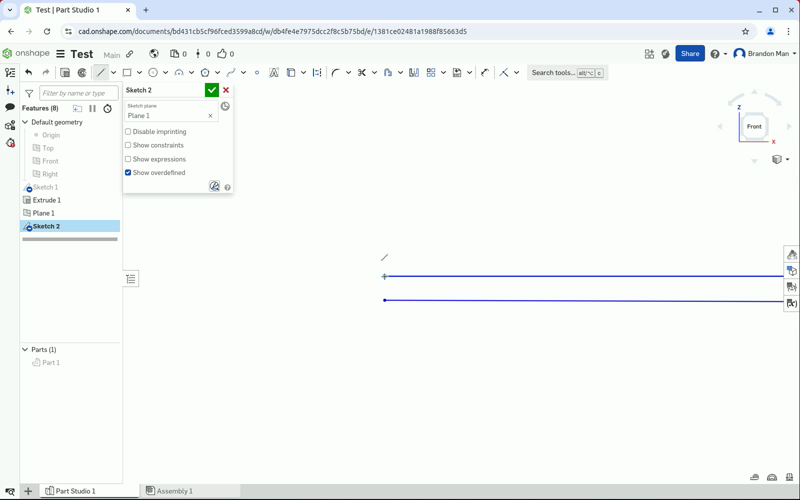
scroll(-6)
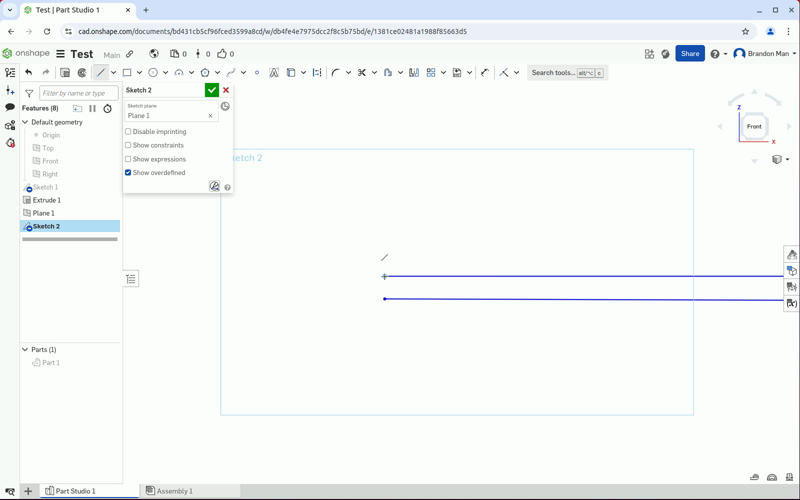
scroll(-6)
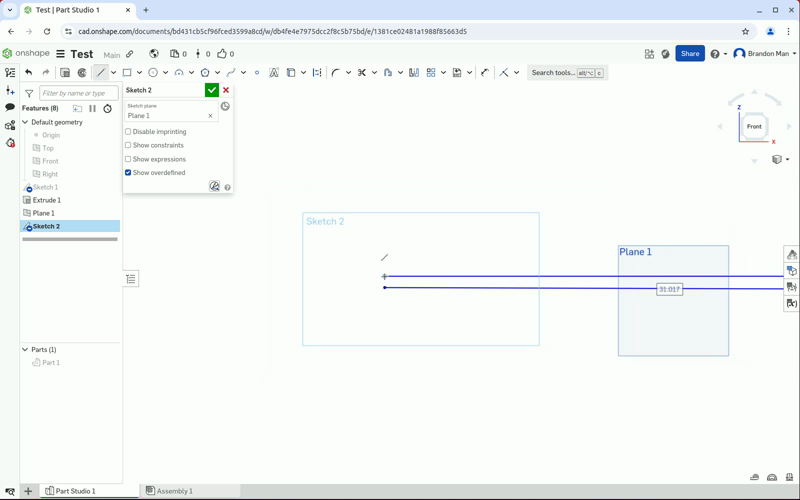
scroll(-6)
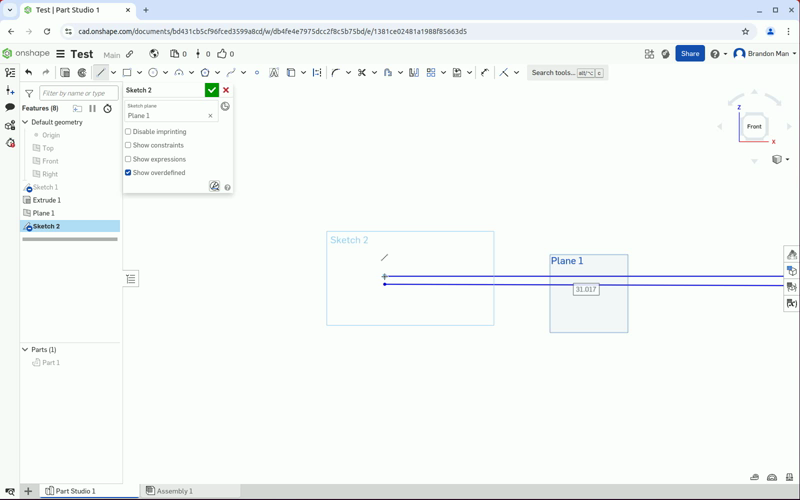
scroll(-6)
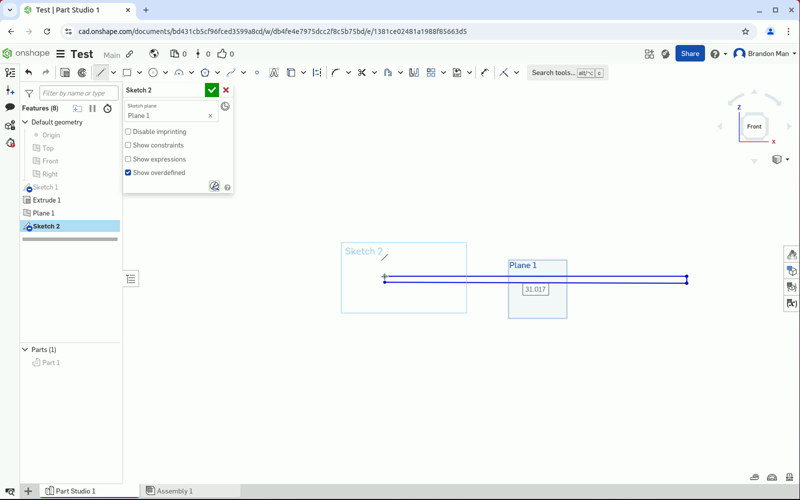
scroll(-6)
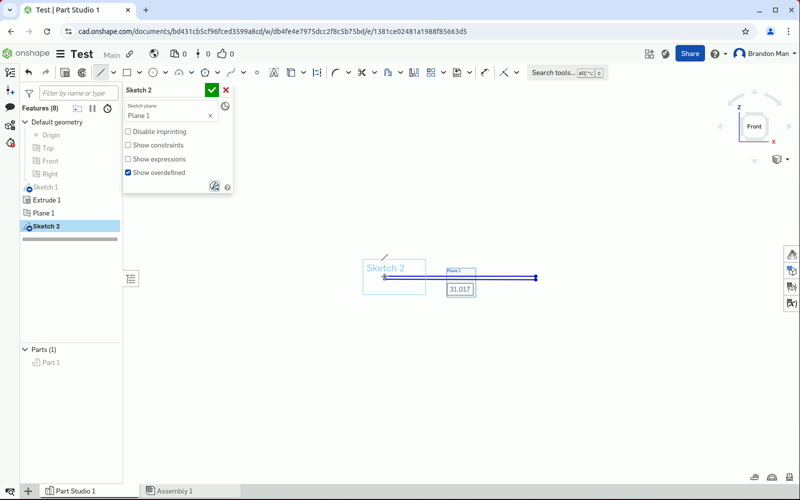
key_up(shift)
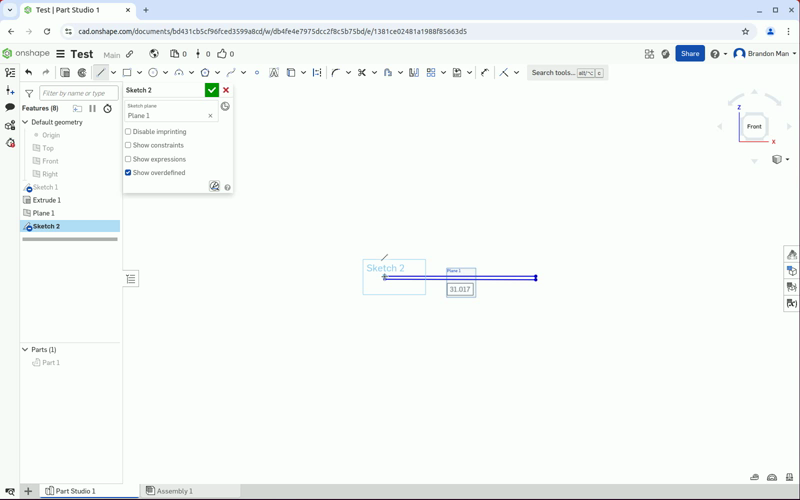
mouse_move(414, 276)
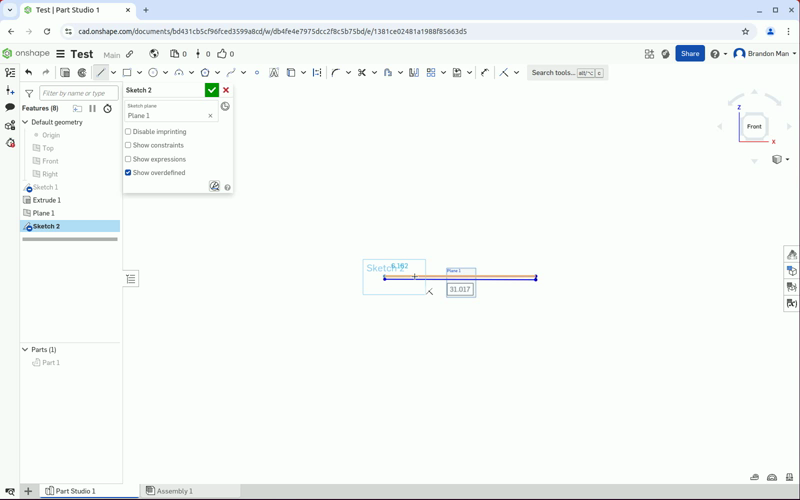
key_down(shift)
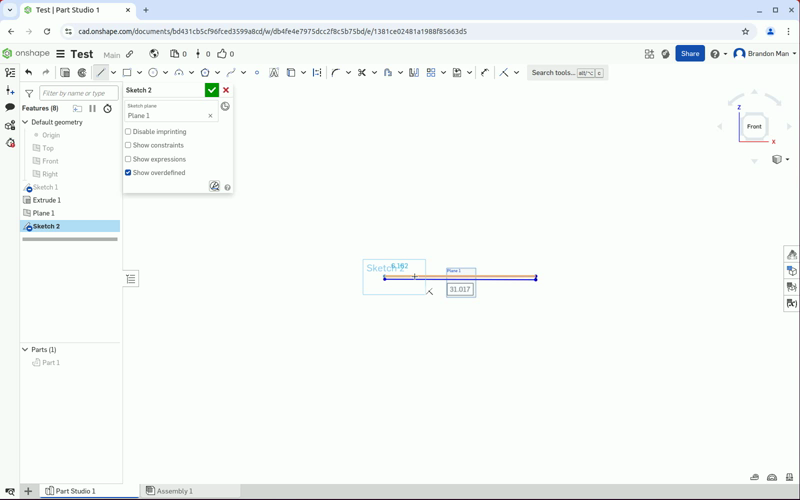
mouse_move(384, 279)
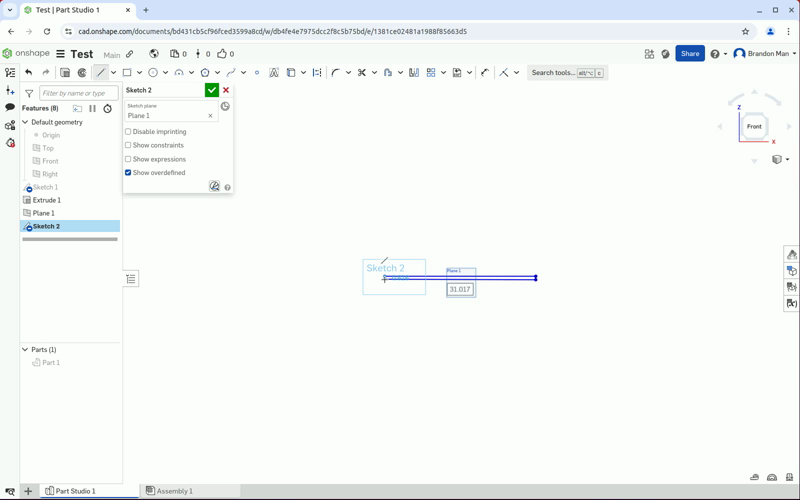
scroll(6)
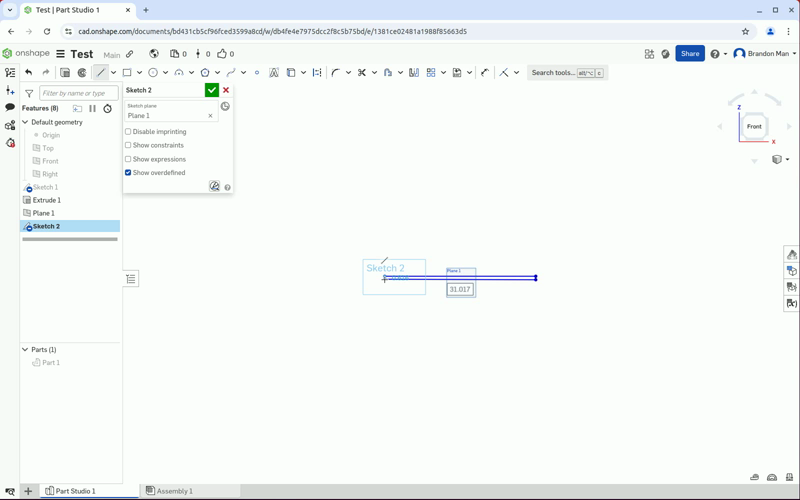
scroll(6)
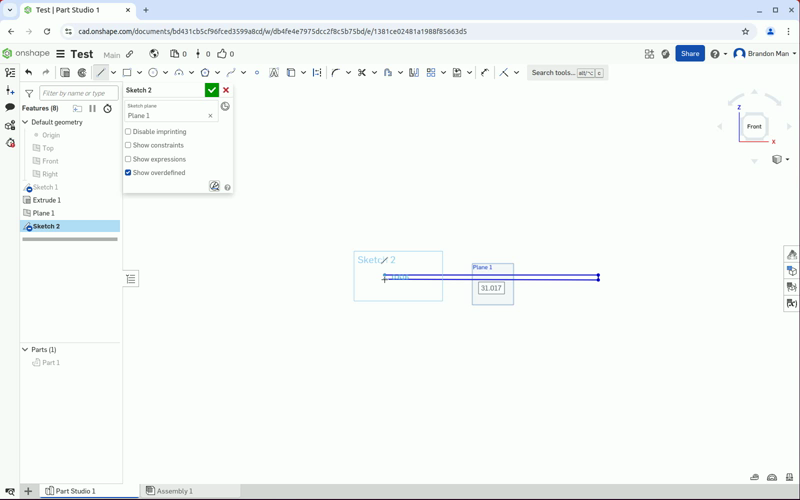
scroll(6)
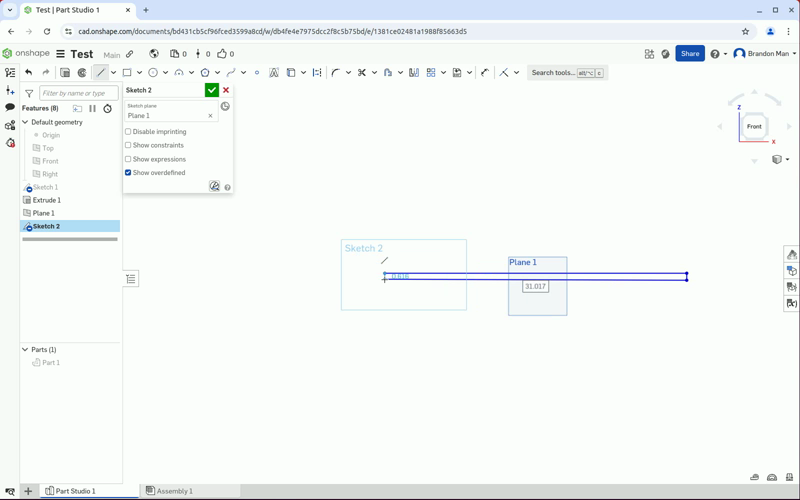
scroll(6)
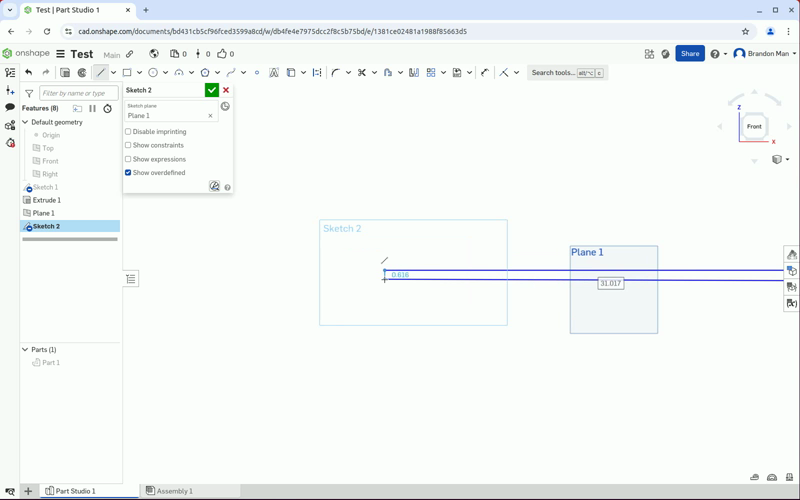
scroll(6)
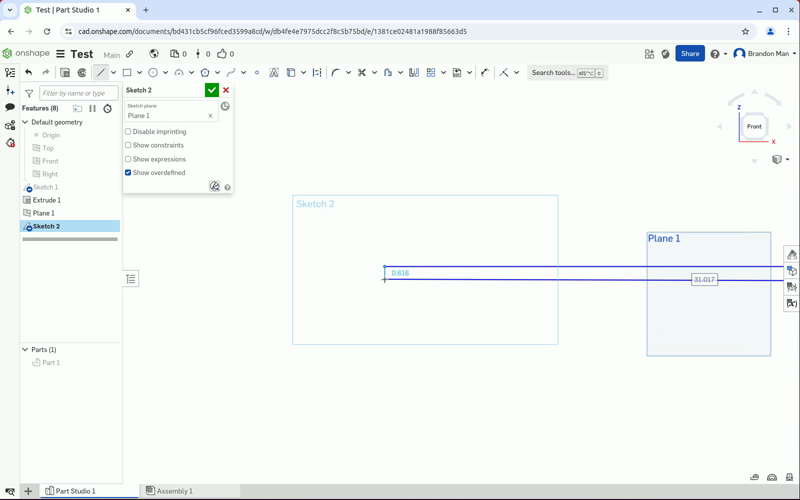
scroll(6)
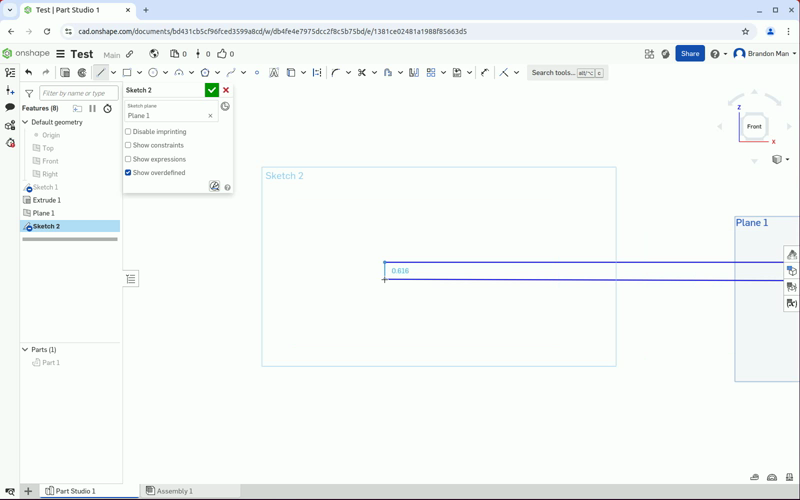
scroll(6)
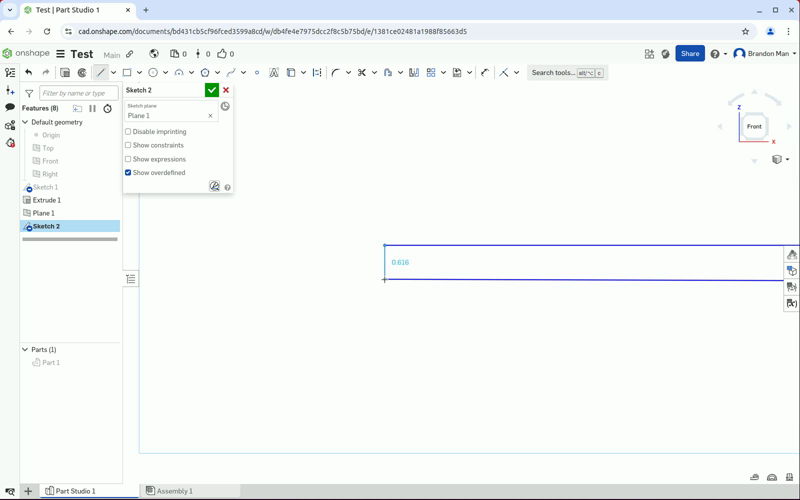
key_up(shift)
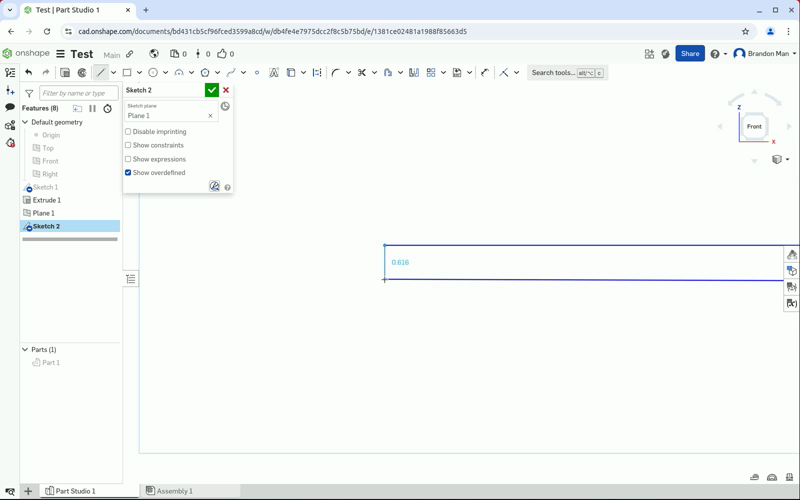
click(384, 279)
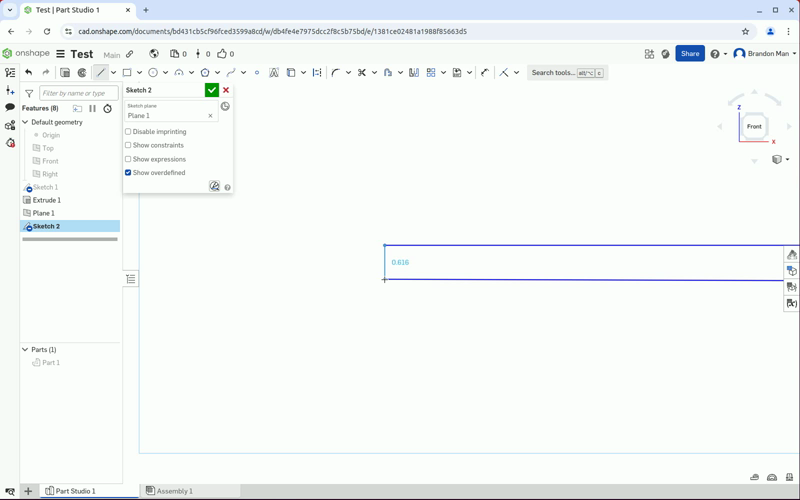
scroll(-6)
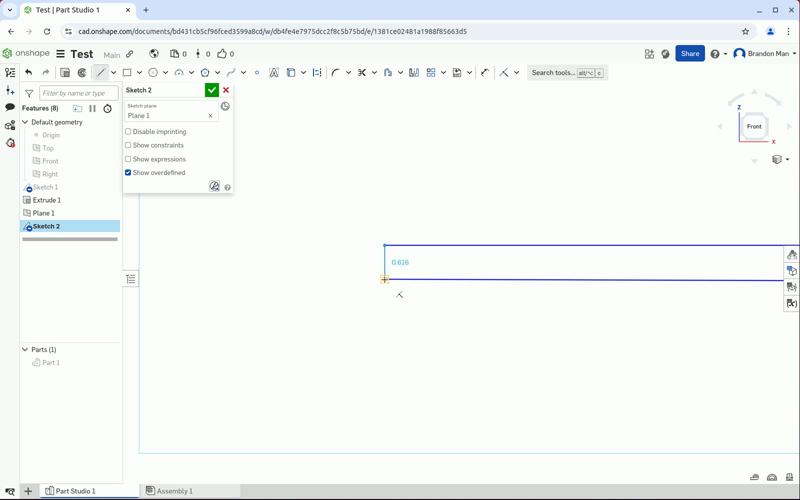
scroll(-6)
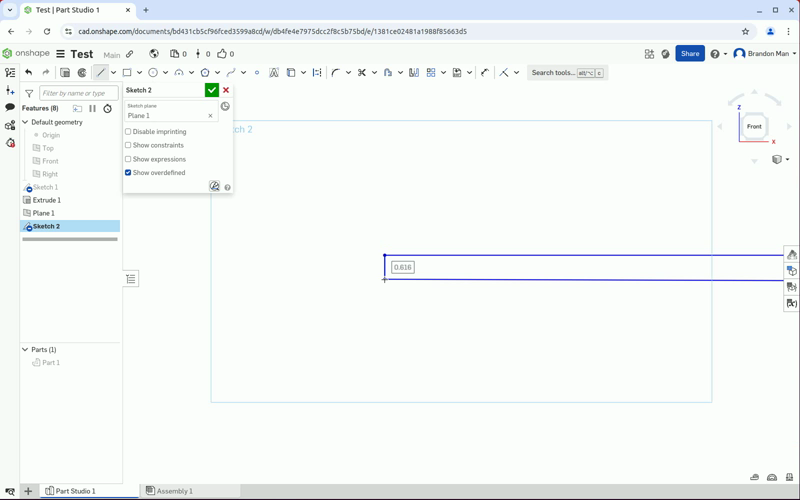
scroll(-6)
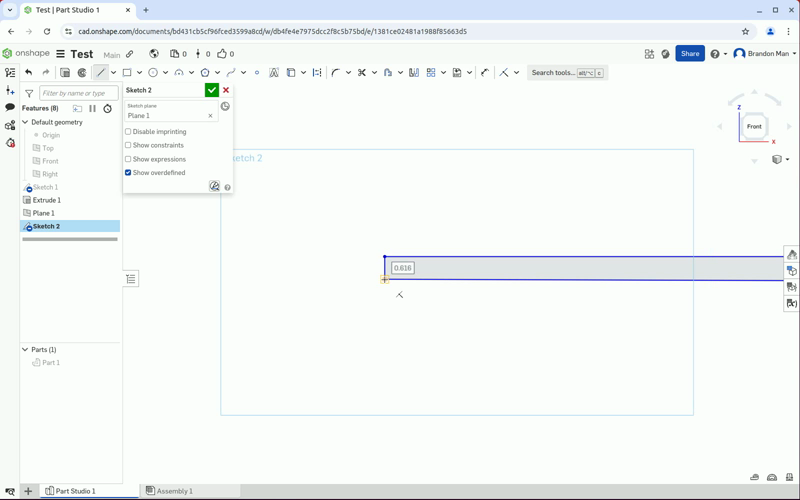
scroll(-6)
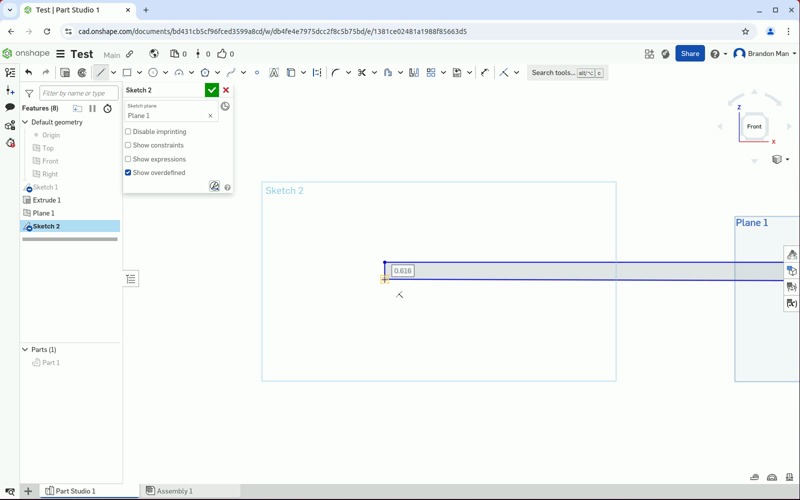
scroll(-6)
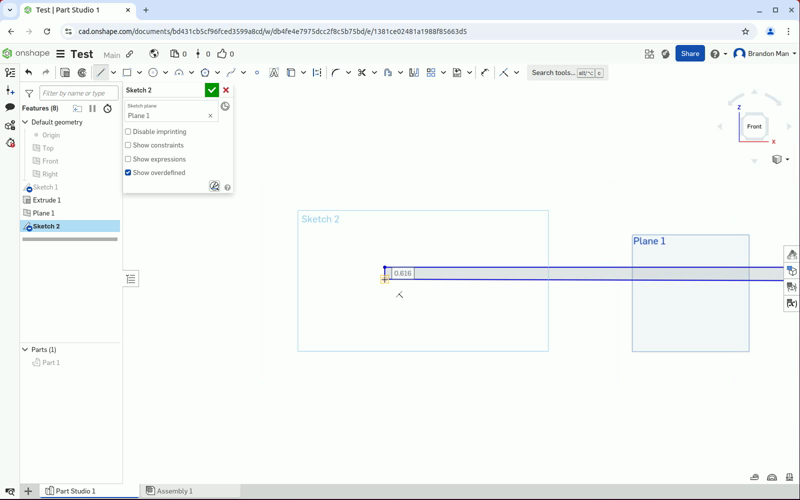
scroll(-6)
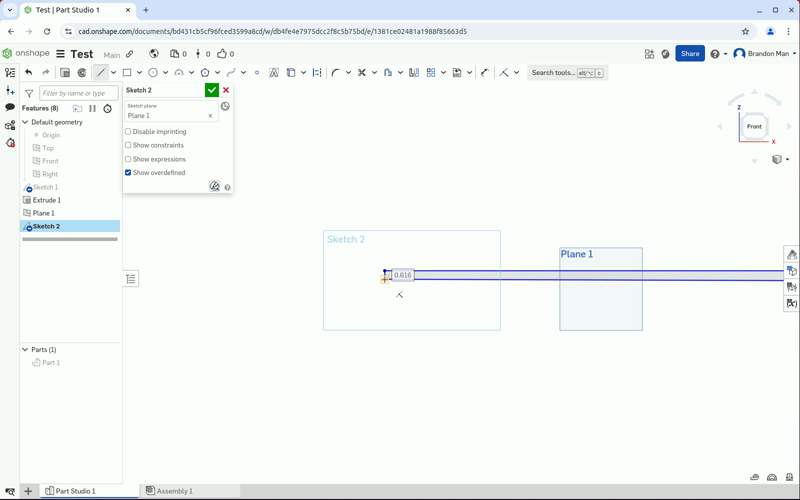
scroll(-6)
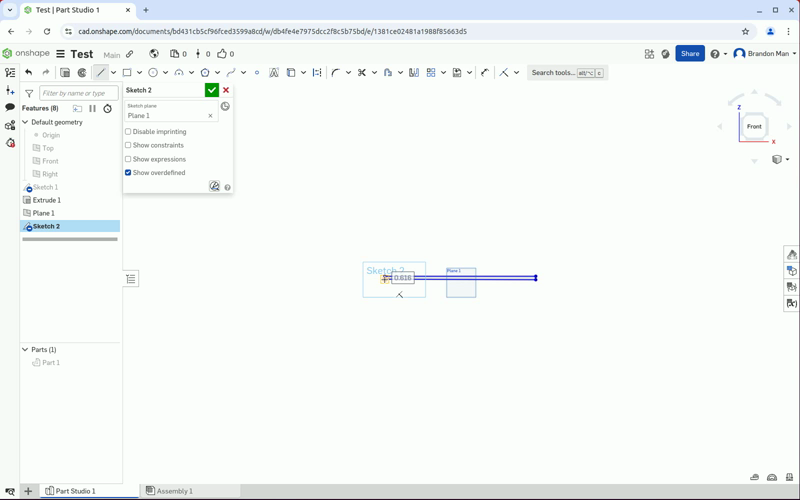
key(esc)
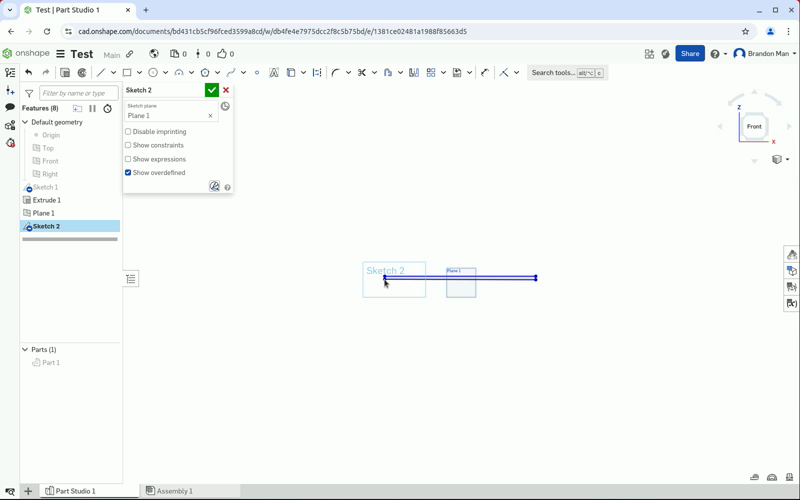
mouse_move(527, 279)
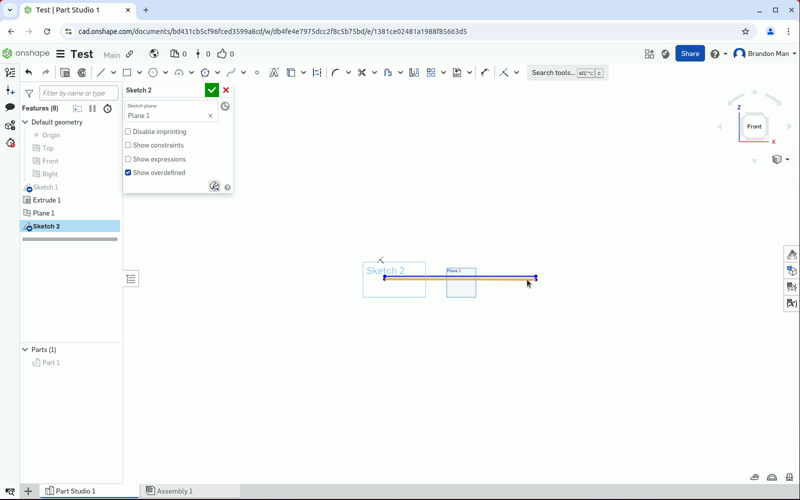
scroll(6)
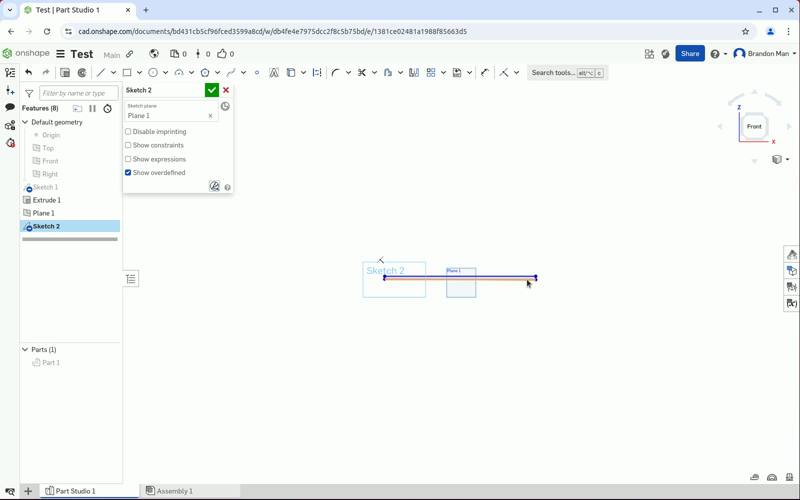
scroll(6)
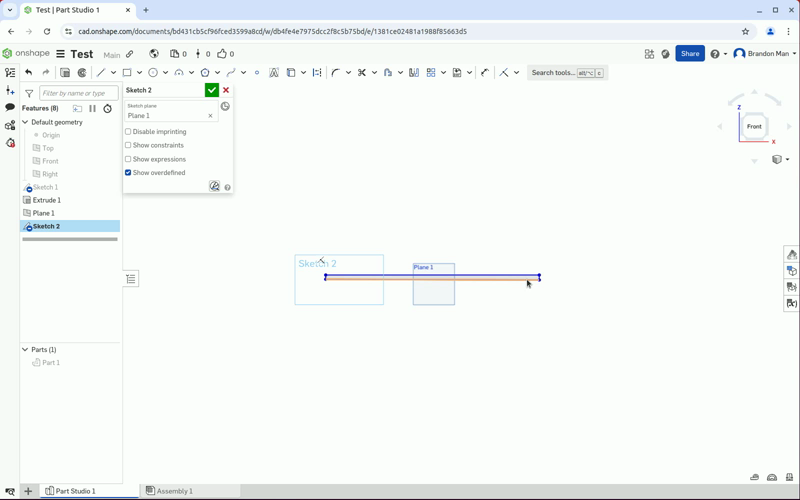
scroll(6)
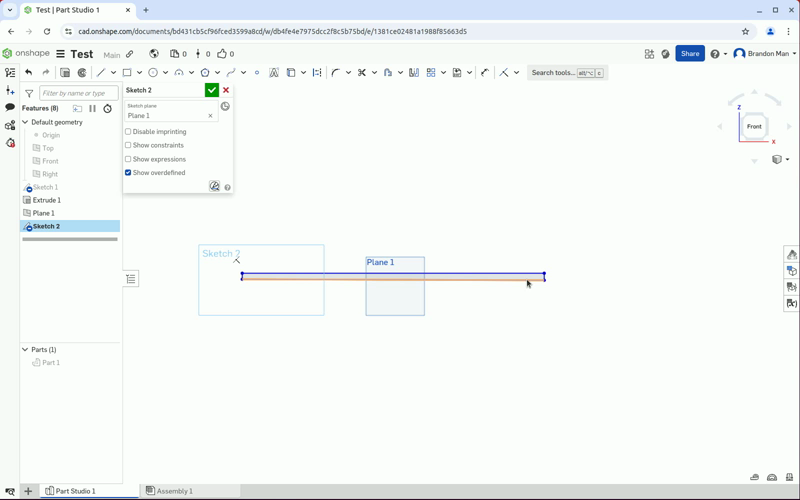
scroll(6)
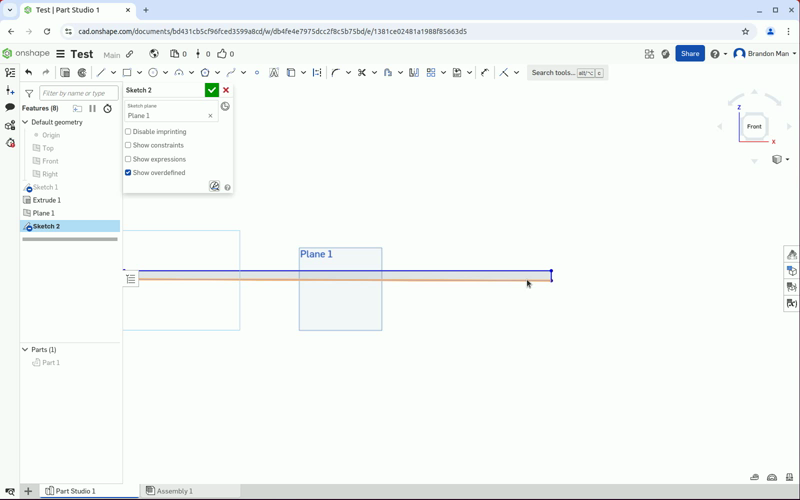
scroll(6)
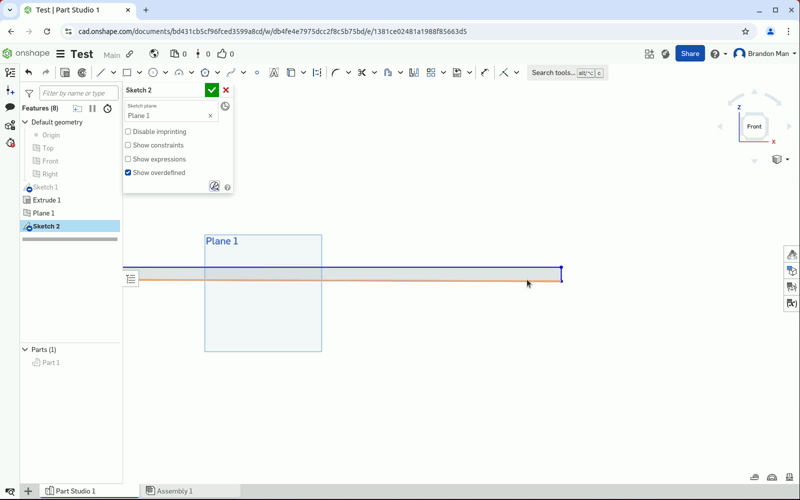
scroll(6)
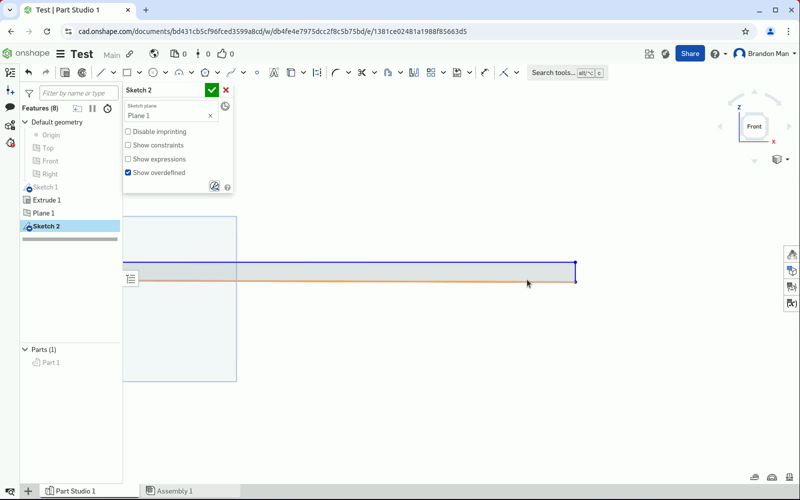
scroll(6)
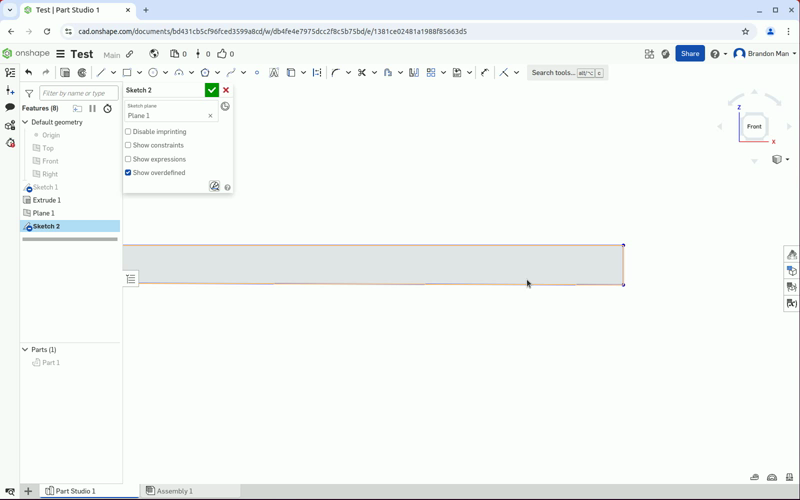
click(527, 279)
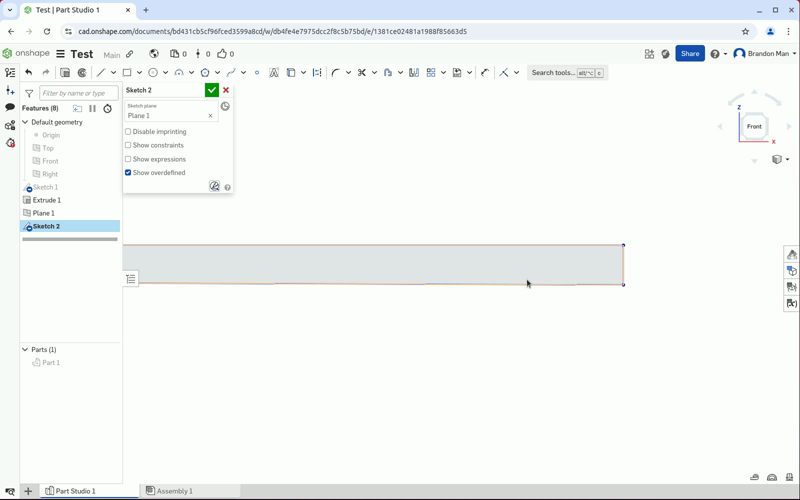
scroll(-6)
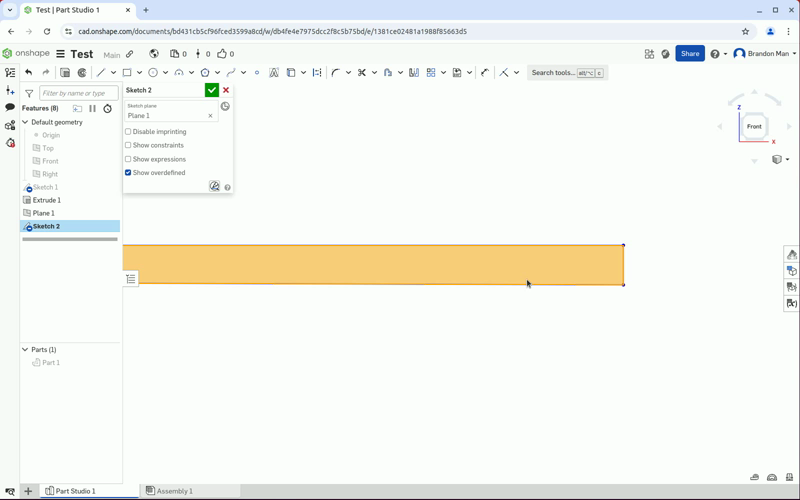
scroll(-6)
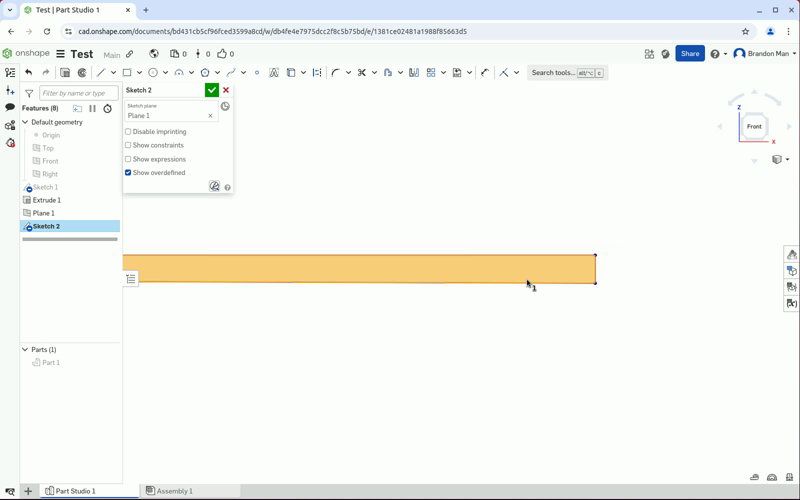
scroll(-6)
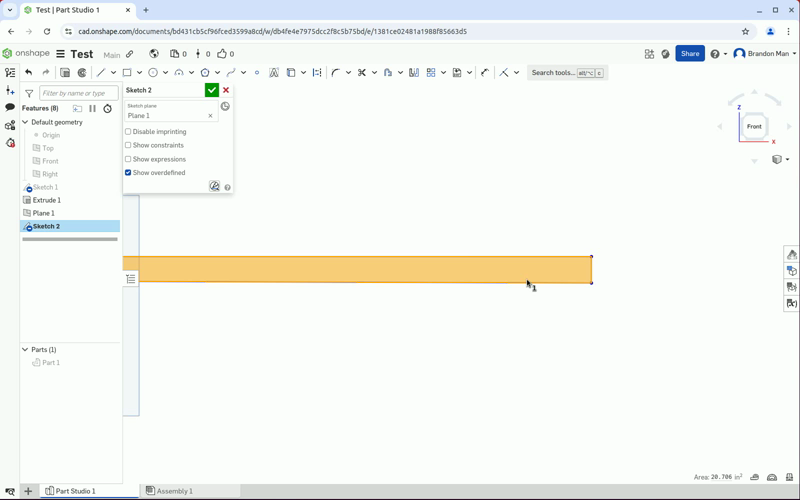
scroll(-6)
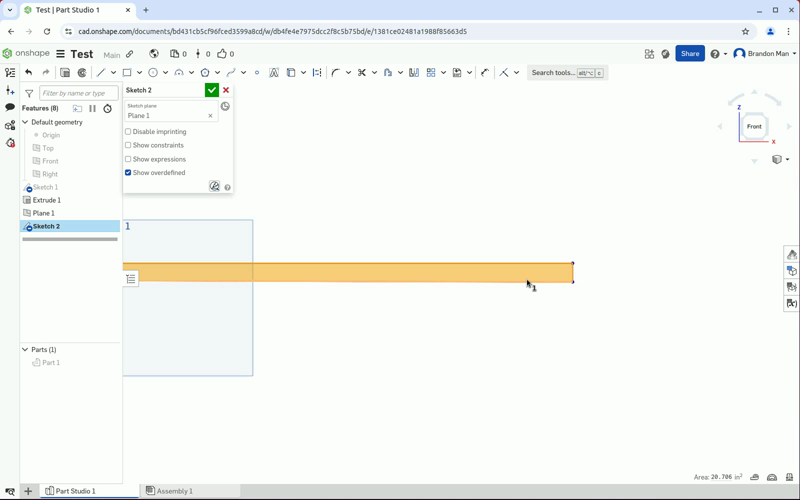
scroll(-6)
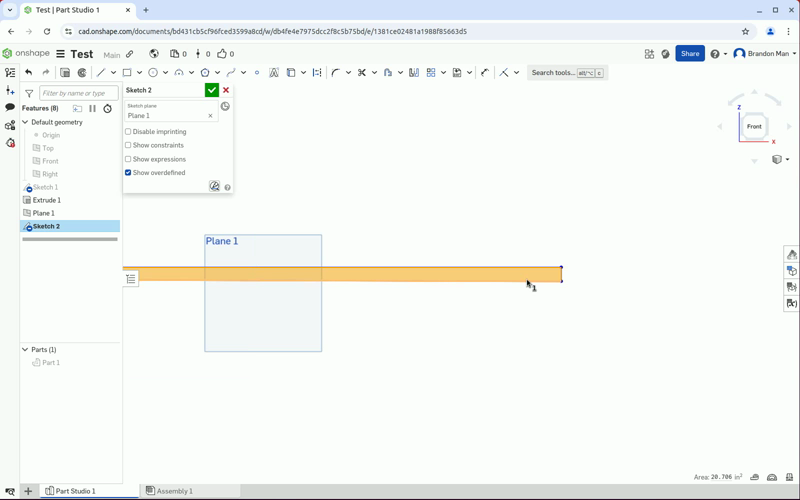
scroll(-6)
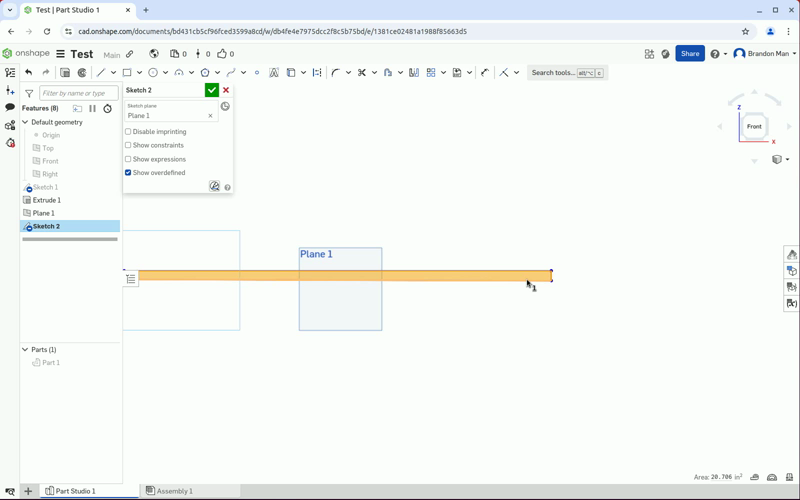
scroll(-6)
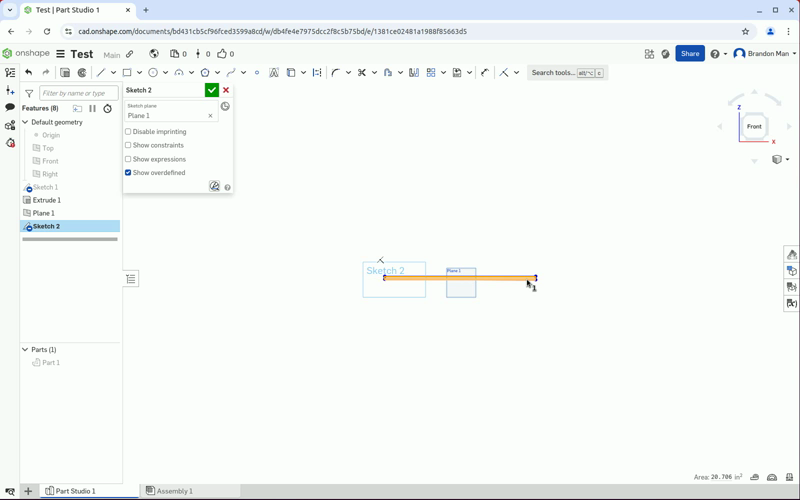
mouse_move(73, 352)
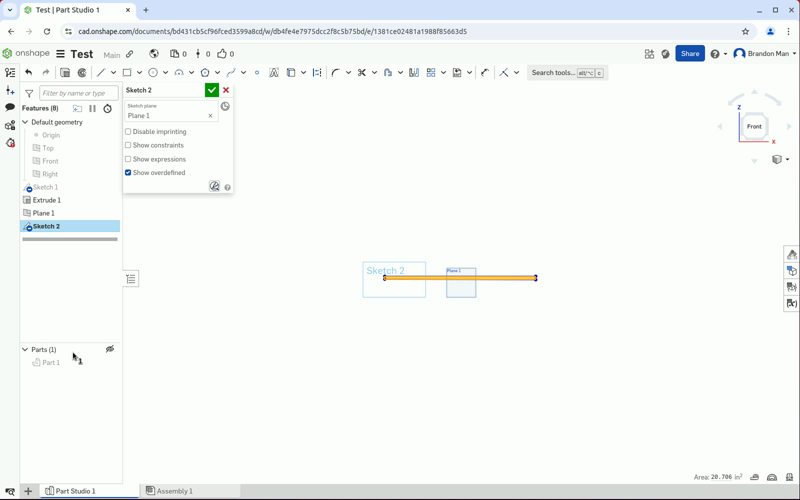
key(shift+y)
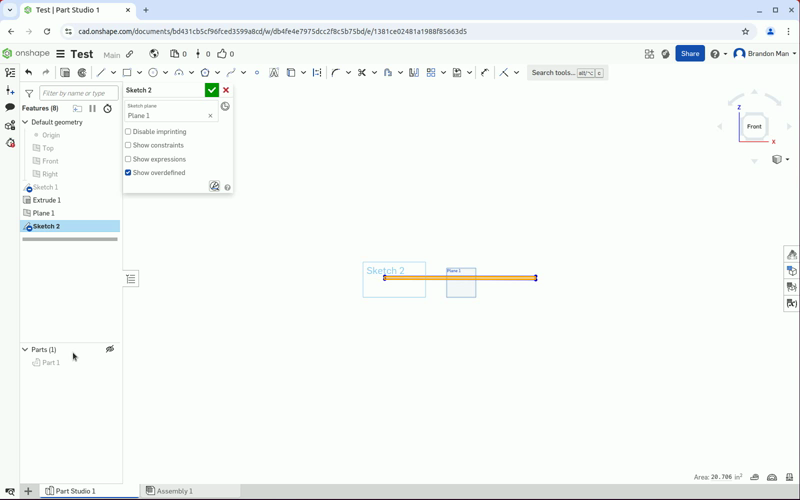
key(shift+e)
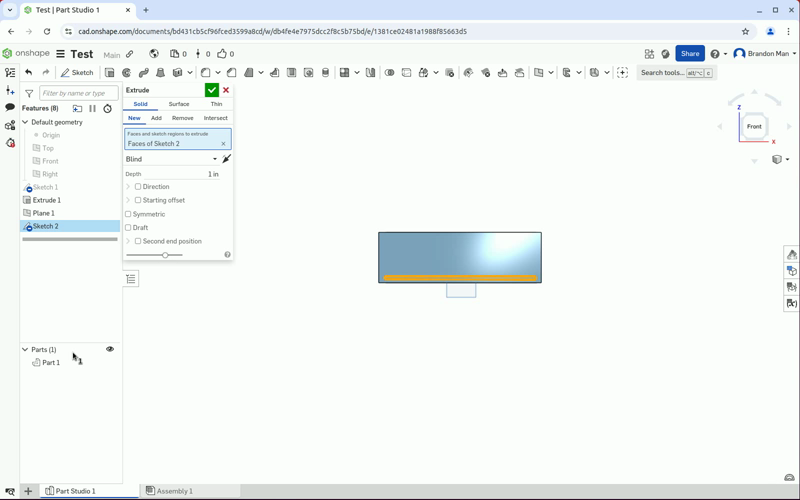
mouse_move(143, 106)
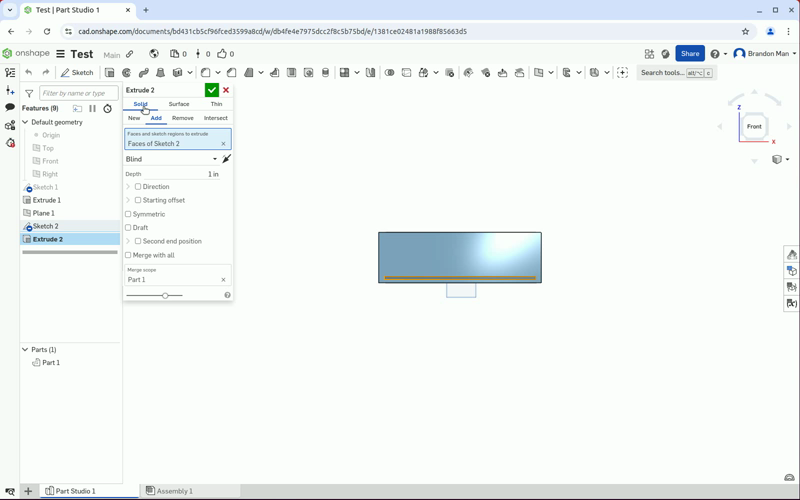
click(143, 106)
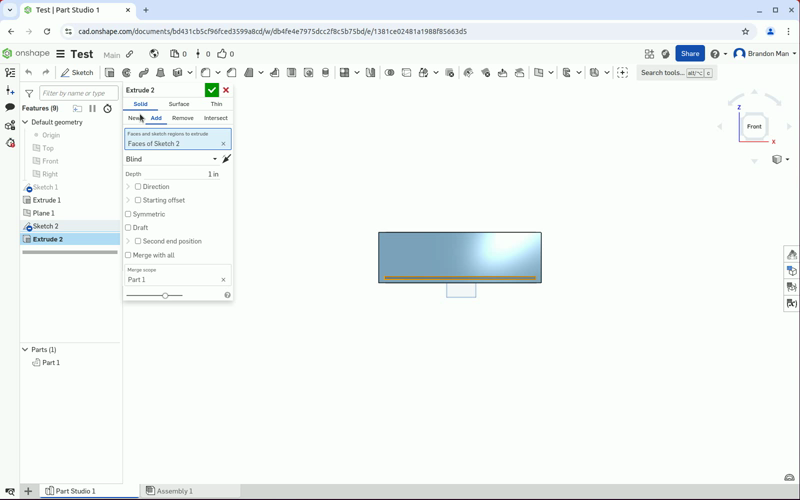
mouse_move(137, 120)
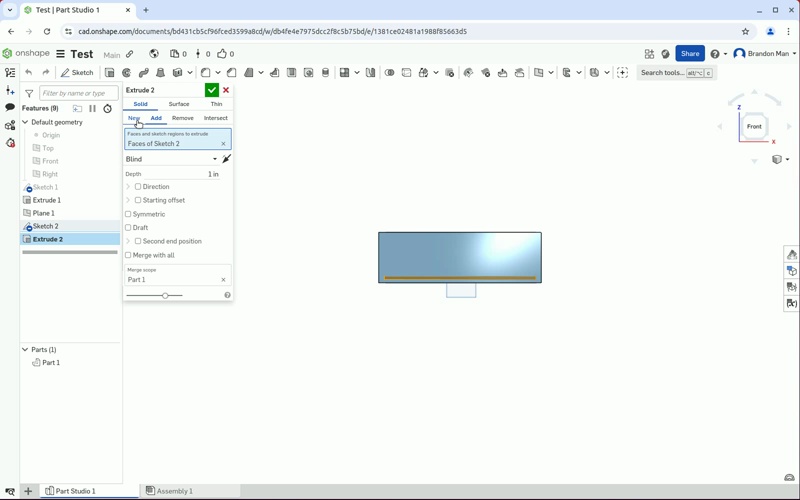
click(137, 120)
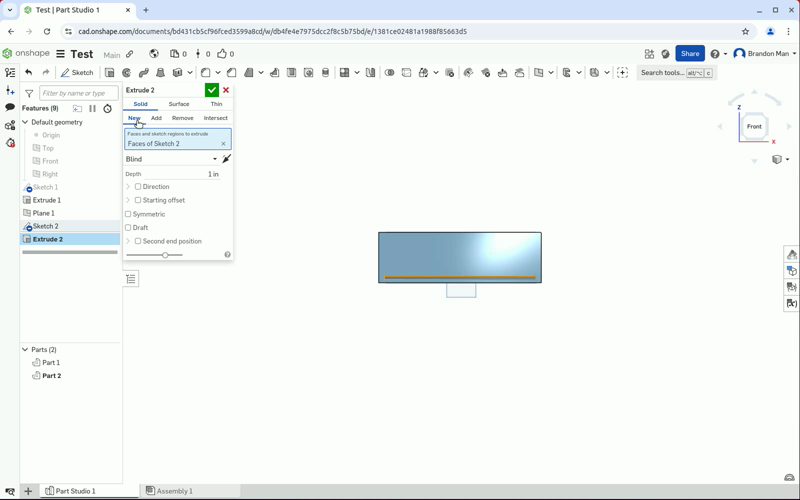
key(tab, 4)
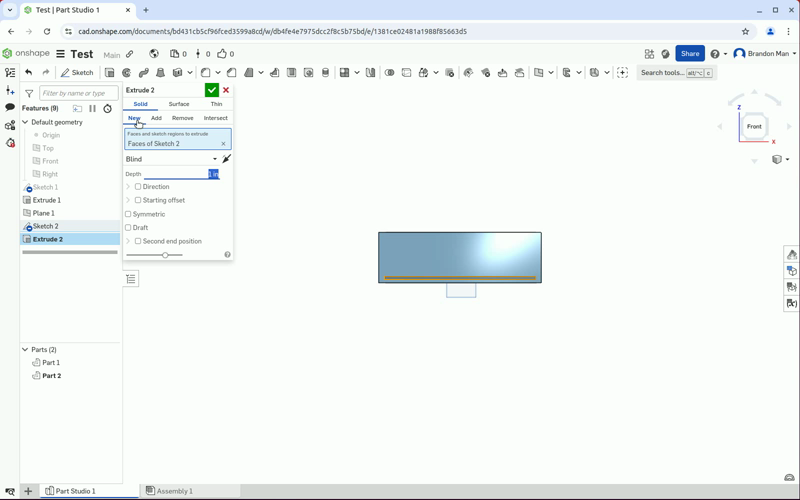
text(30.57)
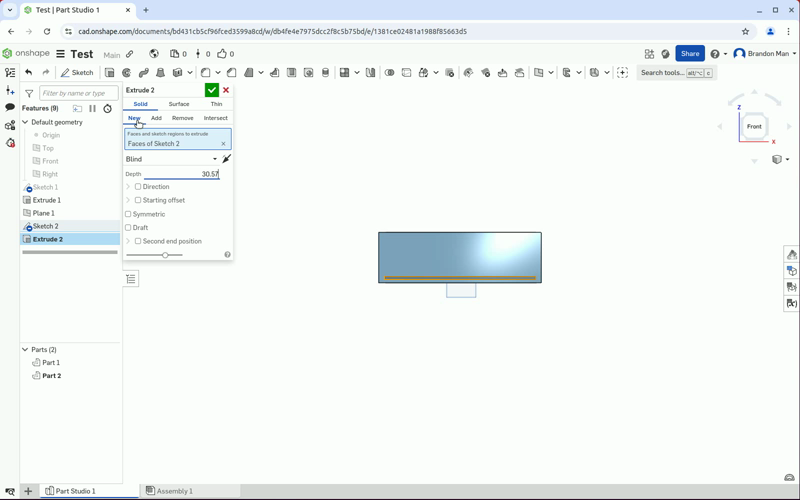
key(enter)
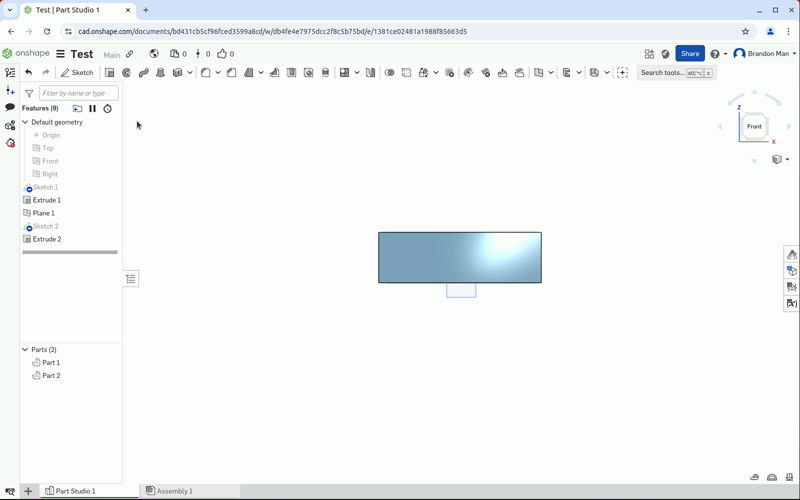
key(shift+h)
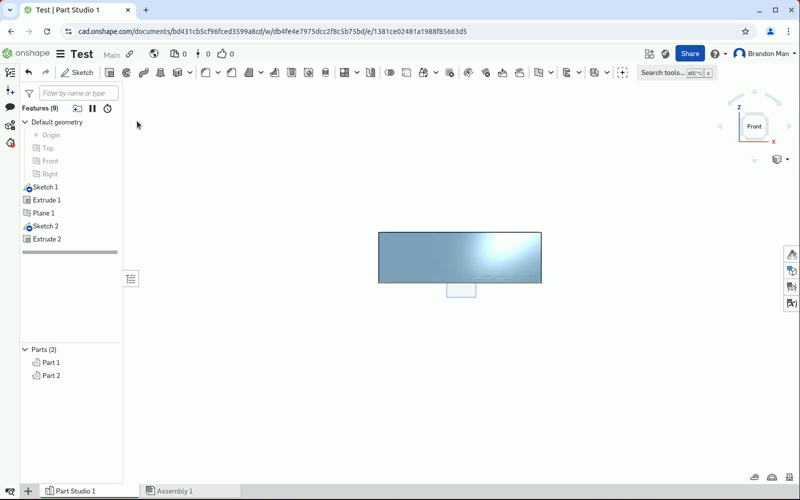
key(shift+h)
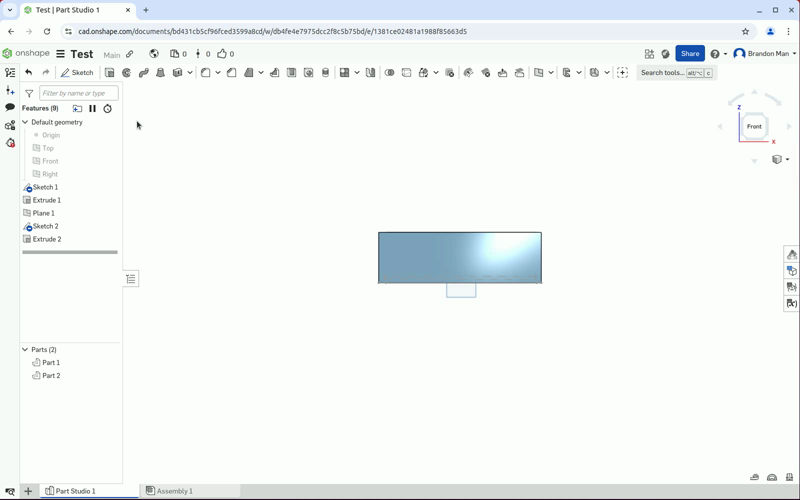
key(shift+7)
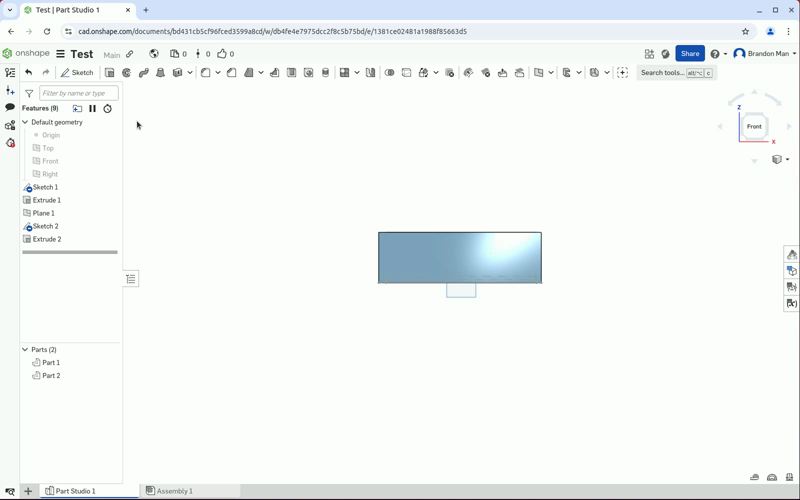
key(left, 2)
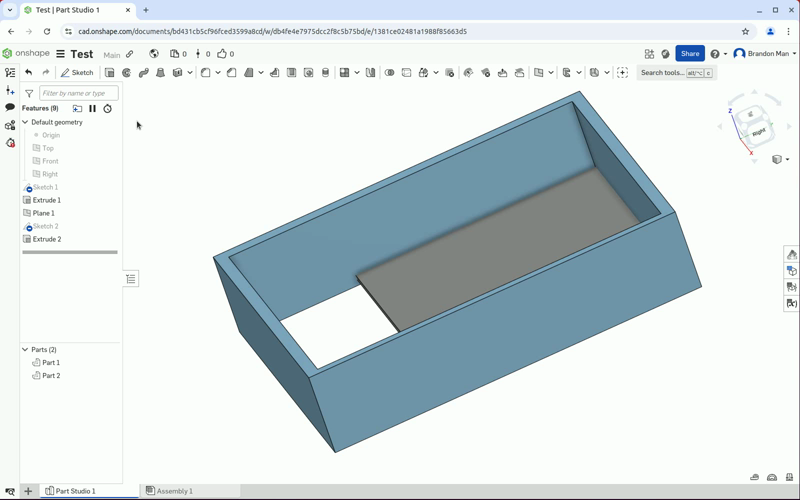
key(down, 2)
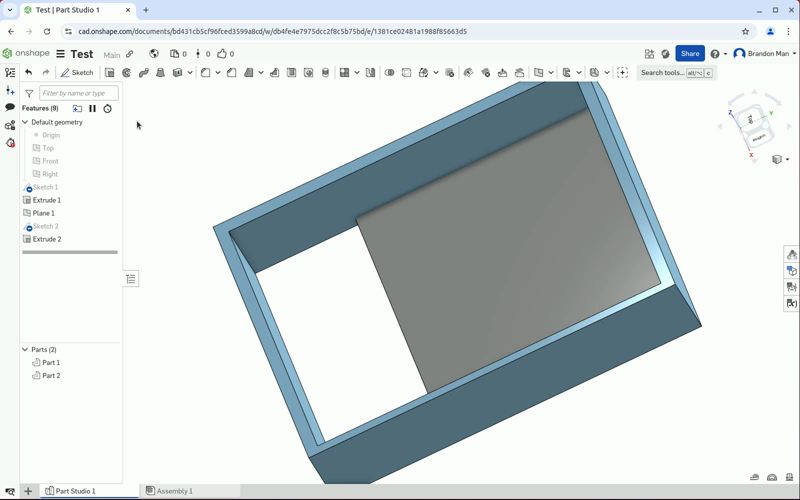
key(up, 2)
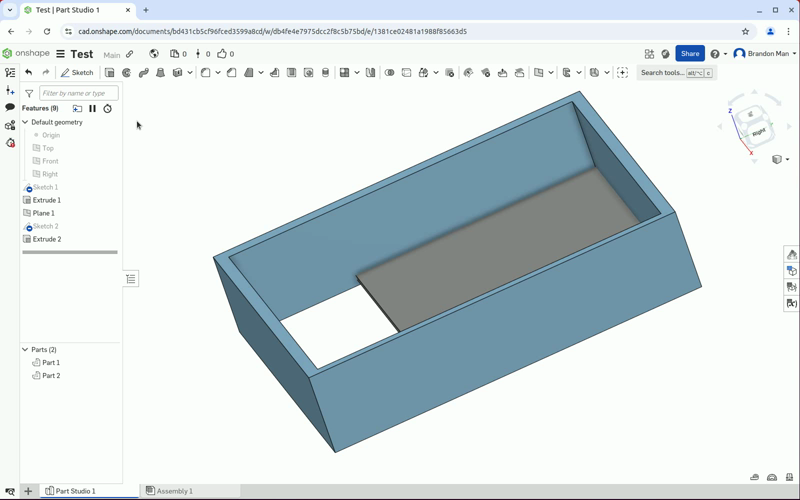
key(right, 2)
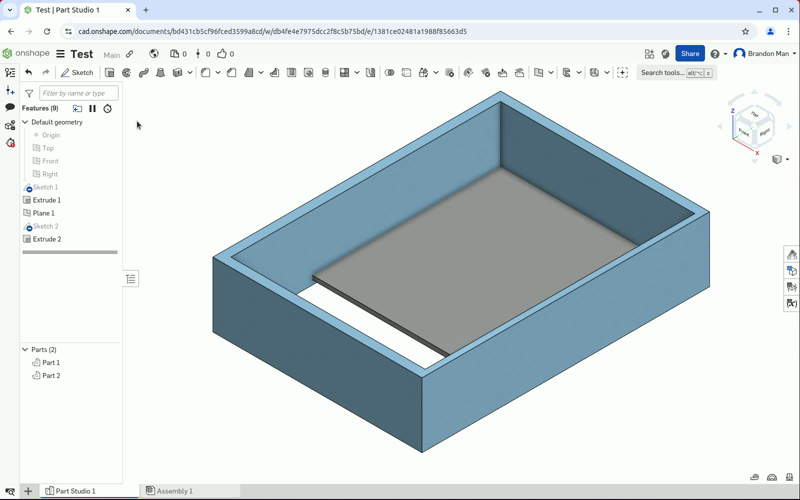
mouse_move(73, 189)
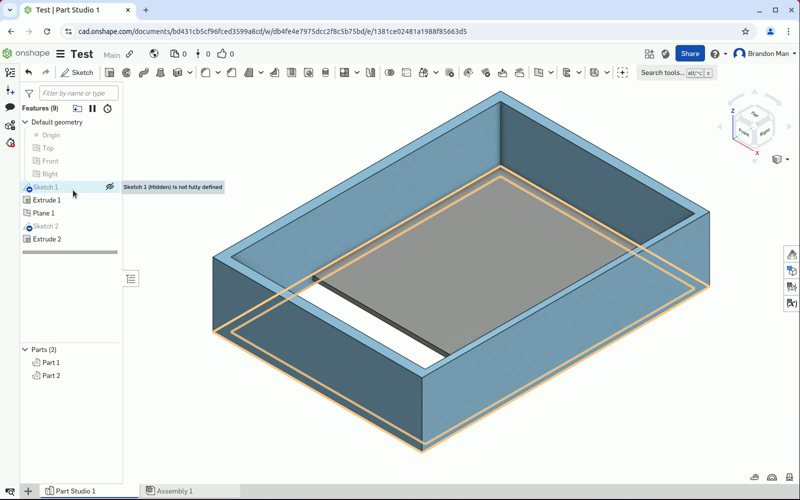
click(73, 189)